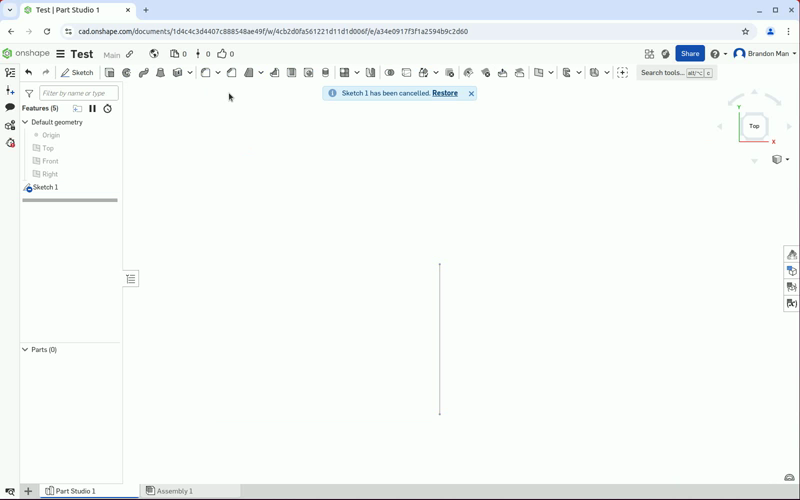
key(shift+h)
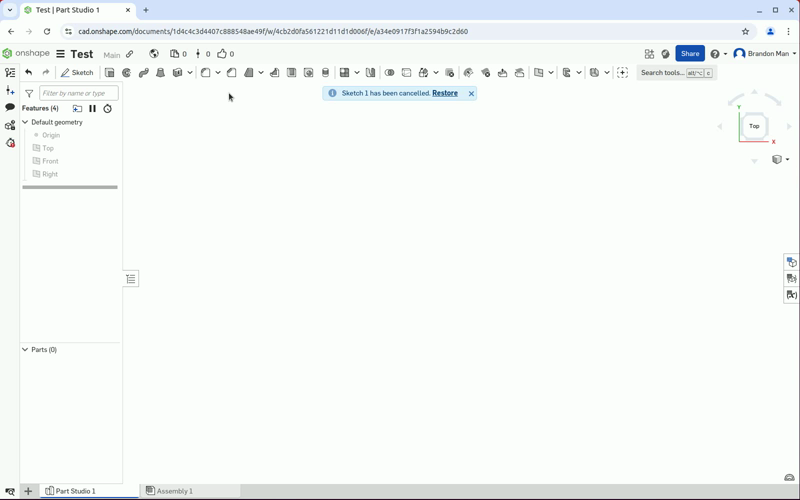
mouse_move(73, 352)
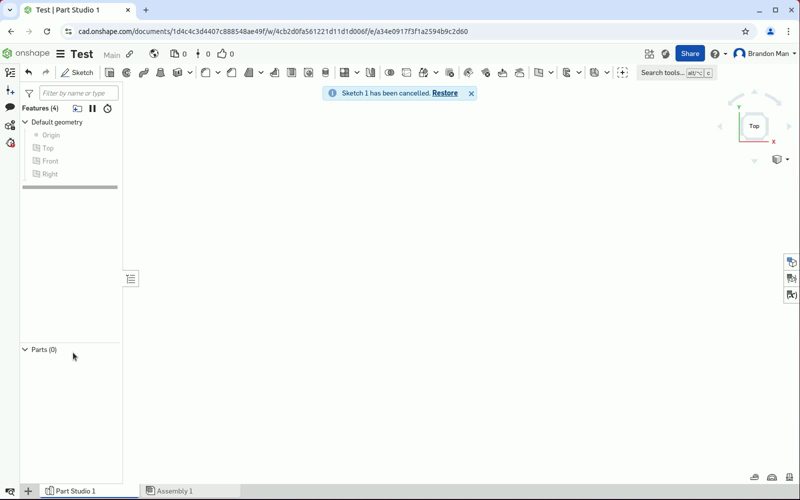
key(y)
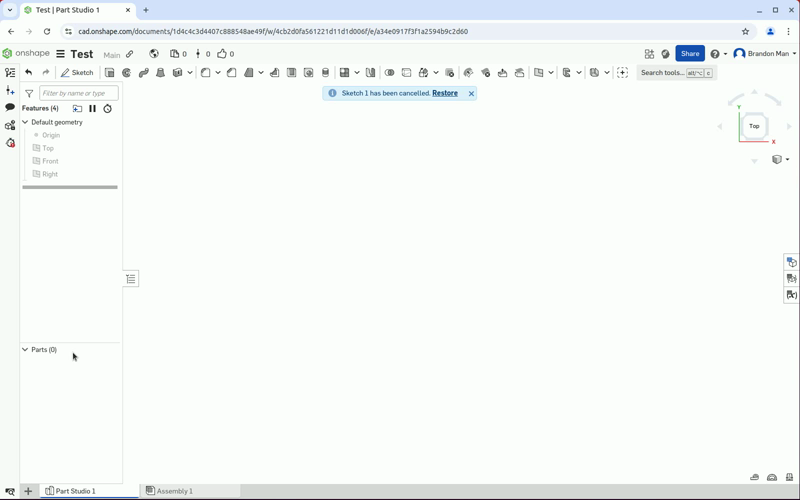
key(shift+p)
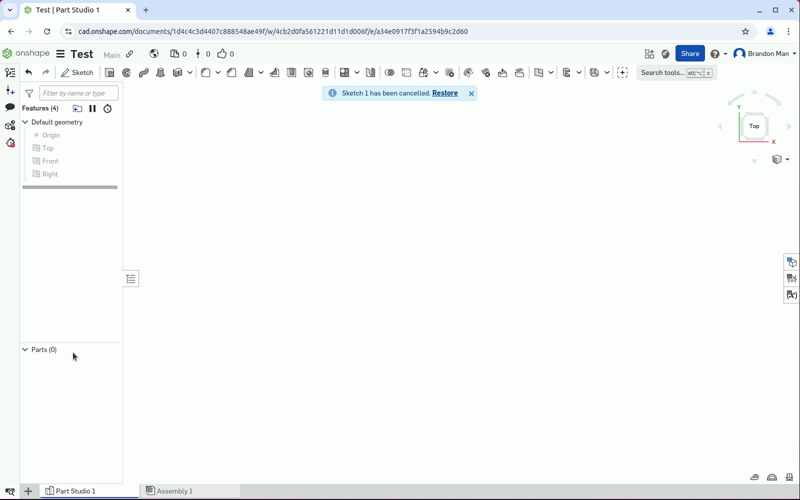
key(space)
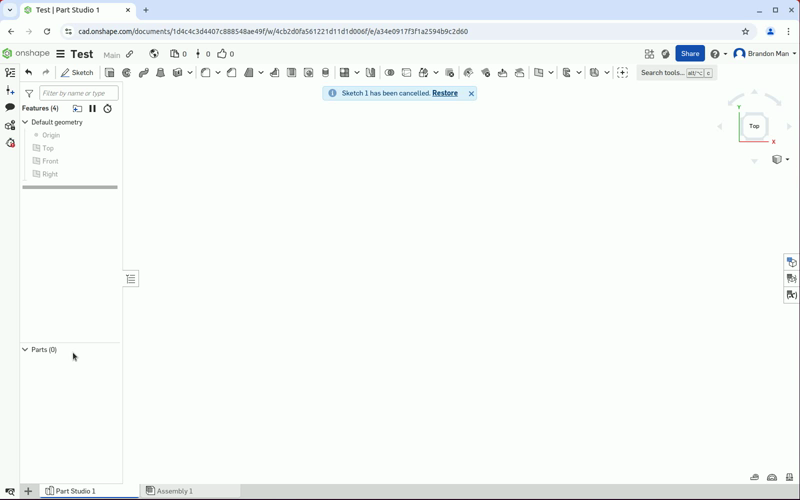
key_down(shift)
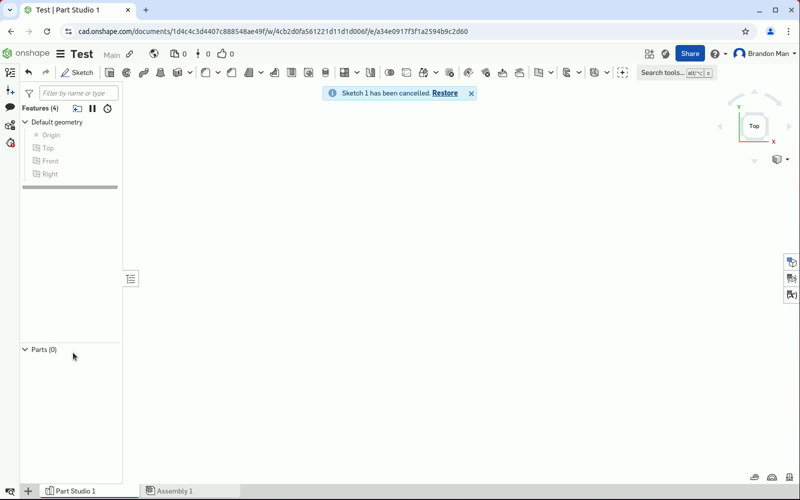
key(up)
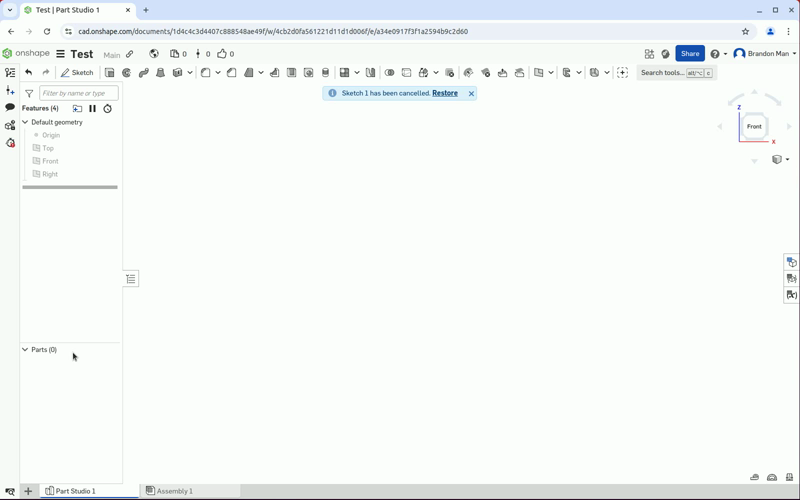
key_up(shift)
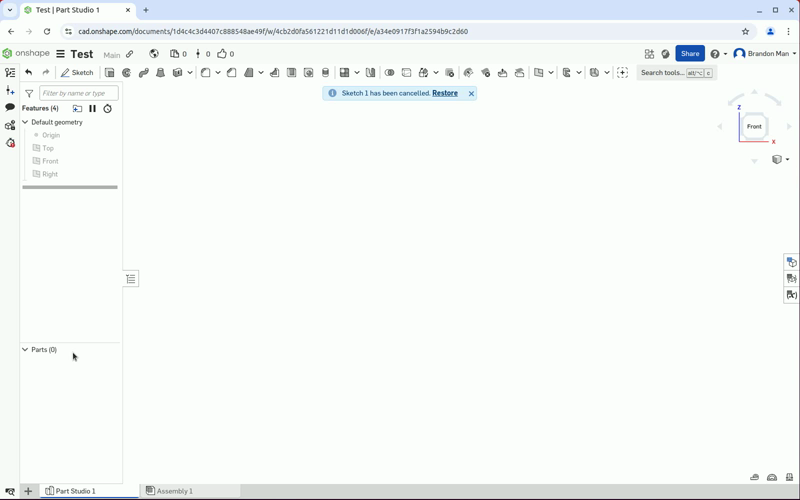
key(space)
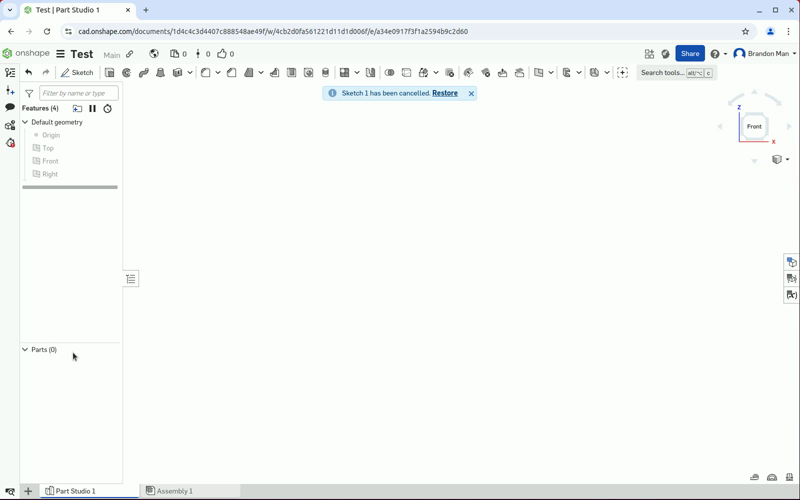
key_down(shift)
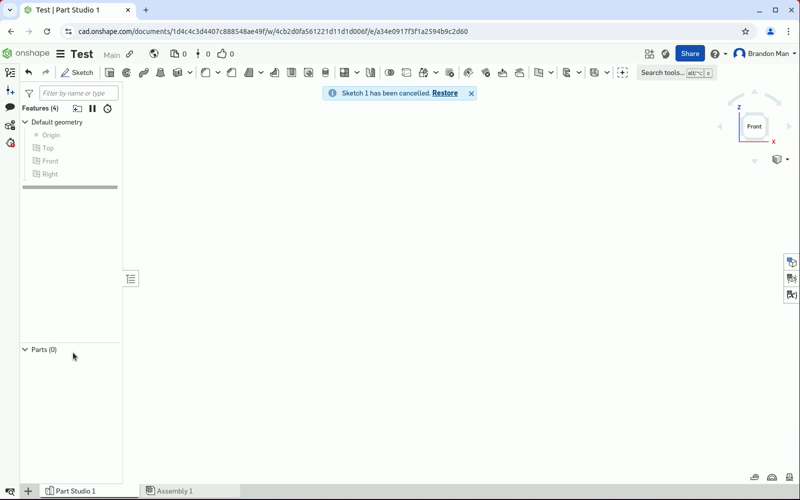
key(left)
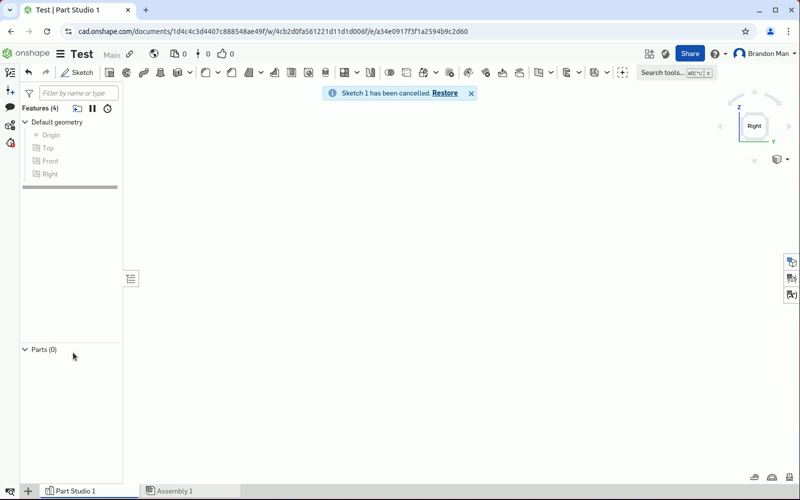
key_up(shift)
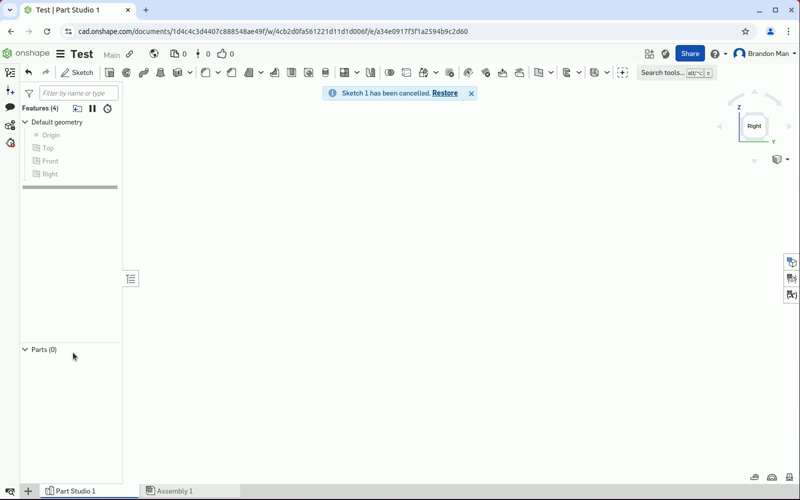
mouse_move(73, 352)
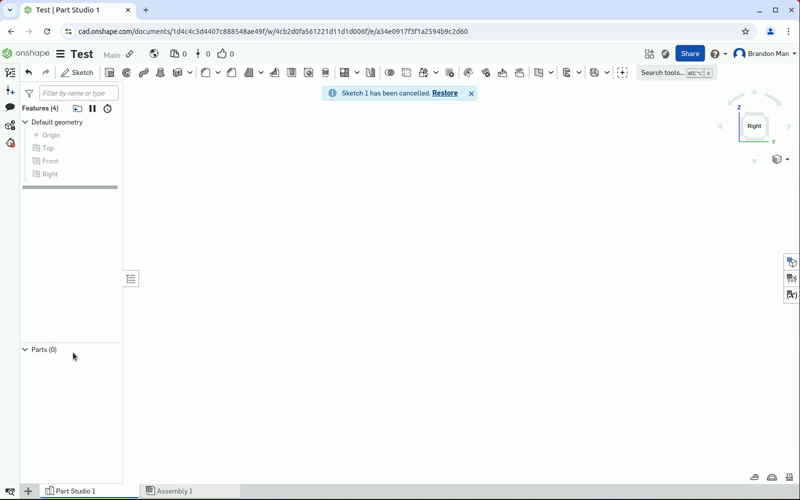
key(shift+y)
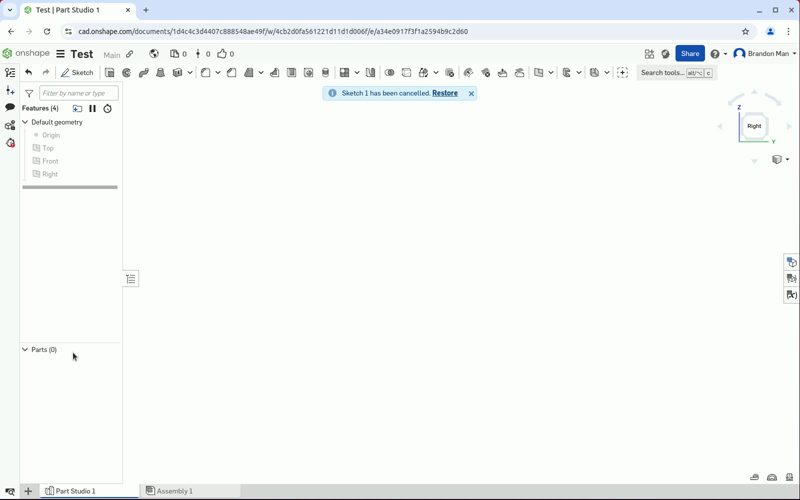
key(shift+s)
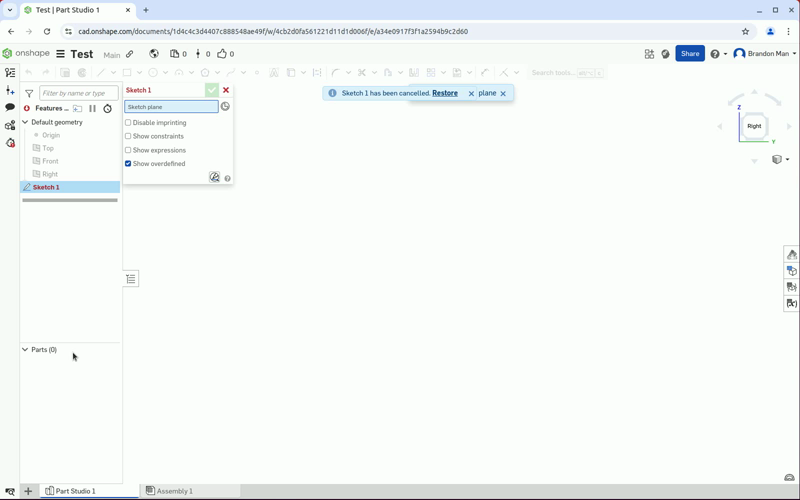
mouse_move(73, 176)
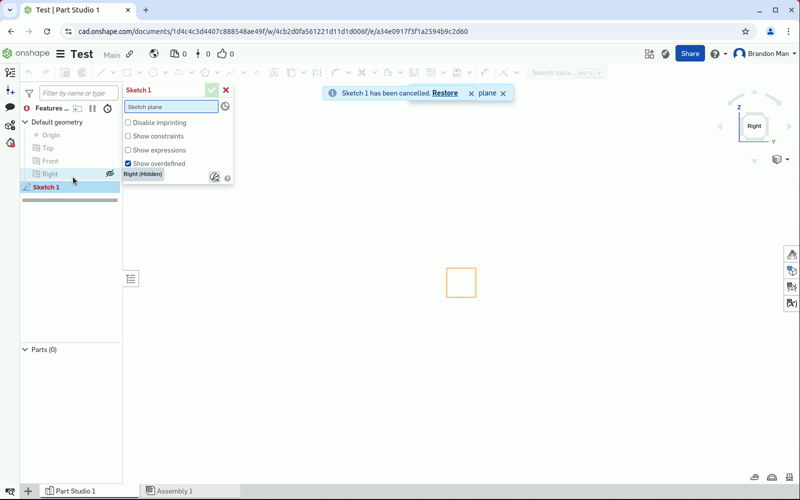
click(73, 176)
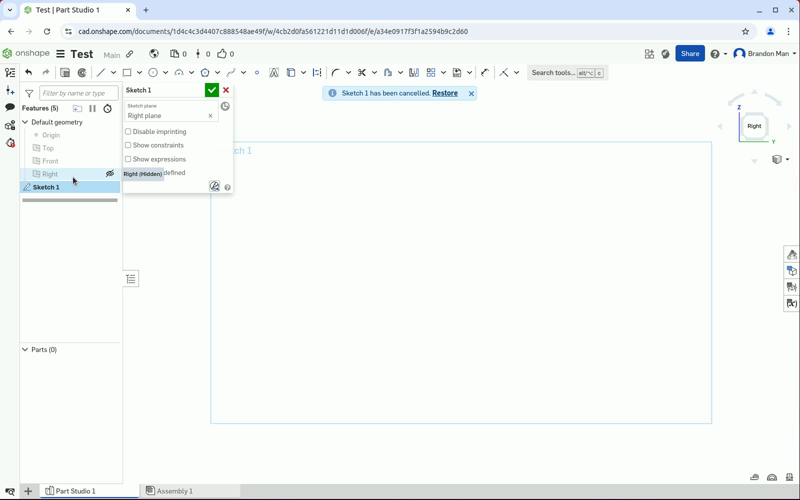
mouse_move(73, 352)
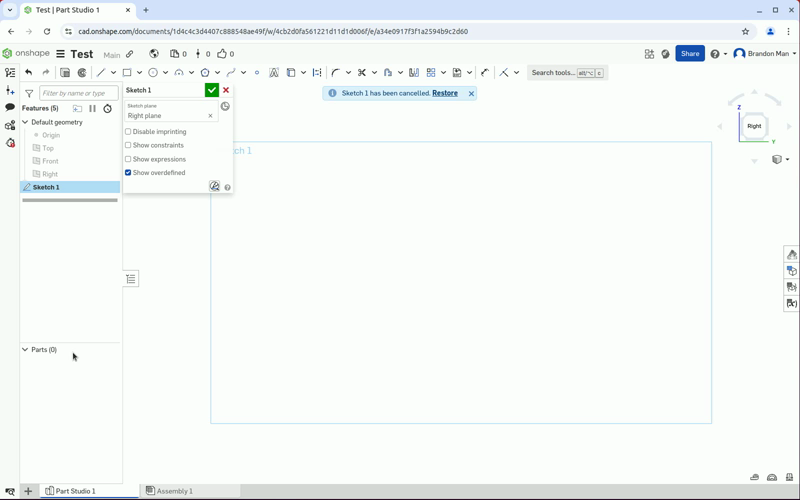
key(y)
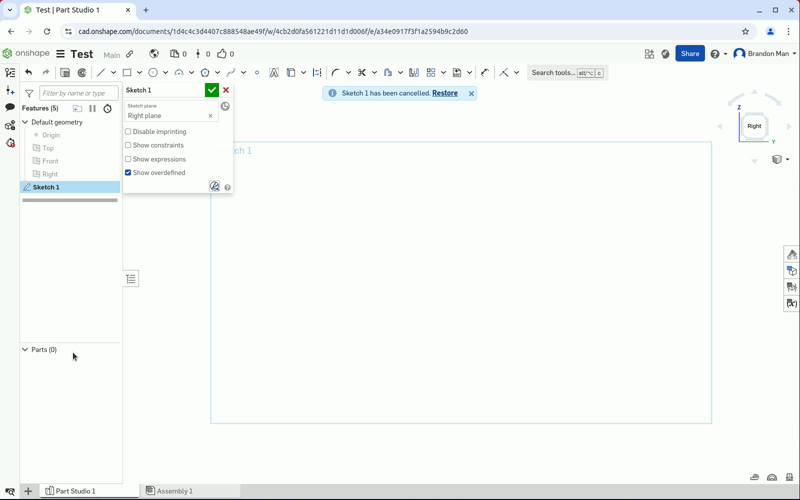
key(c)
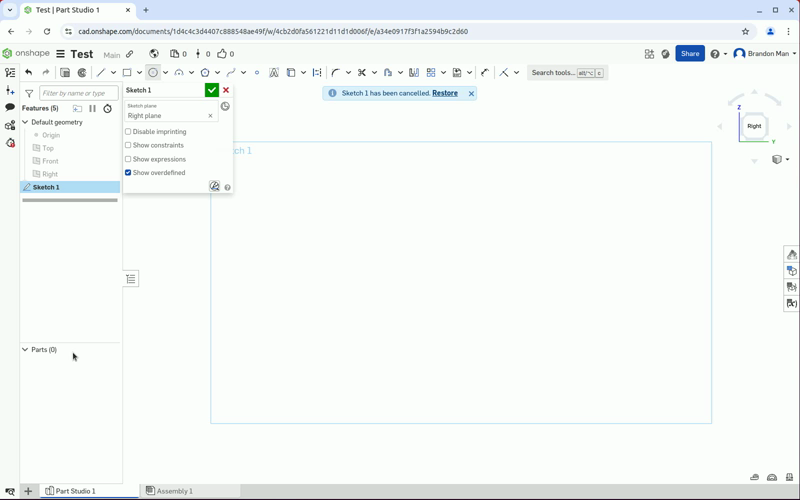
key_down(shift)
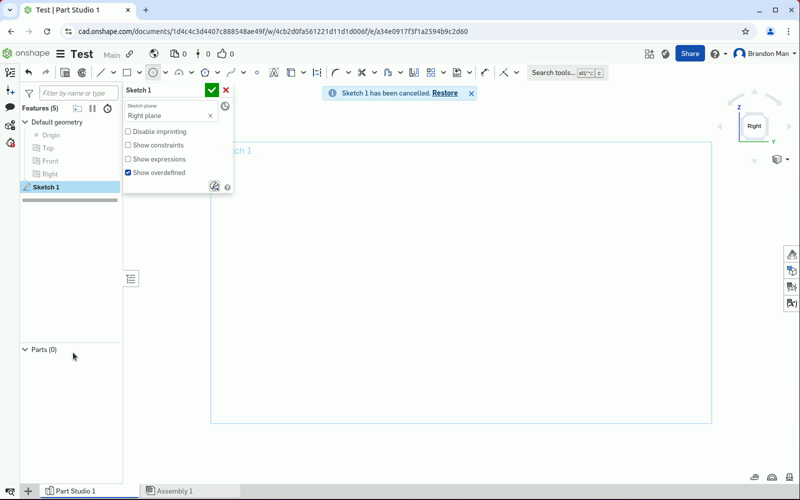
mouse_move(483, 228)
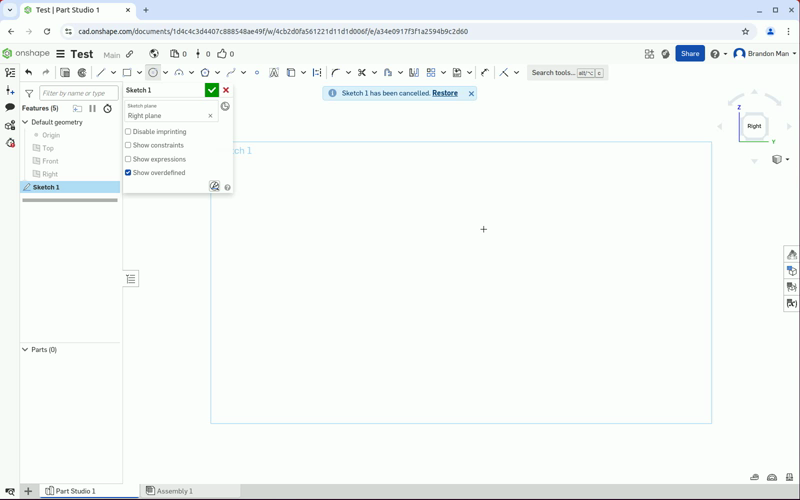
click(483, 228)
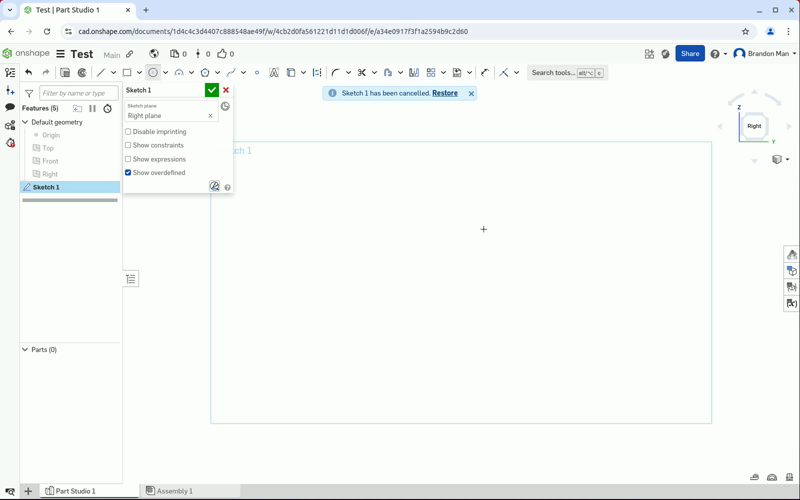
key_up(shift)
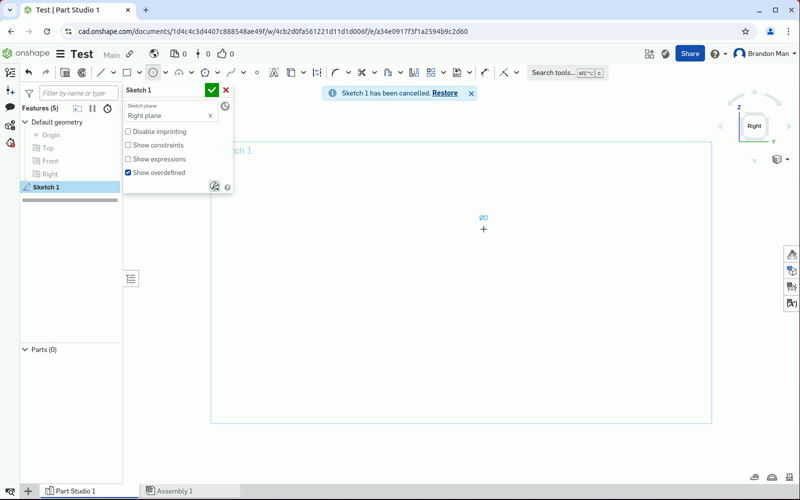
mouse_move(485, 228)
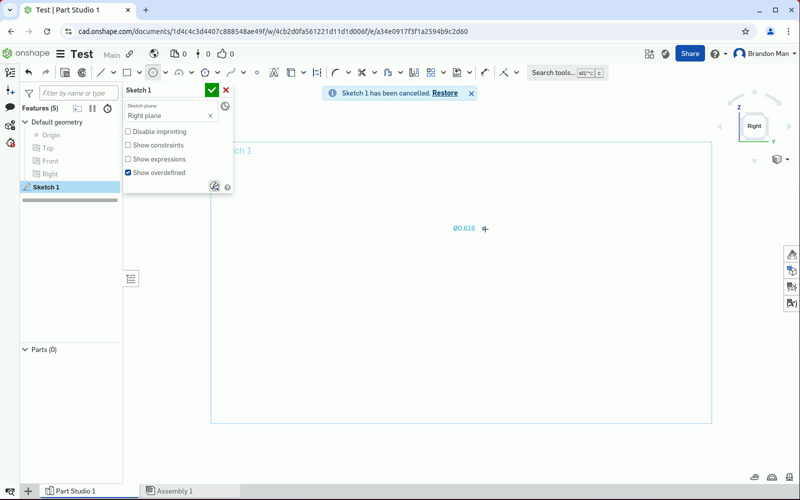
scroll(6)
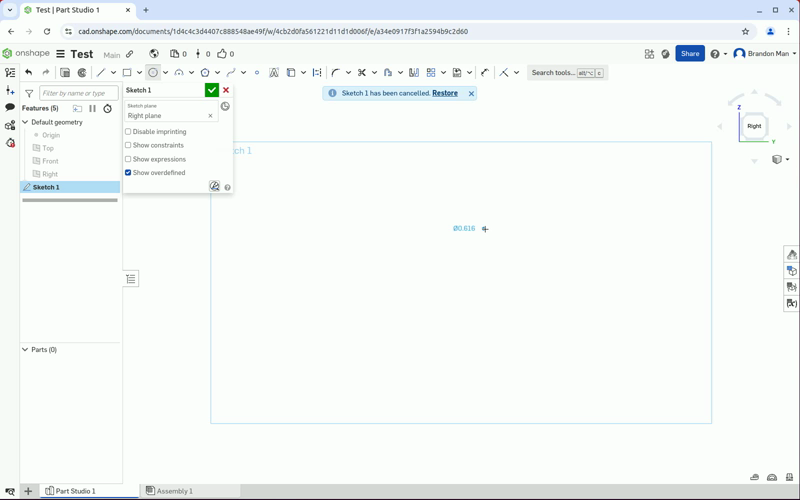
scroll(6)
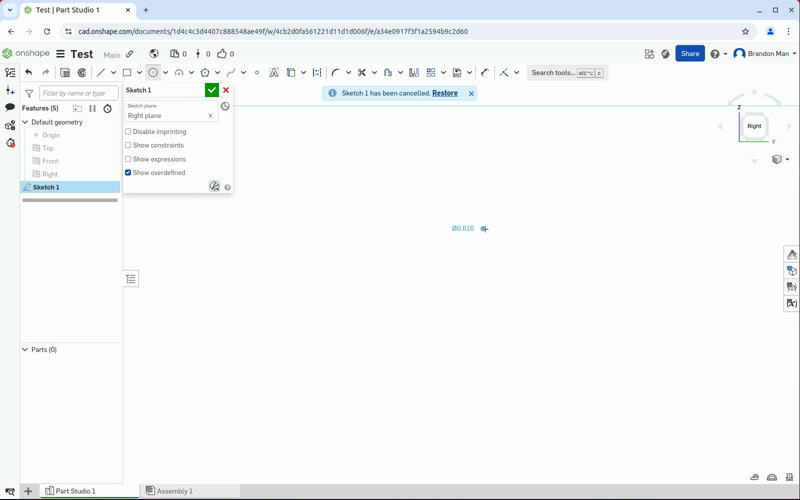
scroll(6)
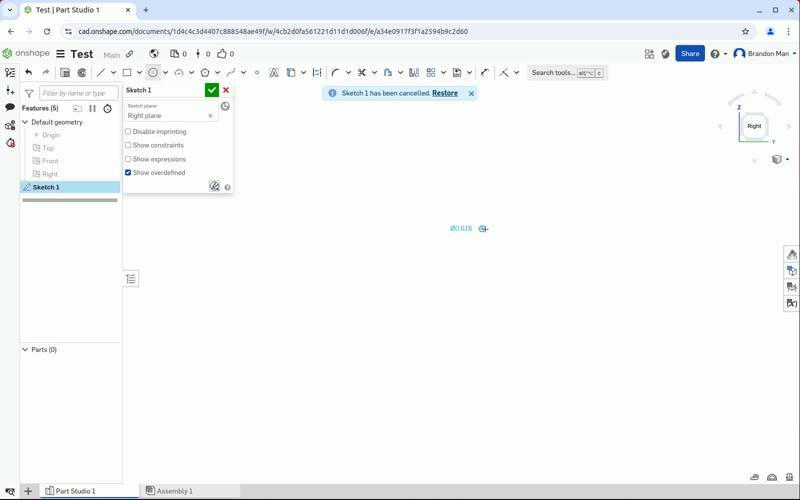
scroll(6)
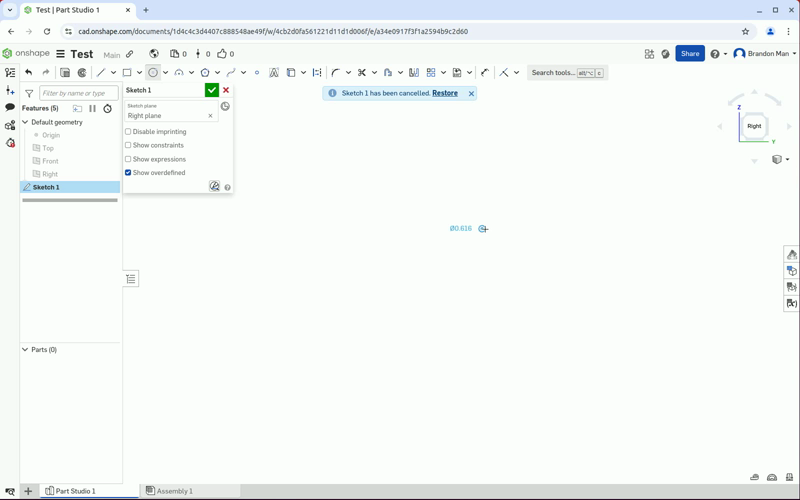
scroll(6)
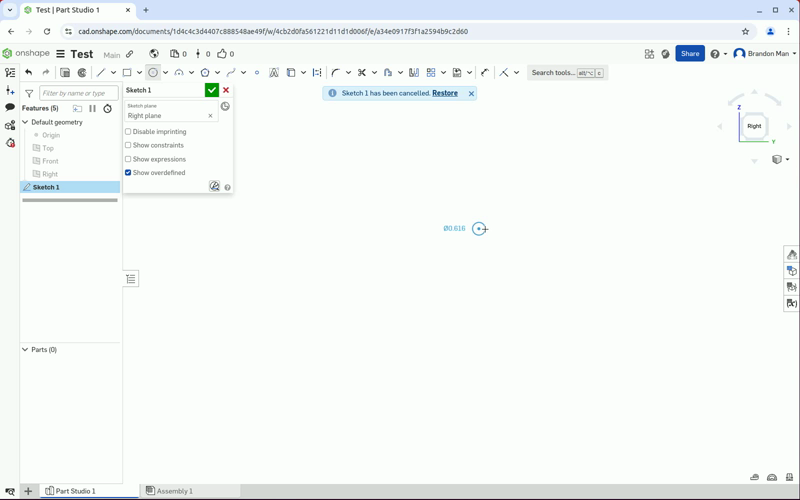
scroll(6)
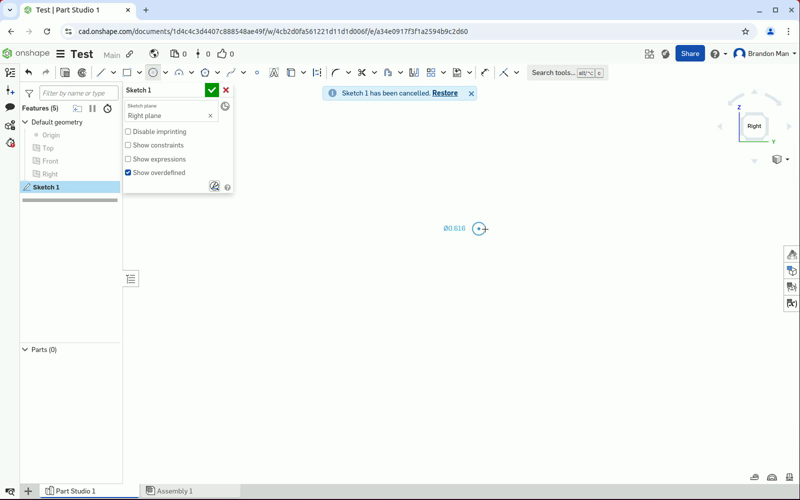
scroll(6)
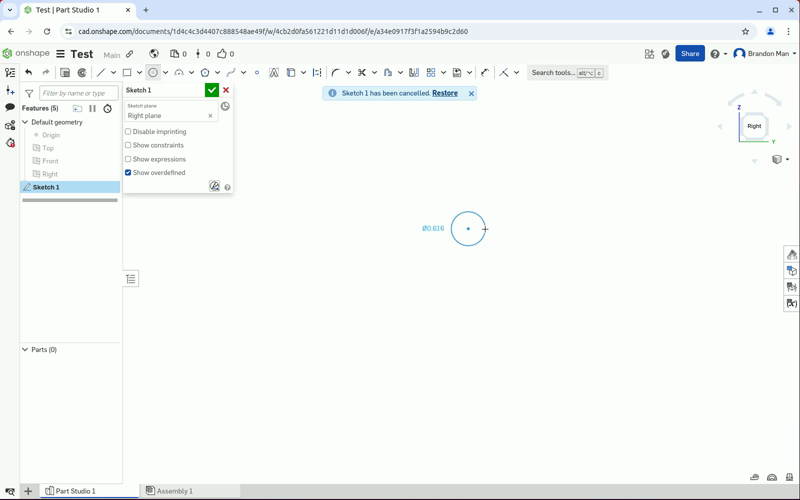
click(485, 228)
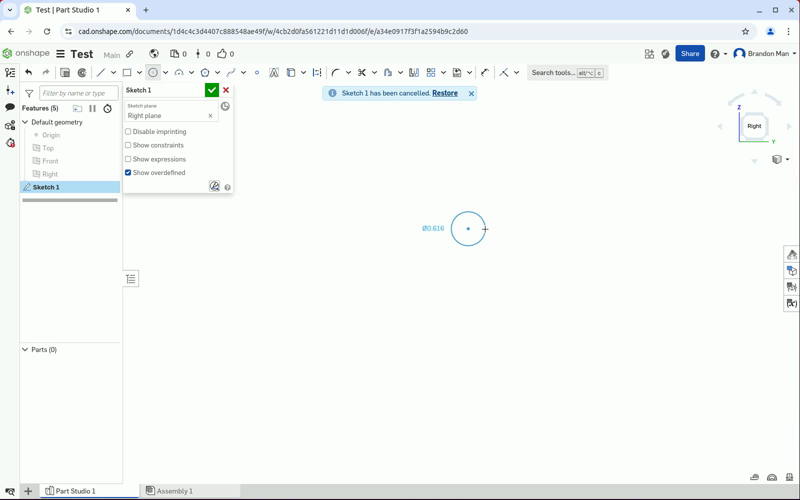
scroll(-6)
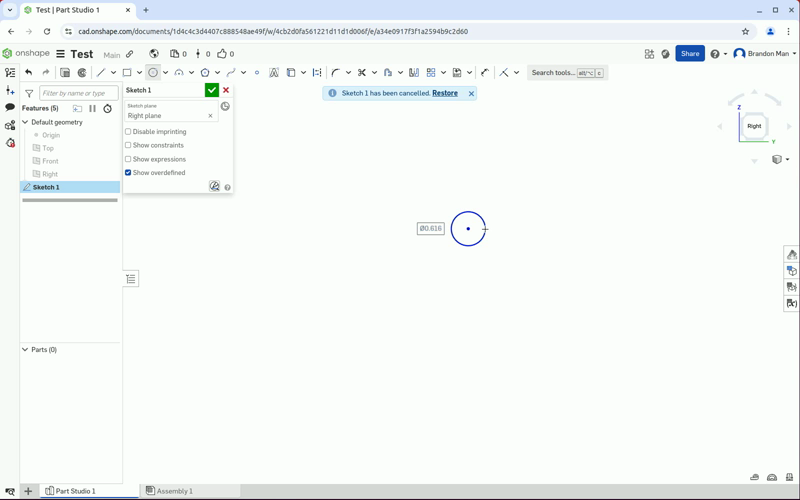
scroll(-6)
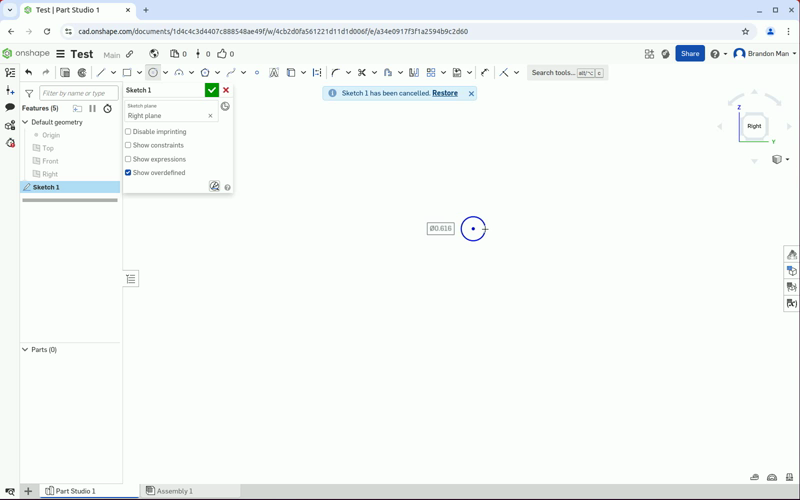
scroll(-6)
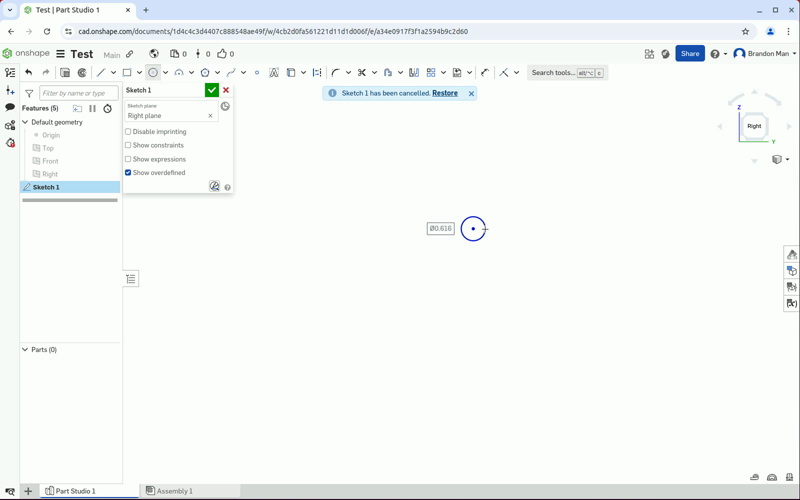
scroll(-6)
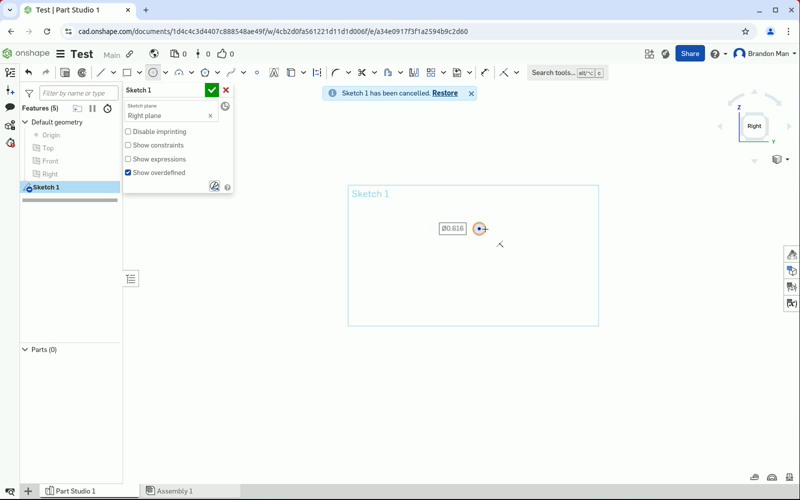
scroll(-6)
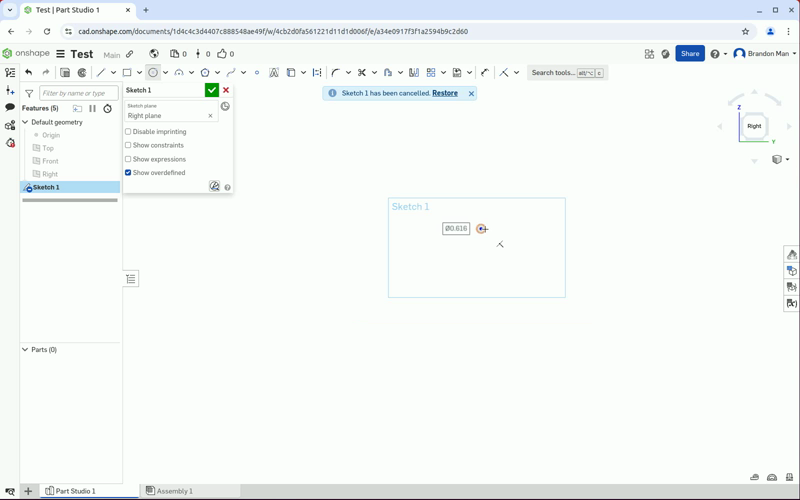
scroll(-6)
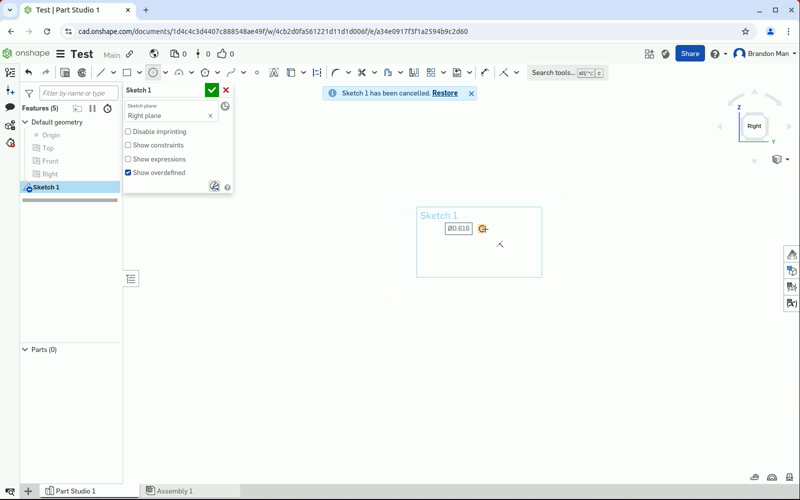
scroll(-6)
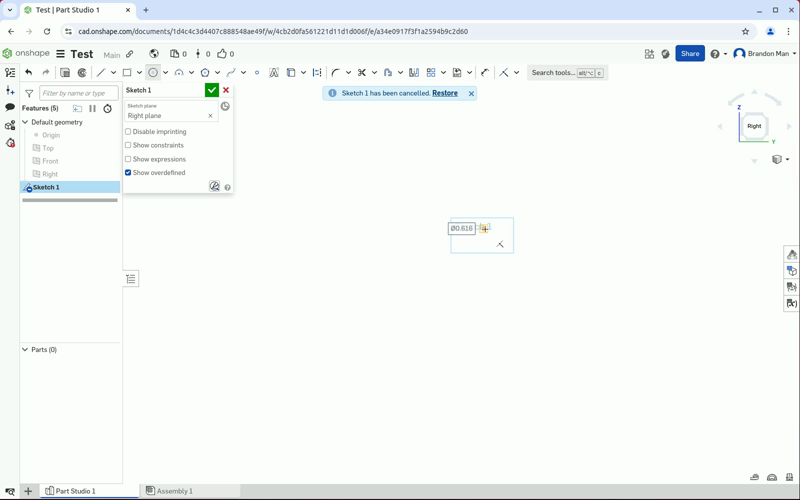
key(esc)
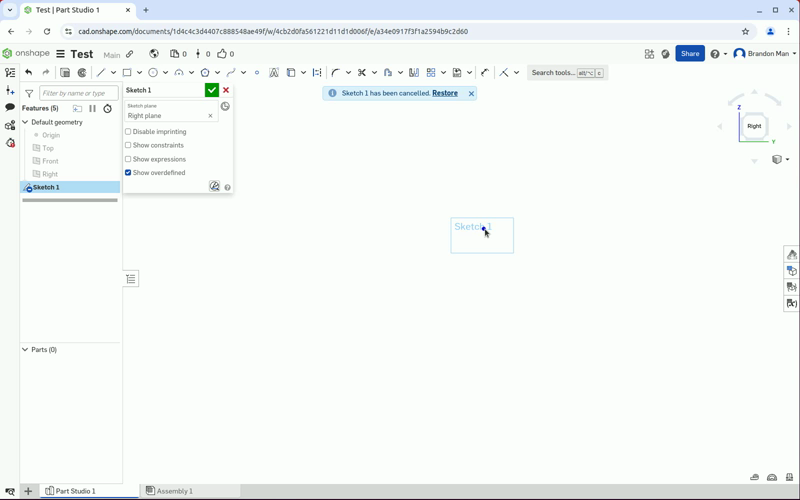
key(c)
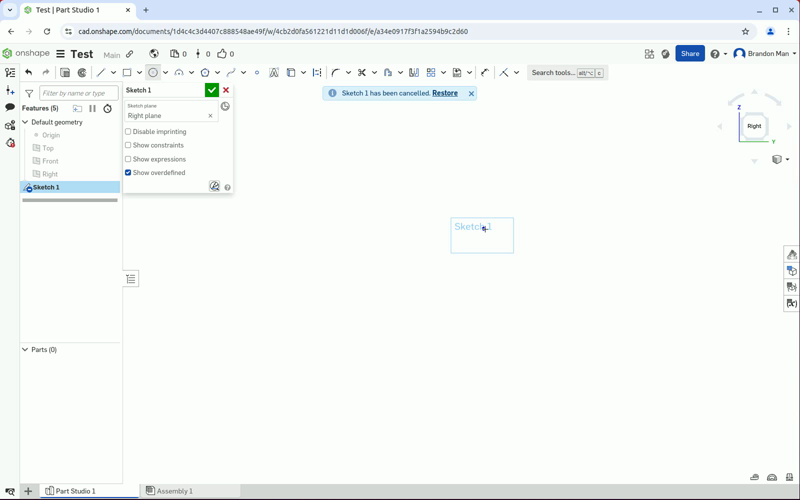
key_down(shift)
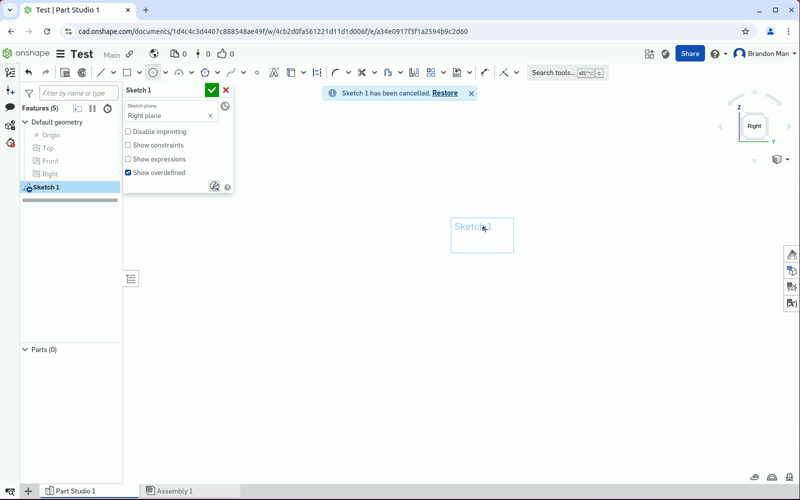
mouse_move(483, 228)
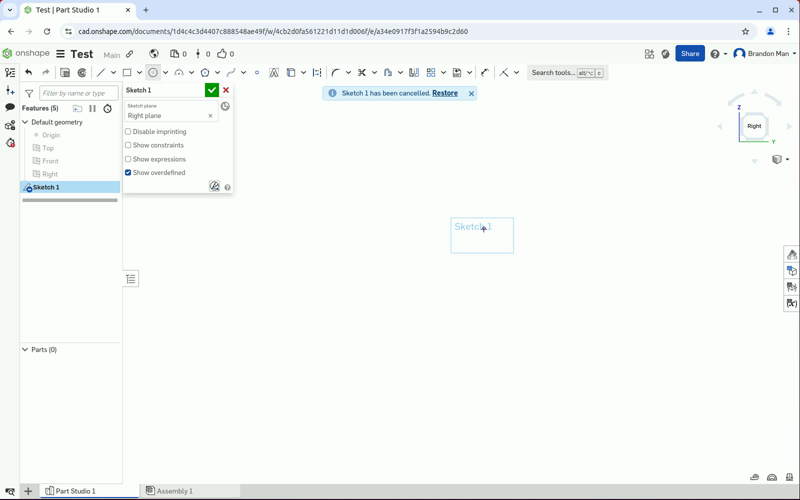
scroll(6)
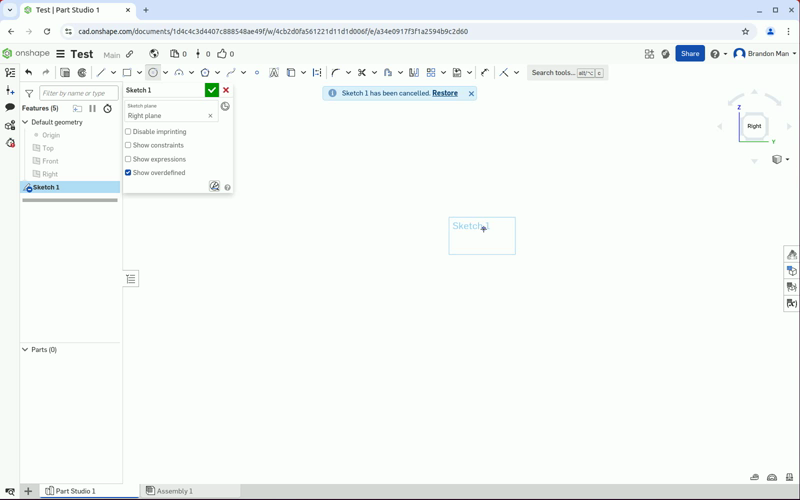
scroll(6)
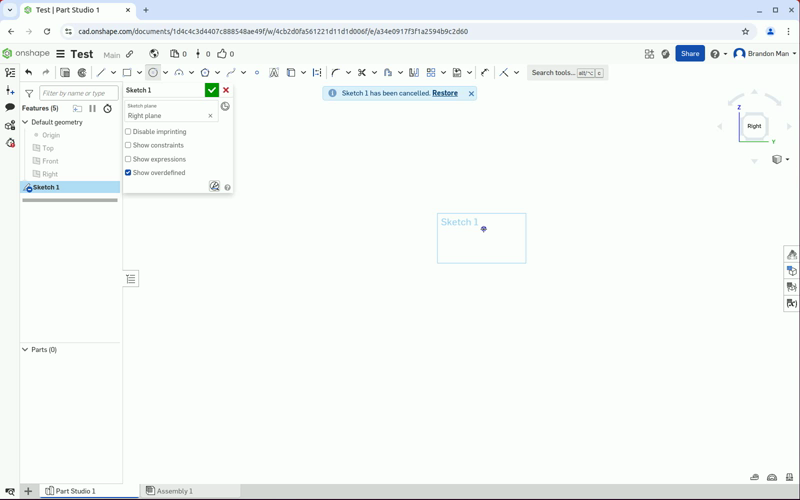
scroll(6)
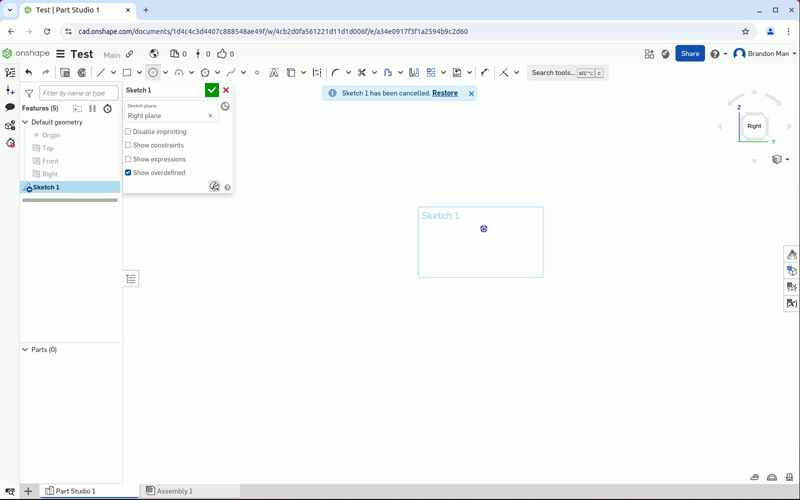
scroll(6)
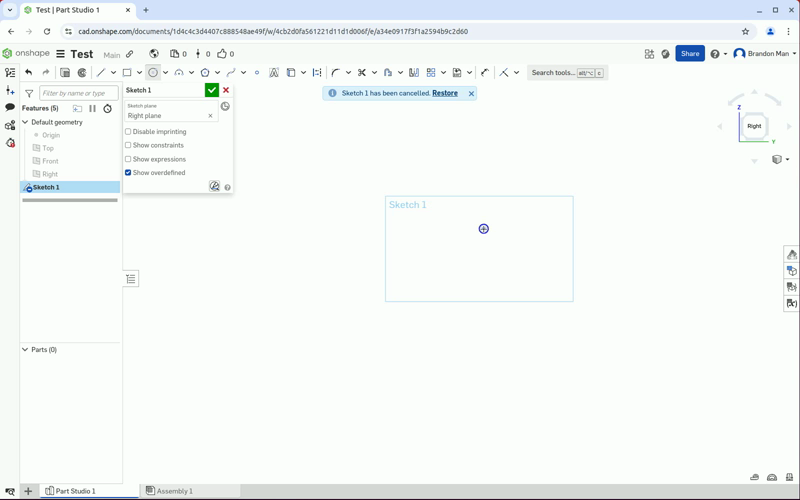
scroll(6)
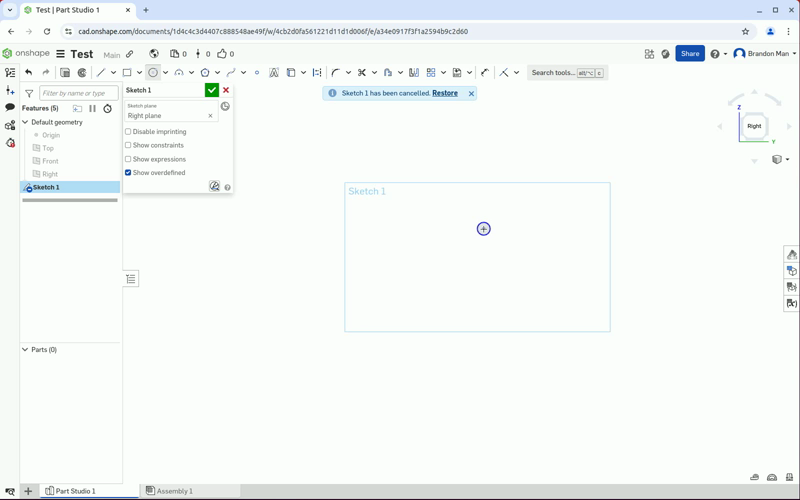
scroll(6)
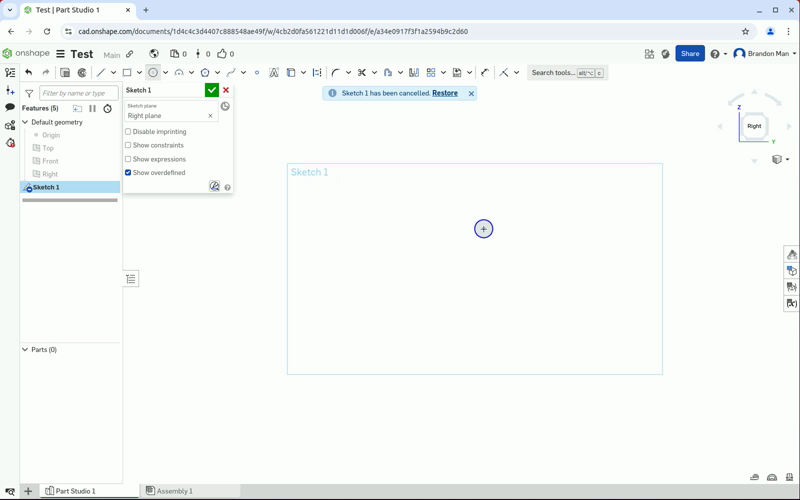
scroll(6)
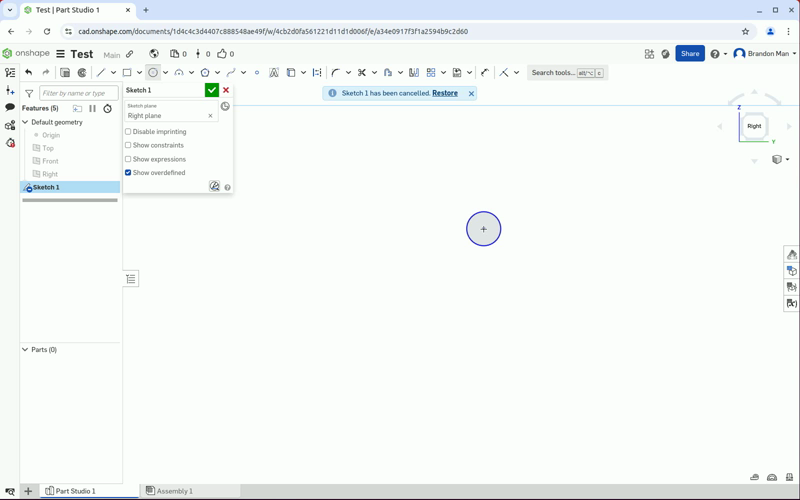
click(483, 228)
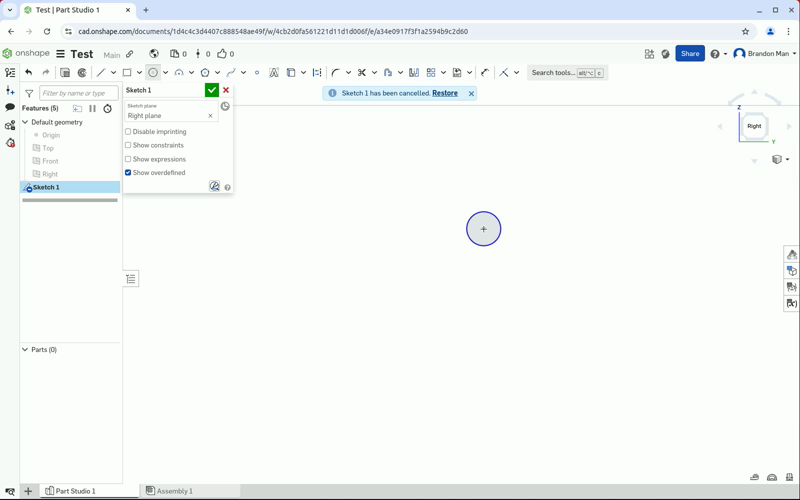
scroll(-6)
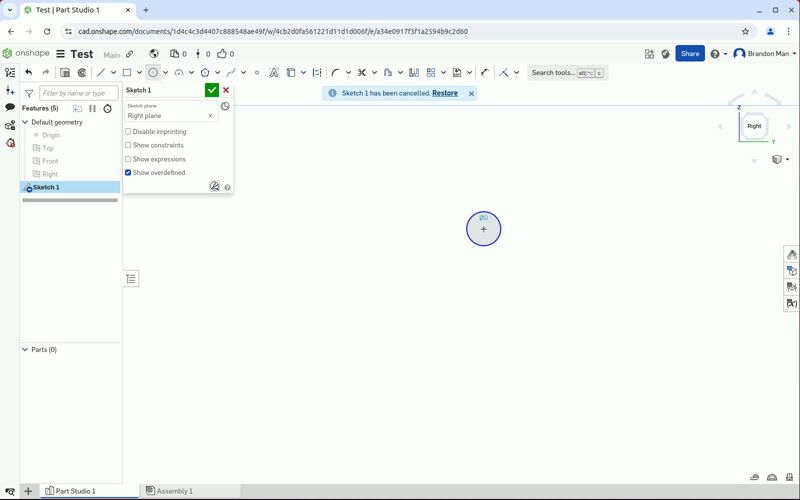
scroll(-6)
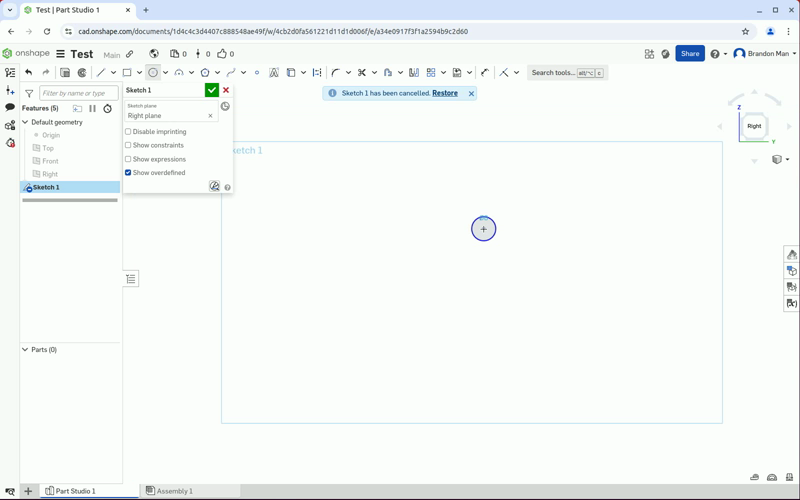
scroll(-6)
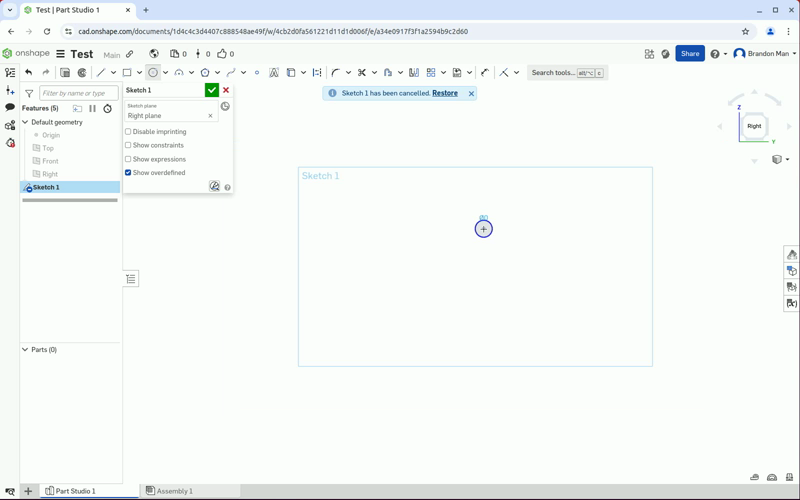
scroll(-6)
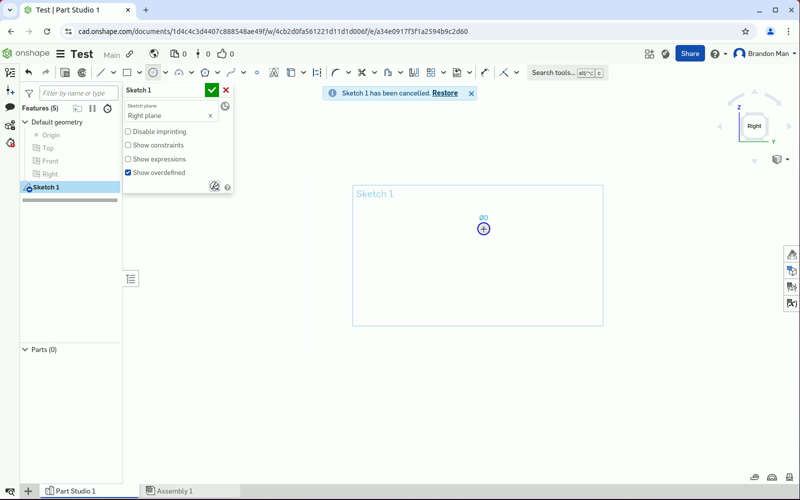
scroll(-6)
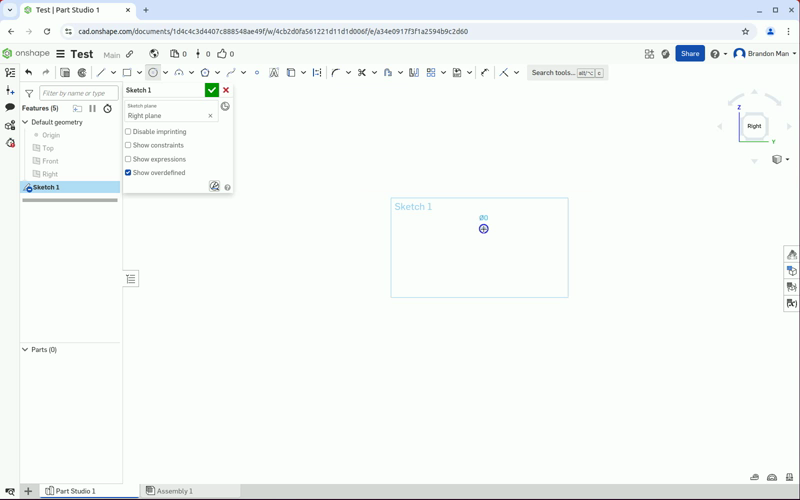
scroll(-6)
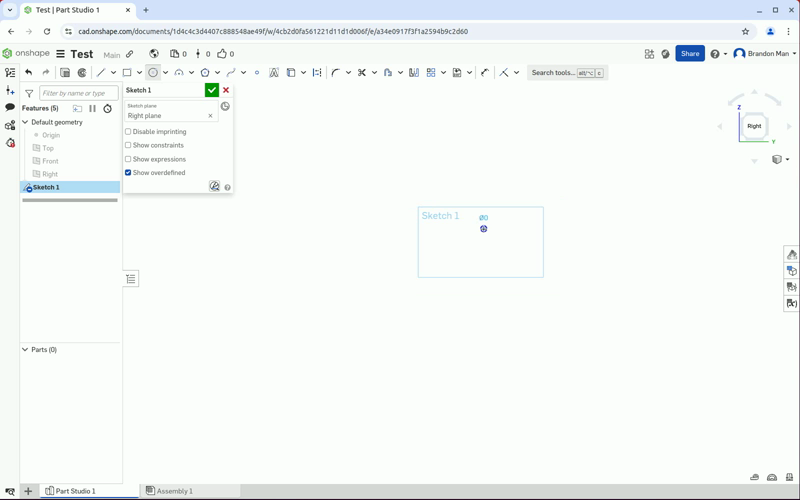
scroll(-6)
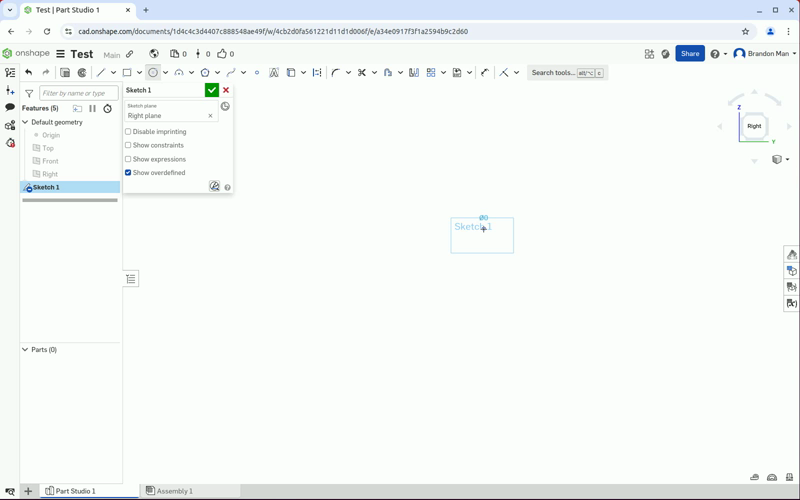
key_up(shift)
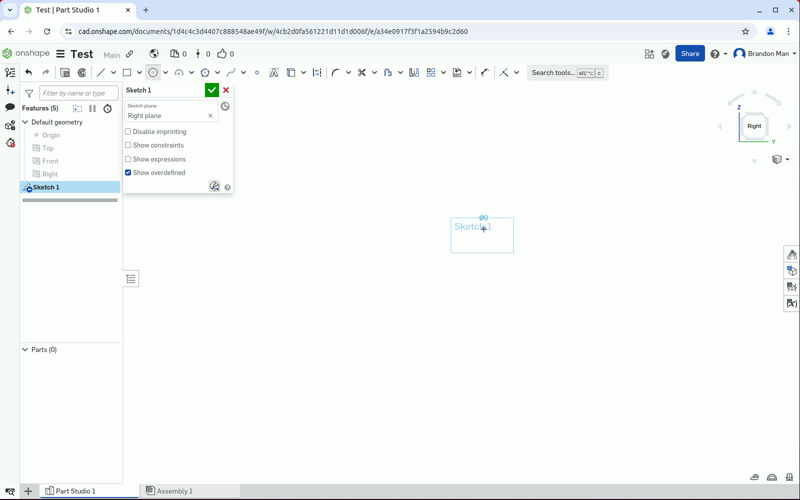
mouse_move(484, 228)
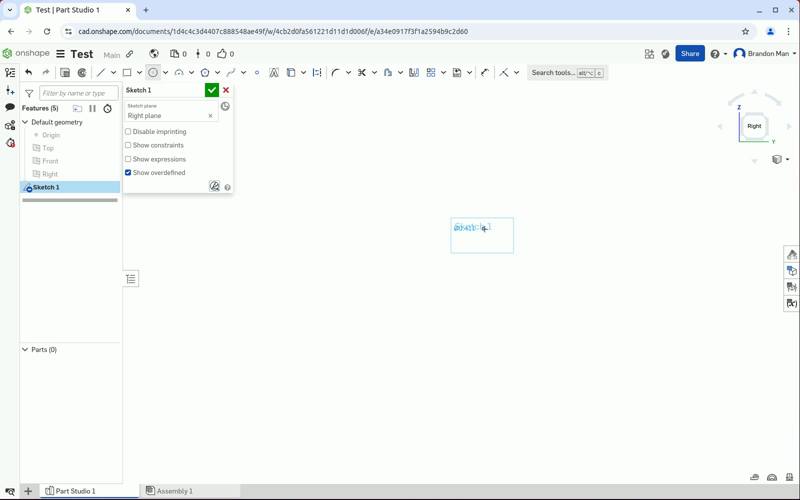
scroll(6)
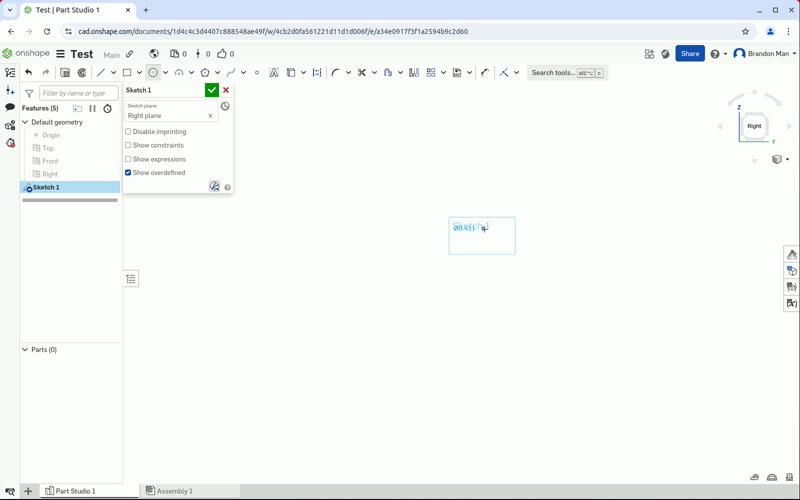
scroll(6)
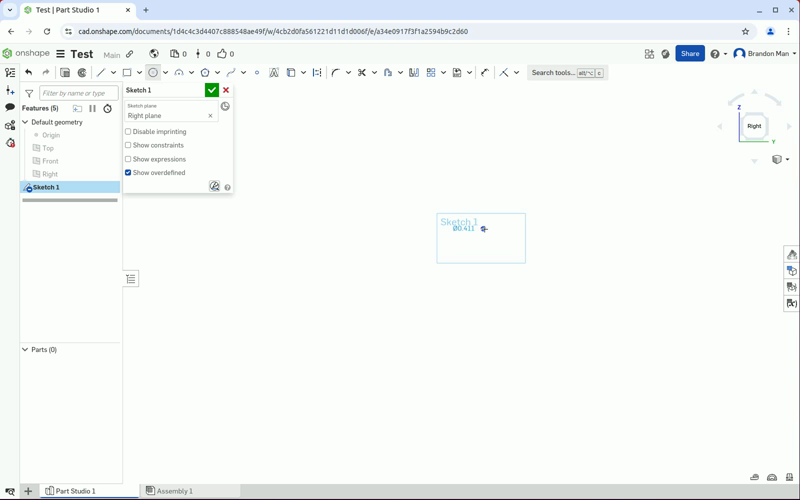
scroll(6)
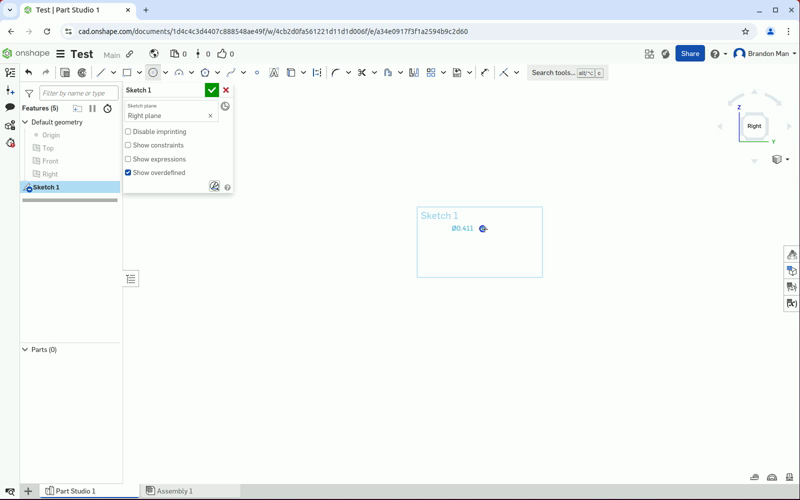
scroll(6)
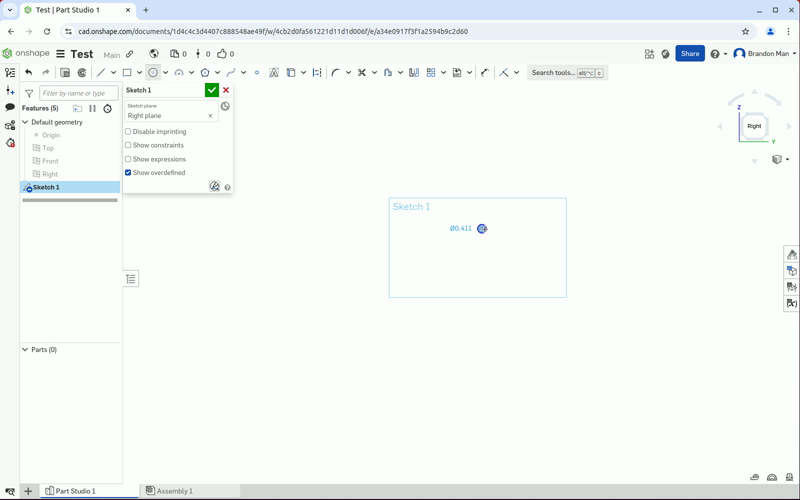
scroll(6)
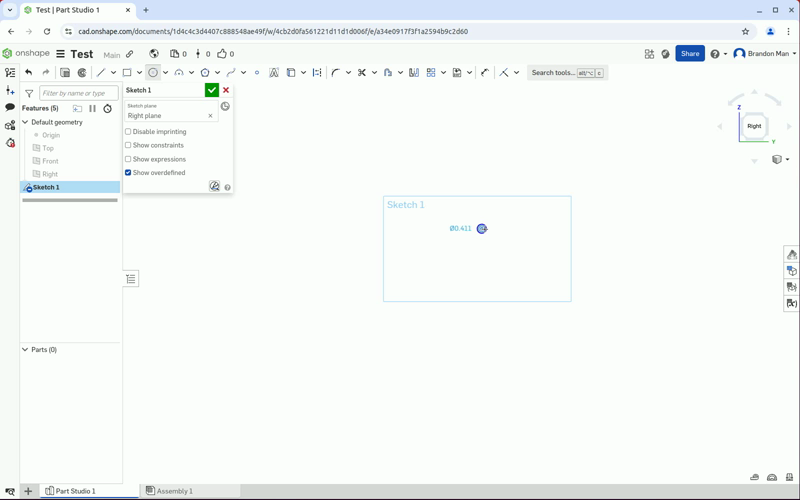
scroll(6)
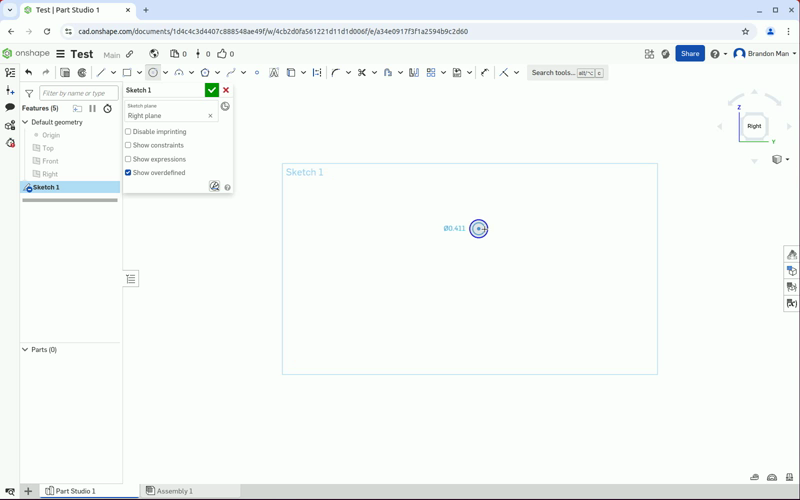
scroll(6)
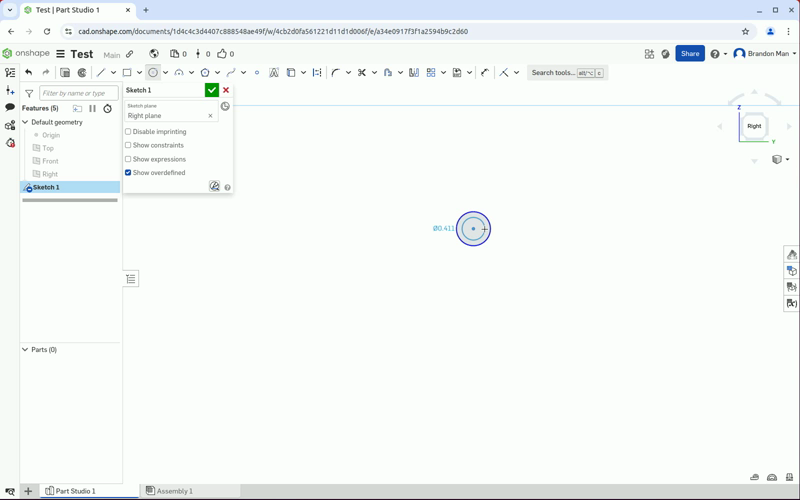
click(484, 228)
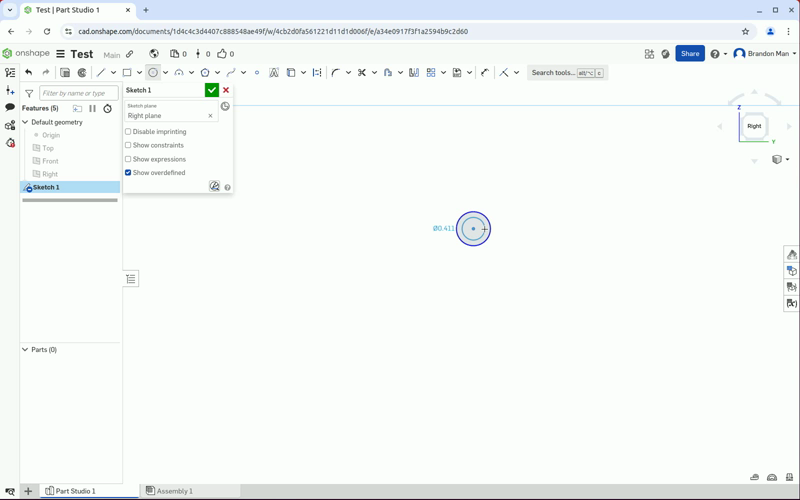
scroll(-6)
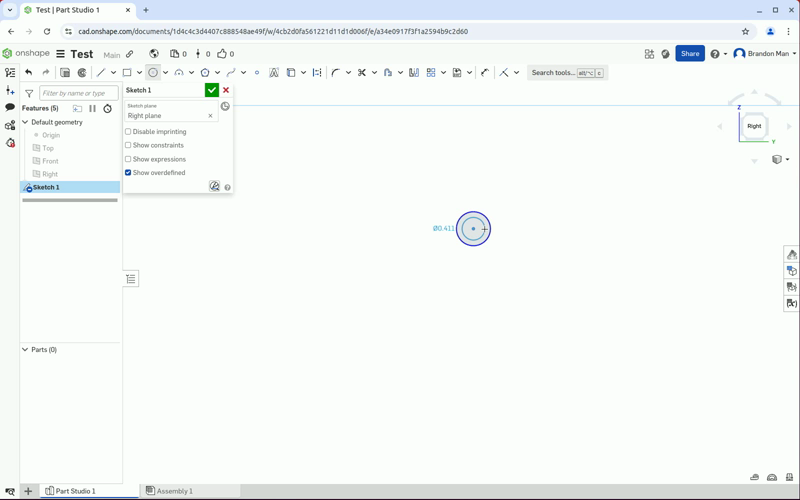
scroll(-6)
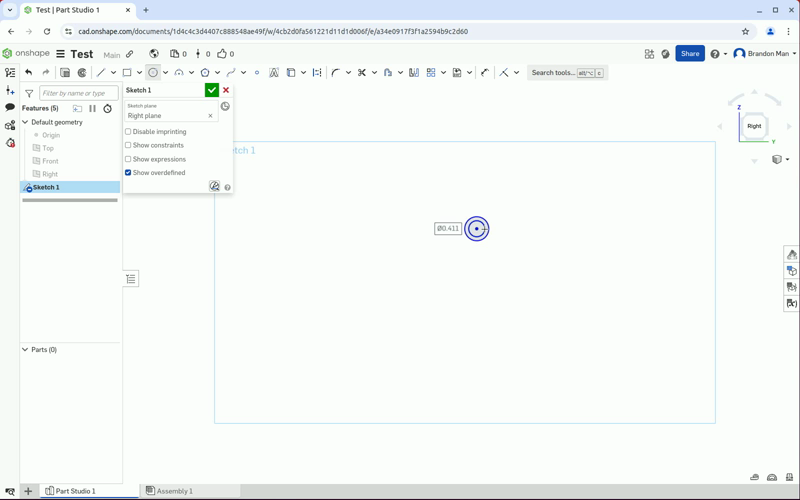
scroll(-6)
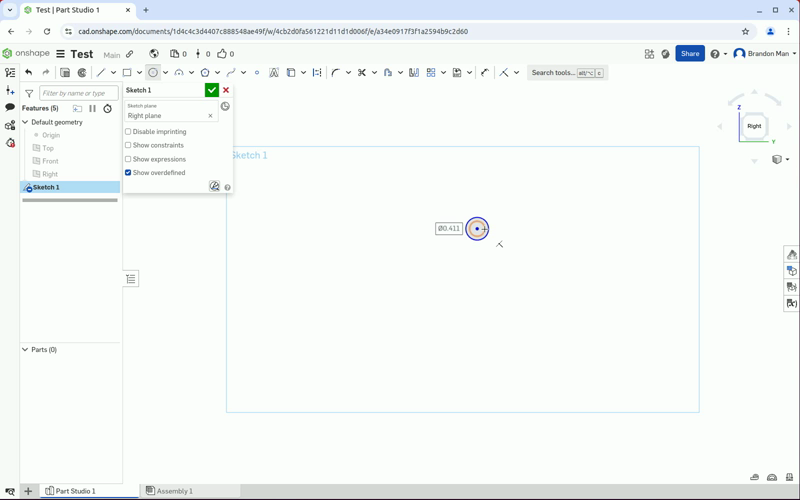
scroll(-6)
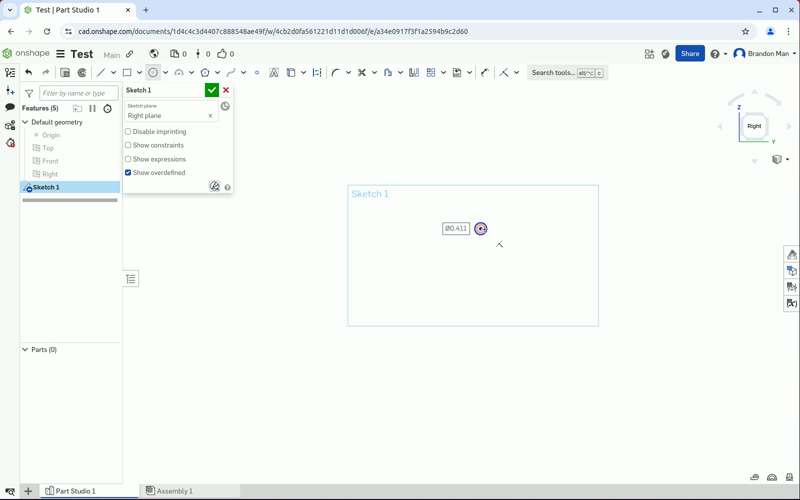
scroll(-6)
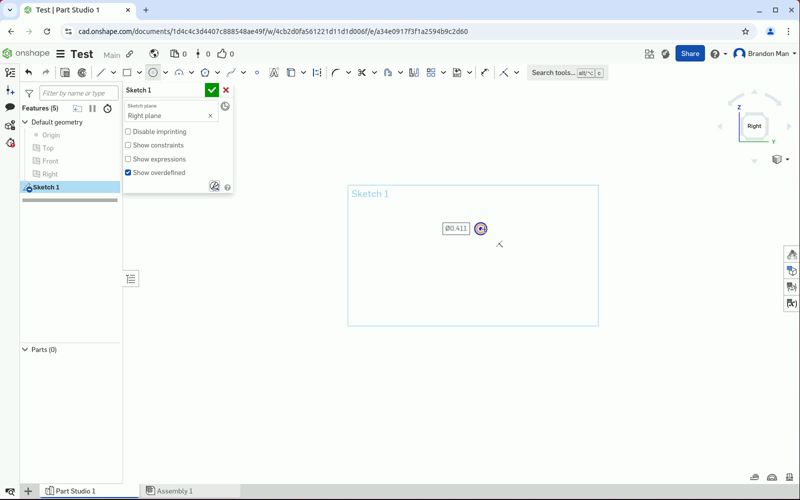
scroll(-6)
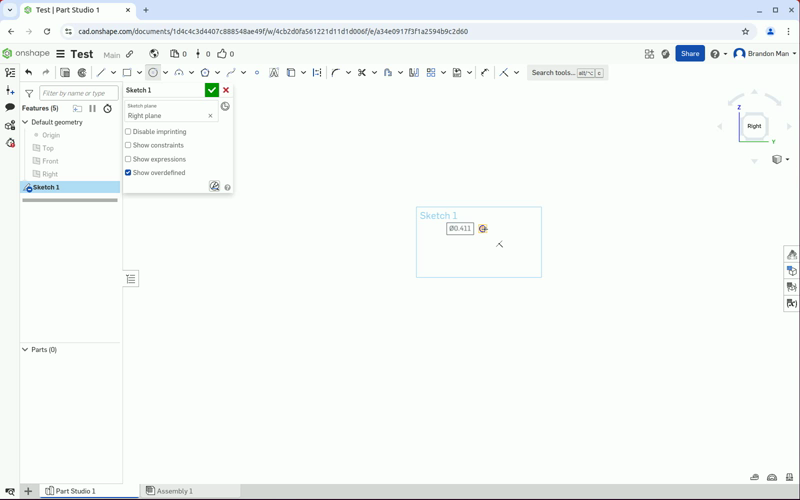
scroll(-6)
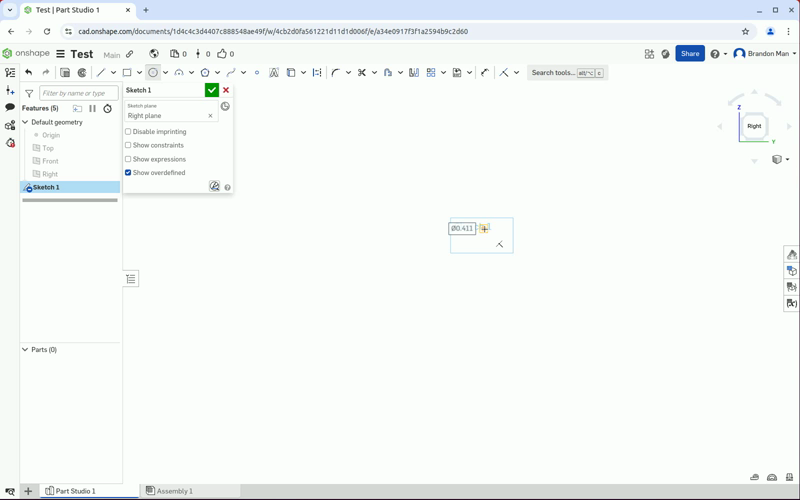
key(esc)
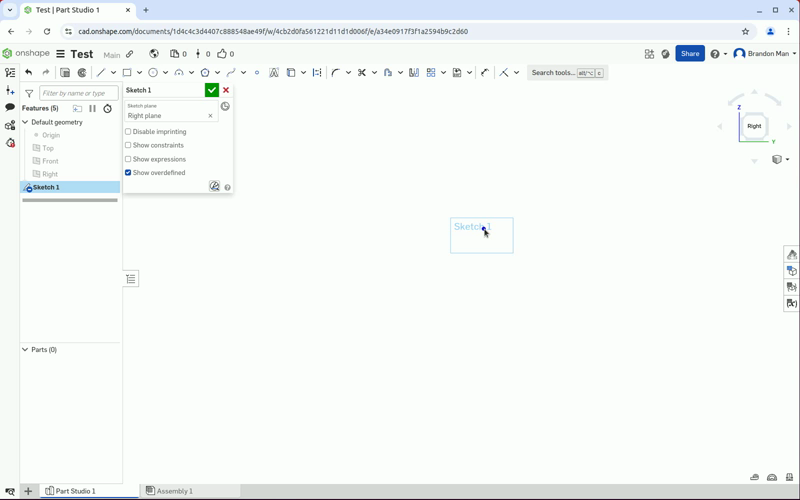
mouse_move(482, 229)
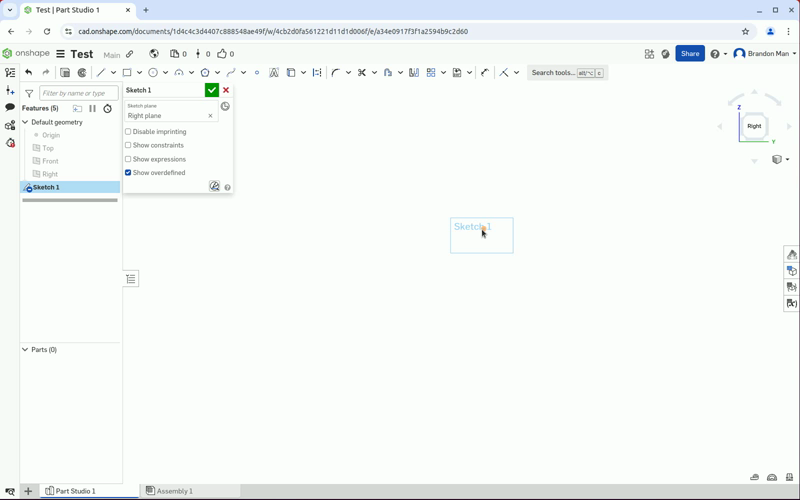
scroll(6)
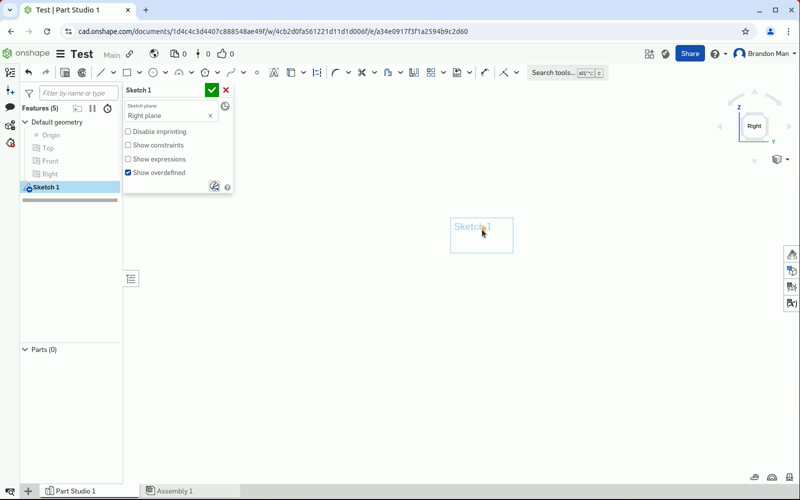
scroll(6)
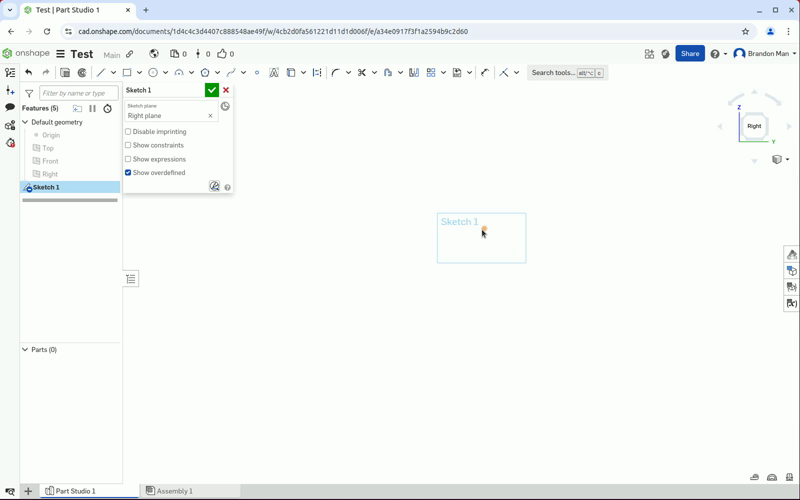
scroll(6)
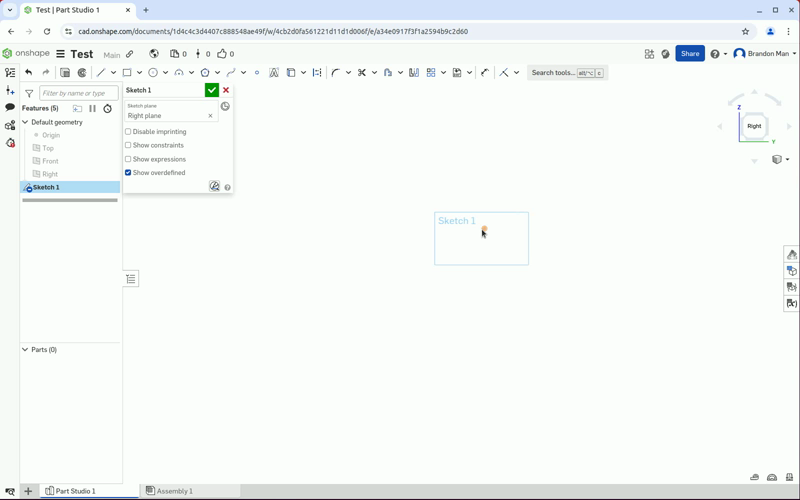
scroll(6)
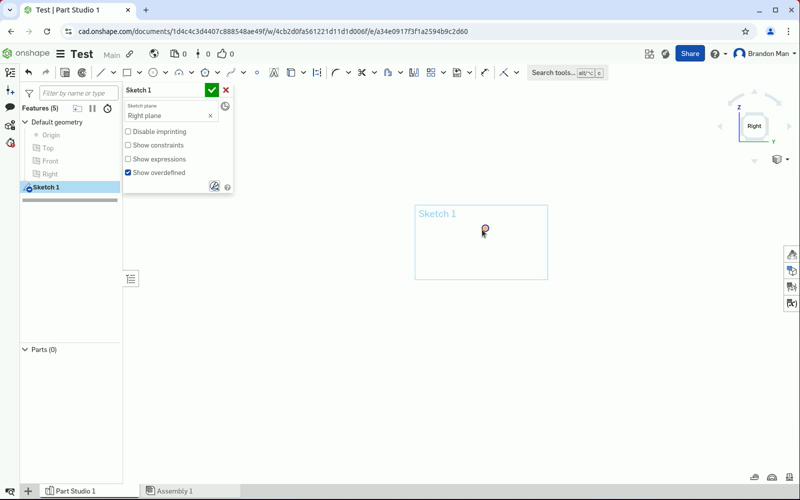
scroll(6)
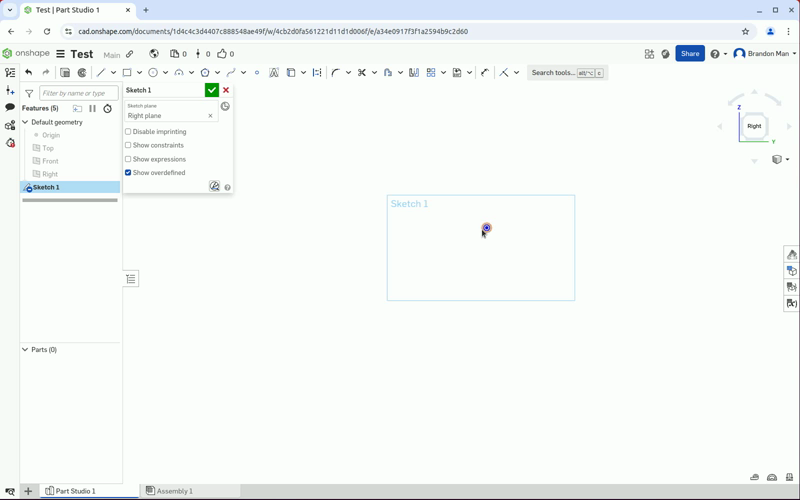
scroll(6)
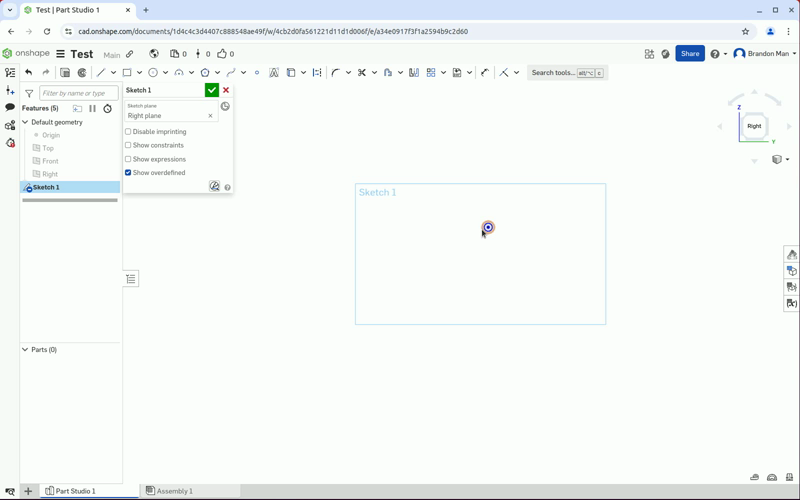
scroll(6)
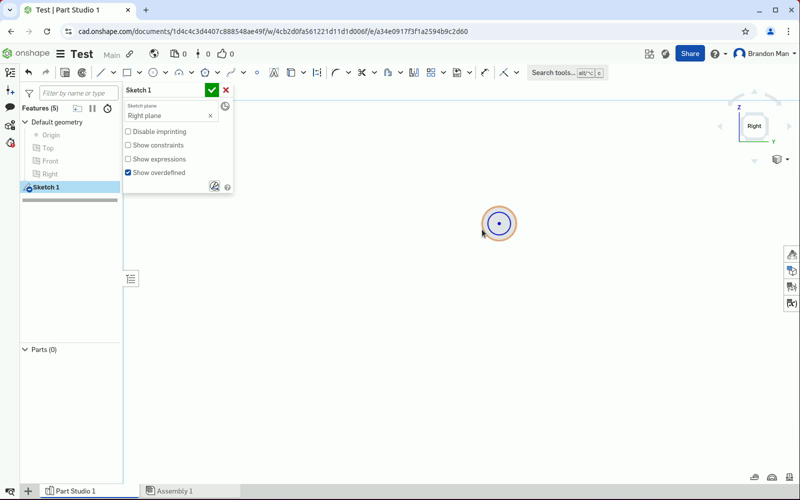
click(482, 229)
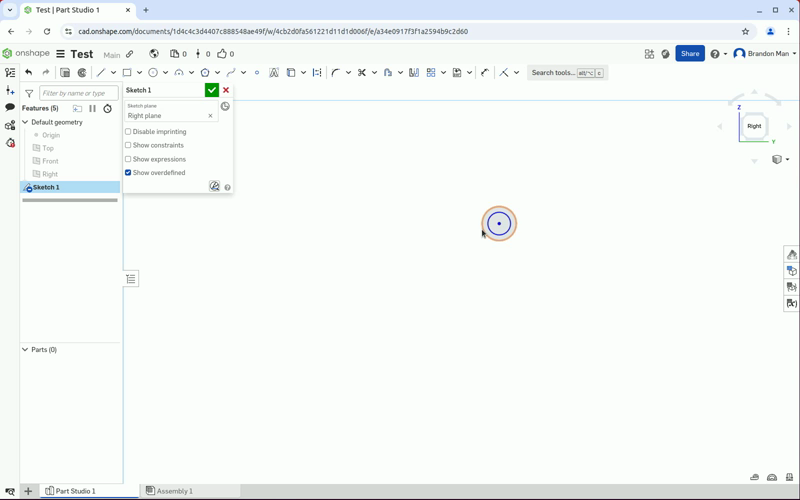
scroll(-6)
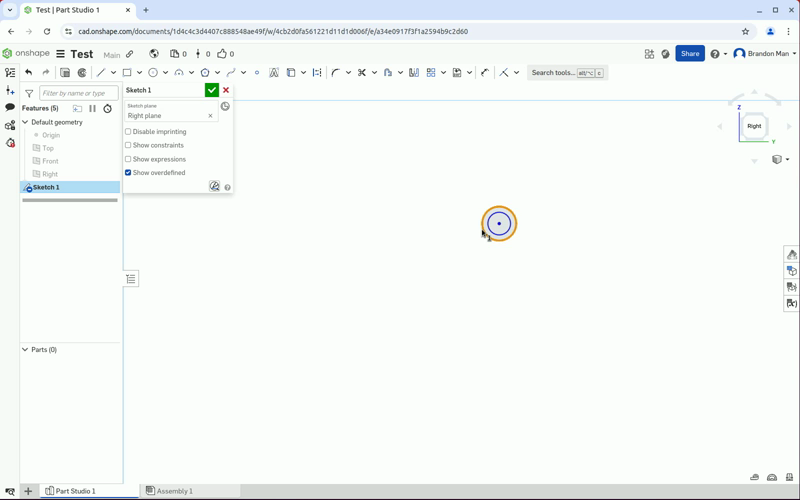
scroll(-6)
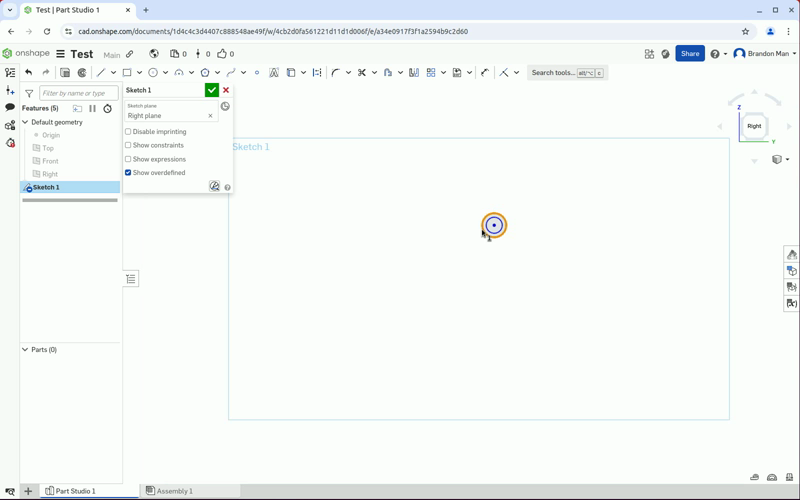
scroll(-6)
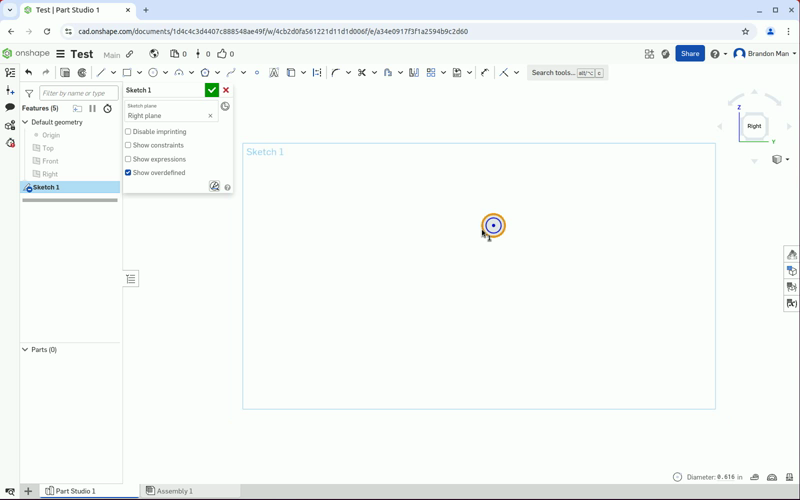
scroll(-6)
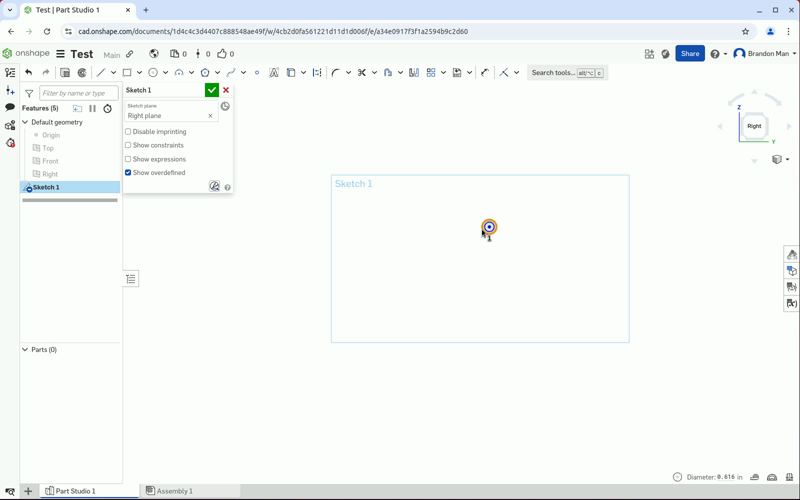
scroll(-6)
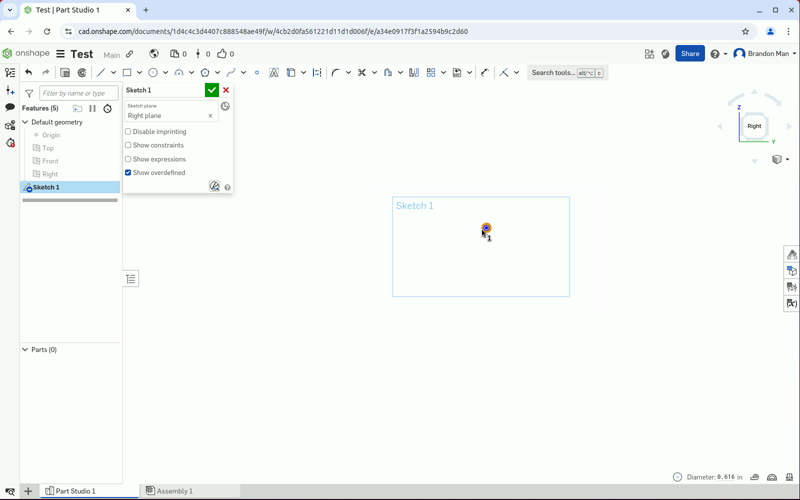
scroll(-6)
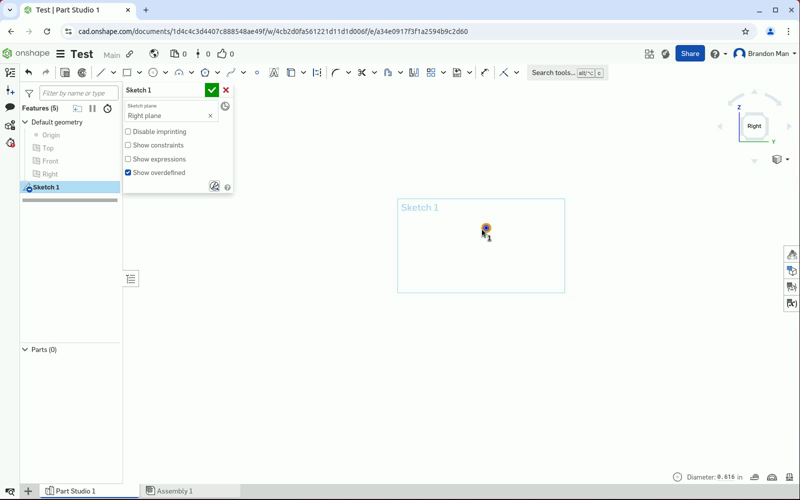
scroll(-6)
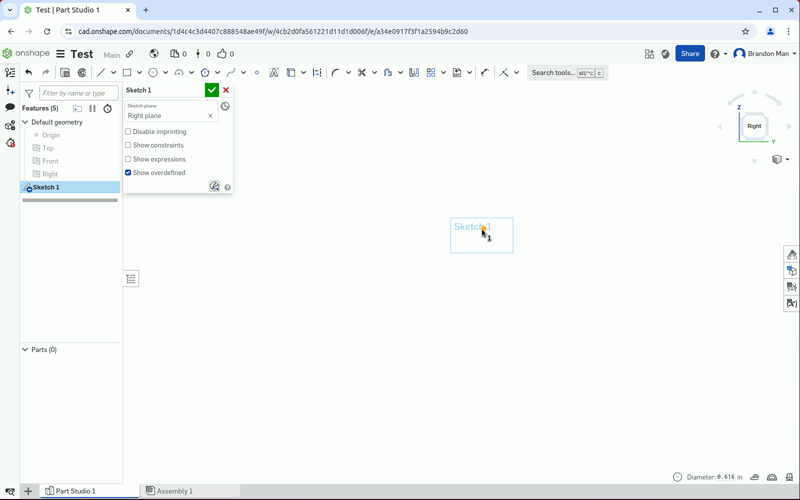
mouse_move(73, 352)
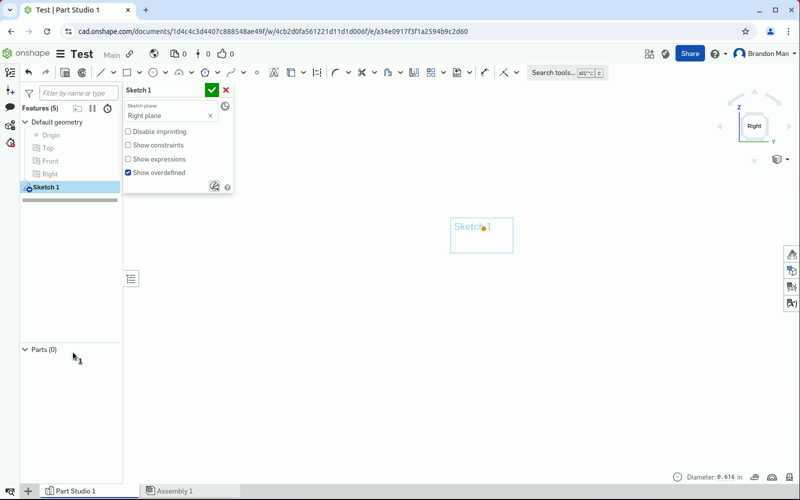
key(shift+y)
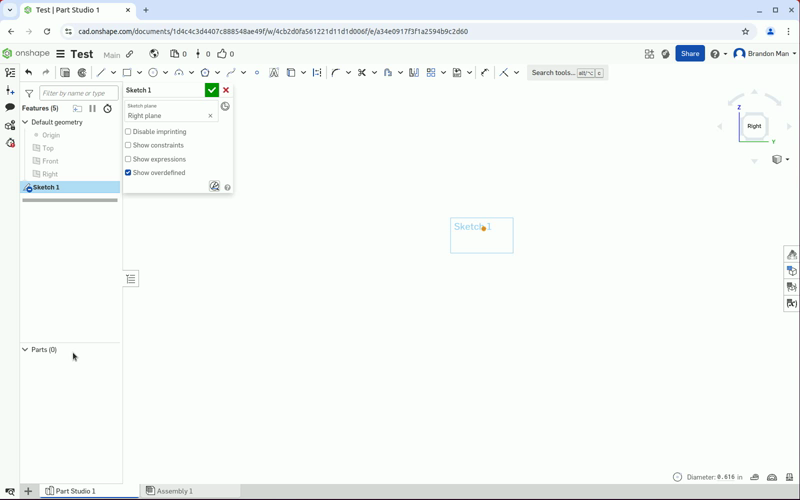
key(shift+e)
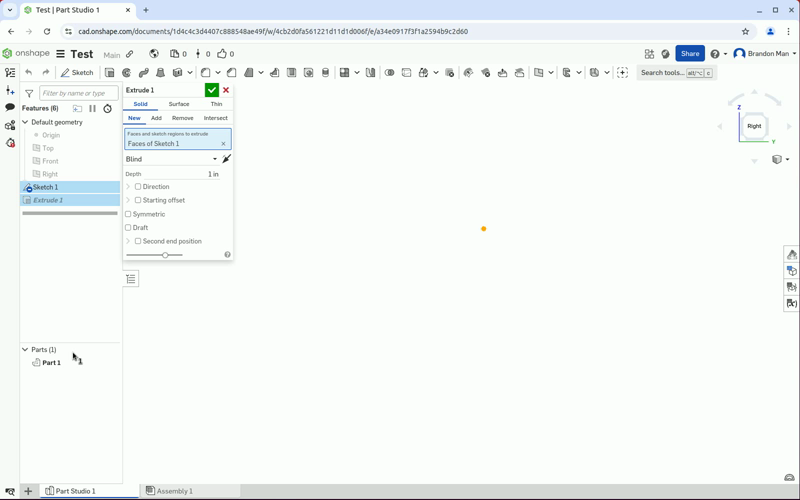
mouse_move(143, 106)
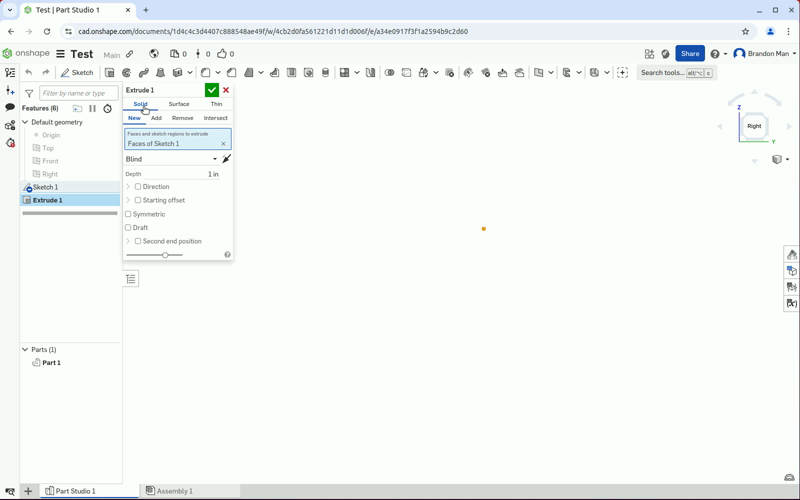
click(143, 106)
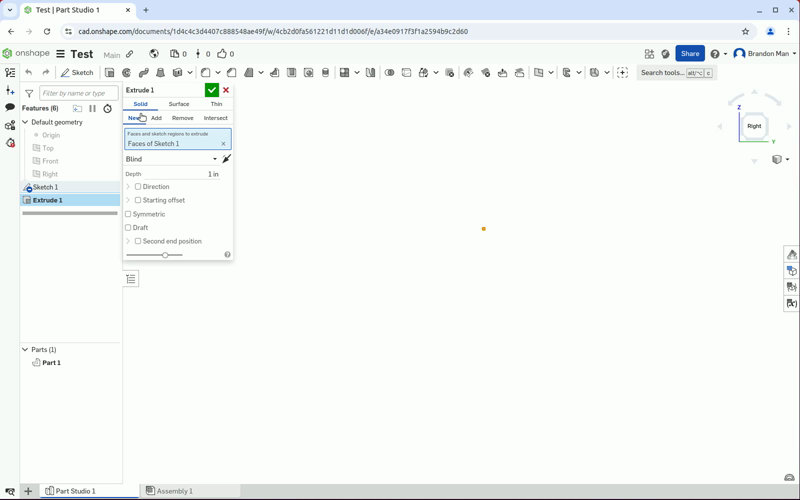
mouse_move(137, 120)
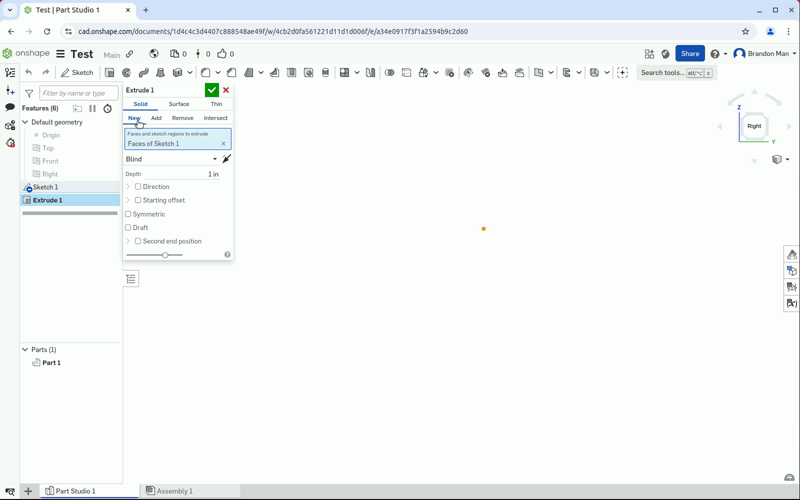
click(137, 120)
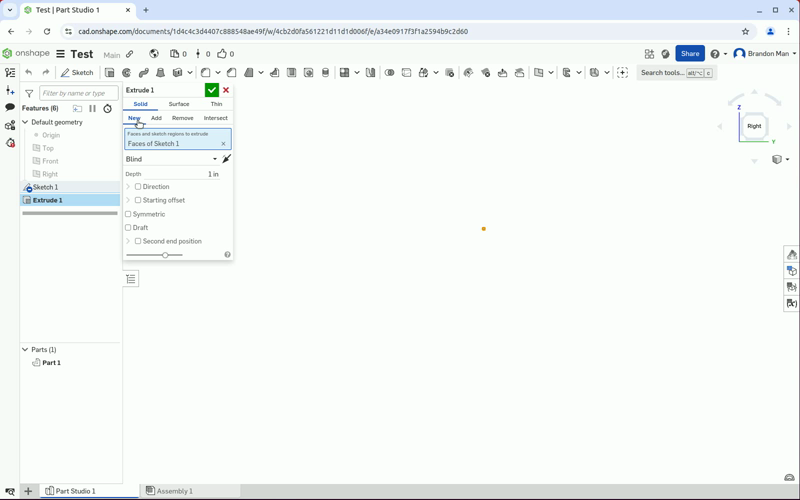
key(tab, 4)
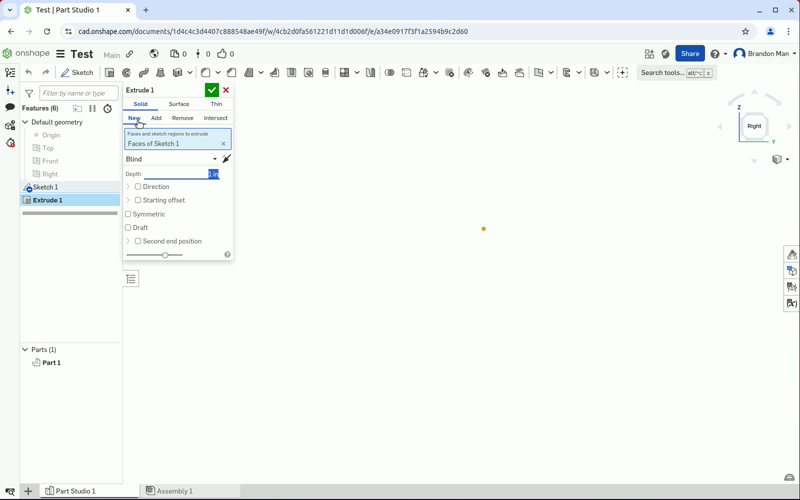
text(2.407)
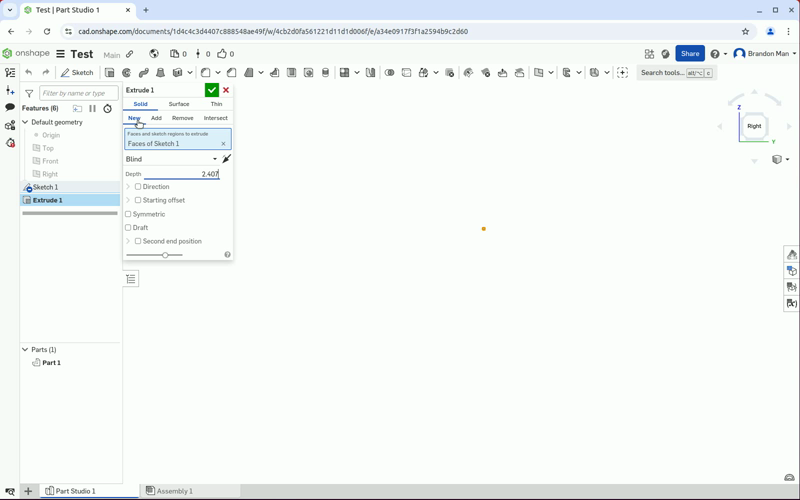
key(enter)
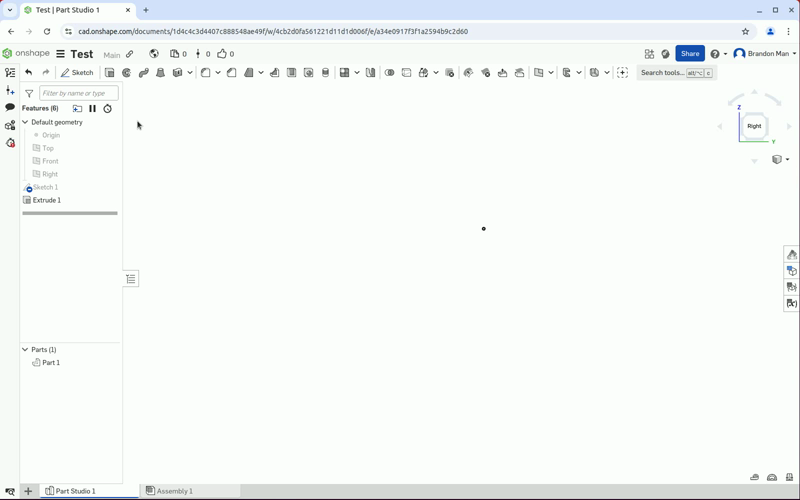
key(shift+h)
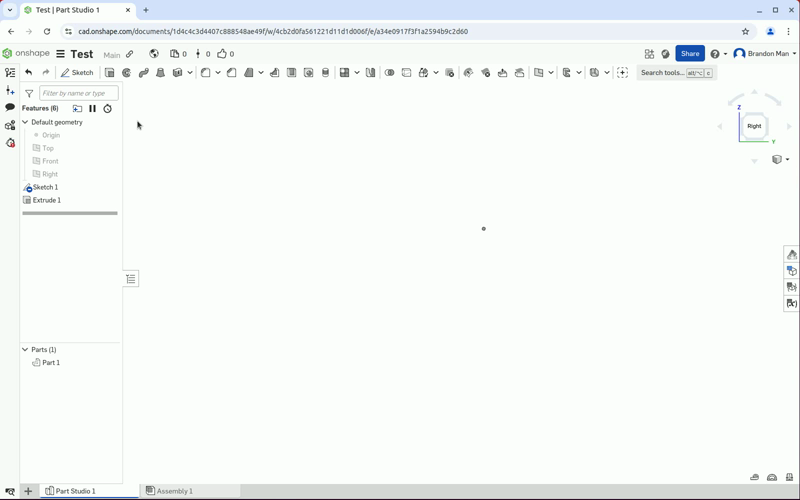
key(shift+h)
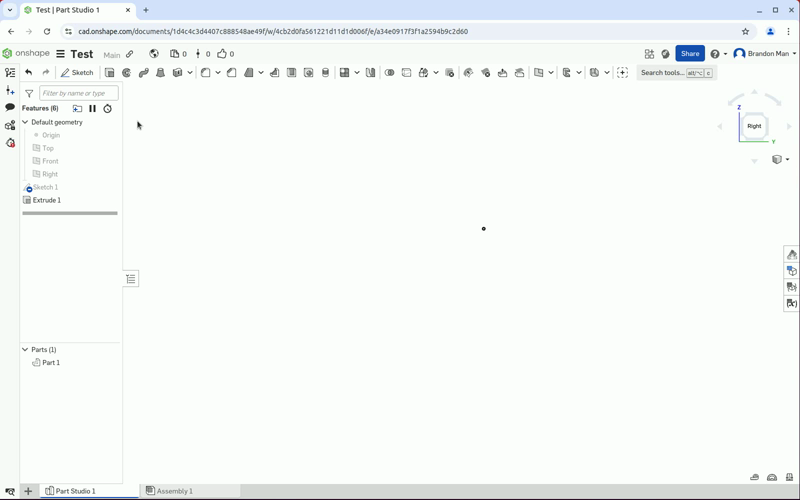
mouse_move(73, 189)
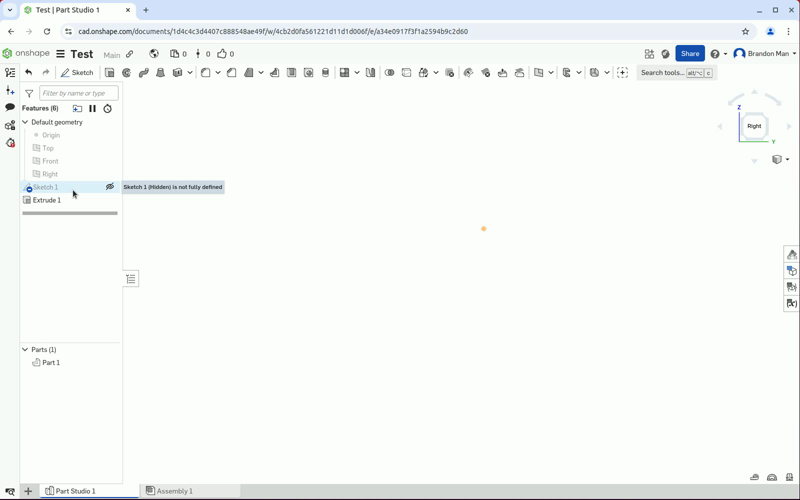
click(73, 189)
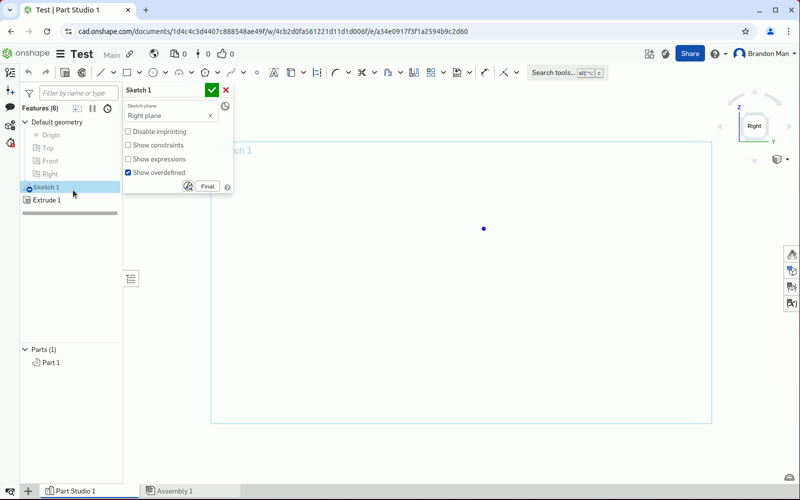
mouse_move(229, 92)
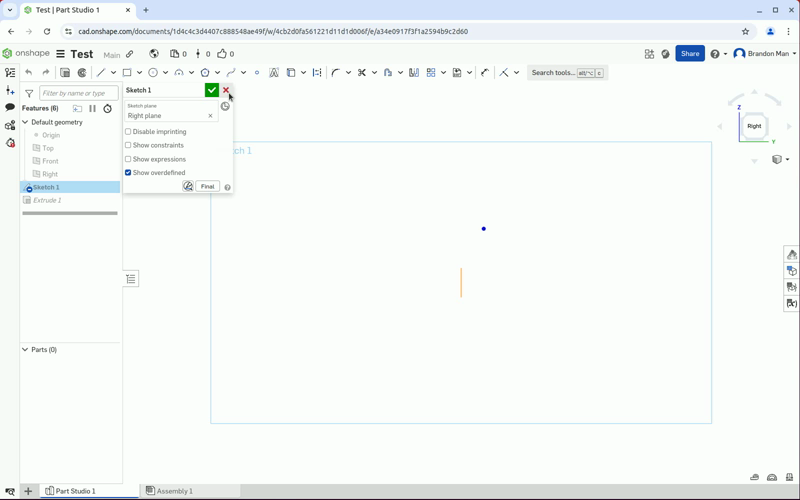
click(229, 92)
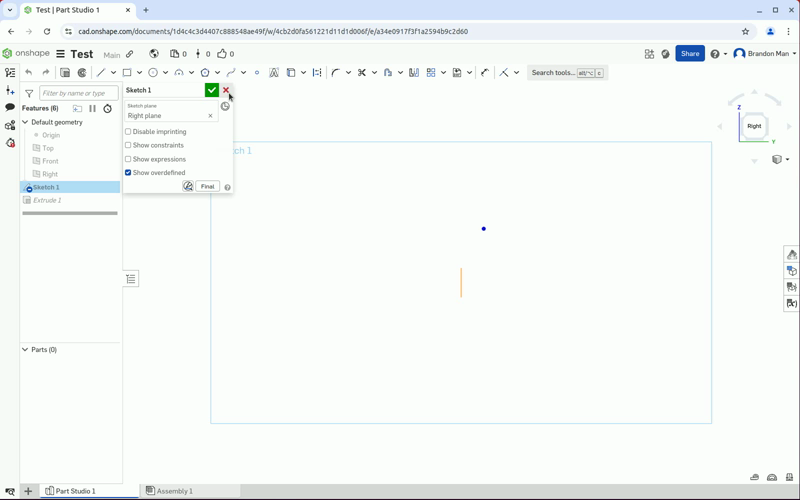
key(shift+s)
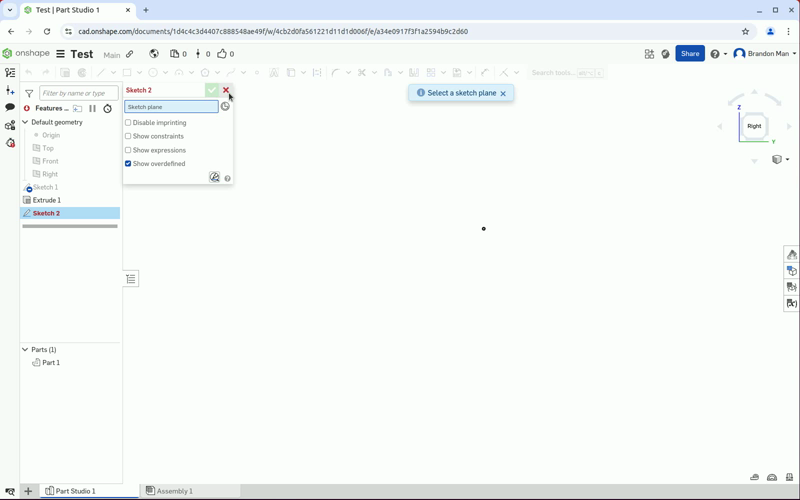
mouse_move(73, 176)
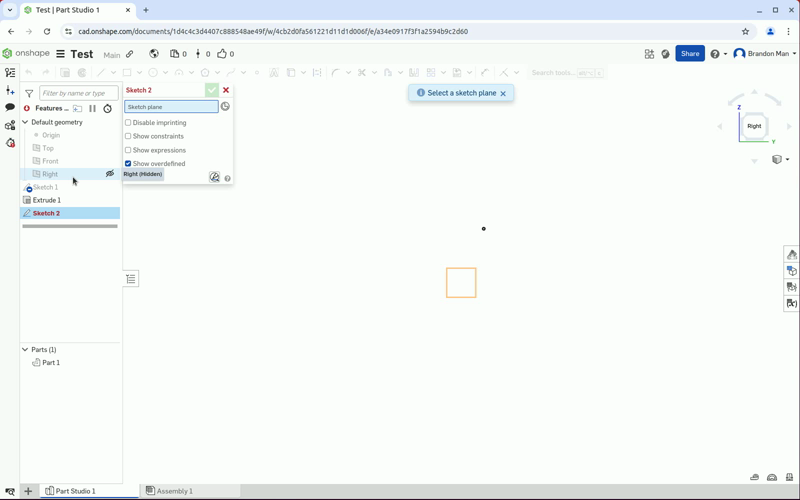
click(73, 176)
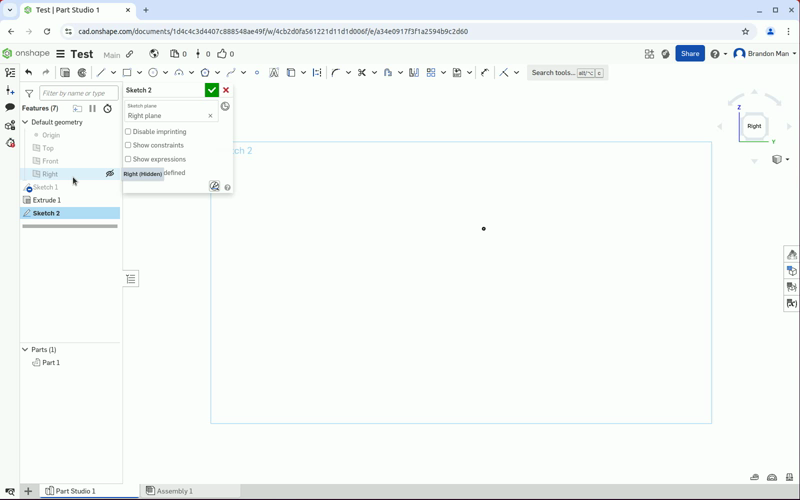
mouse_move(73, 352)
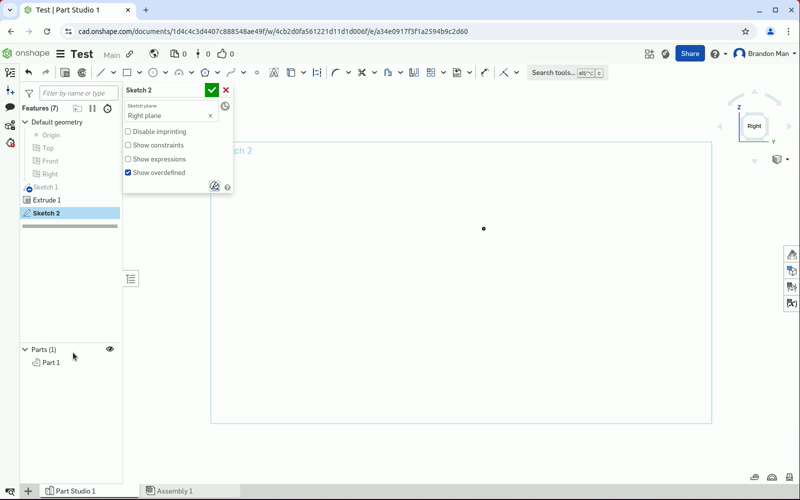
key(y)
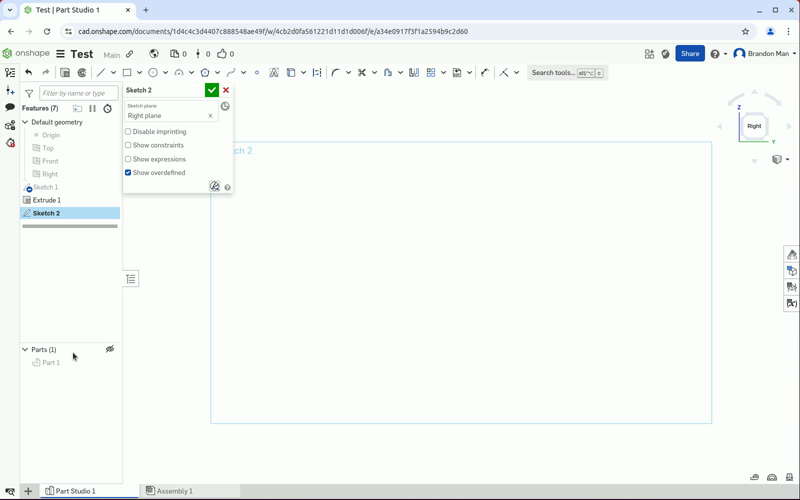
key(l)
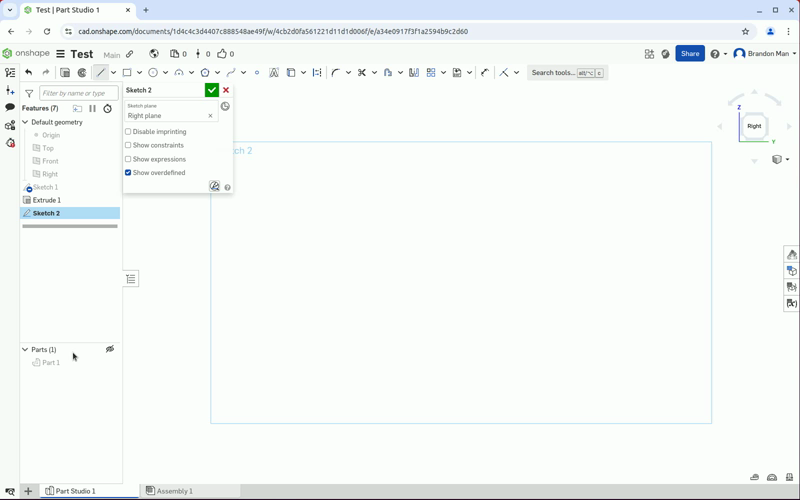
key_down(shift)
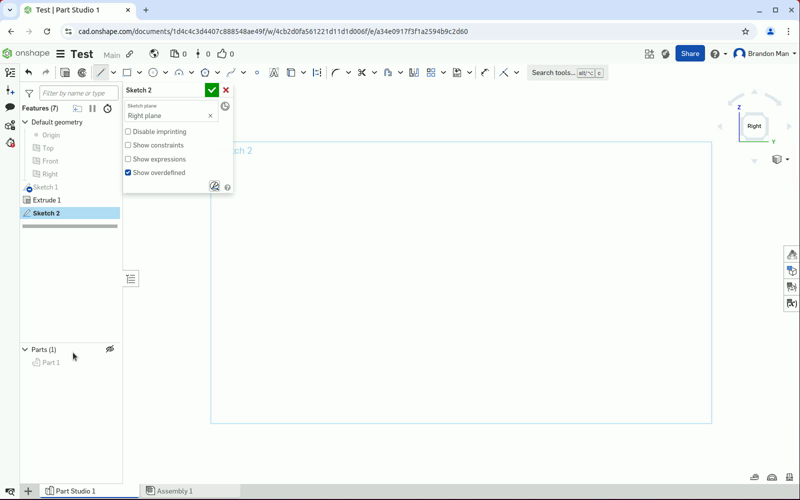
mouse_move(485, 237)
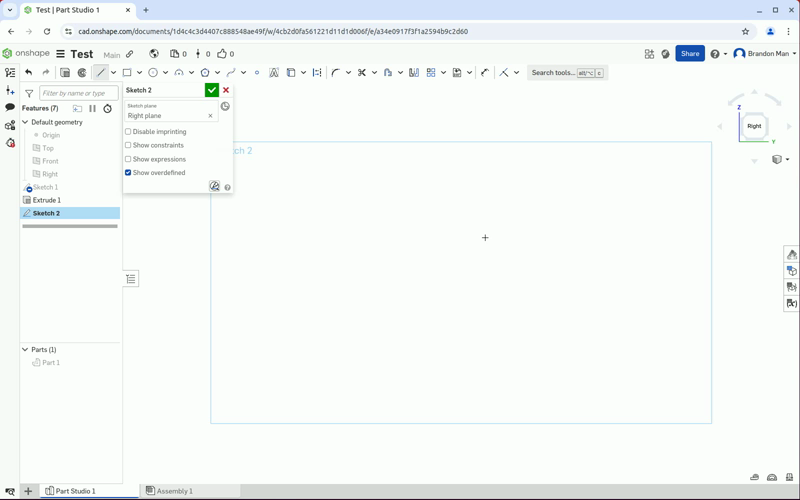
click(485, 237)
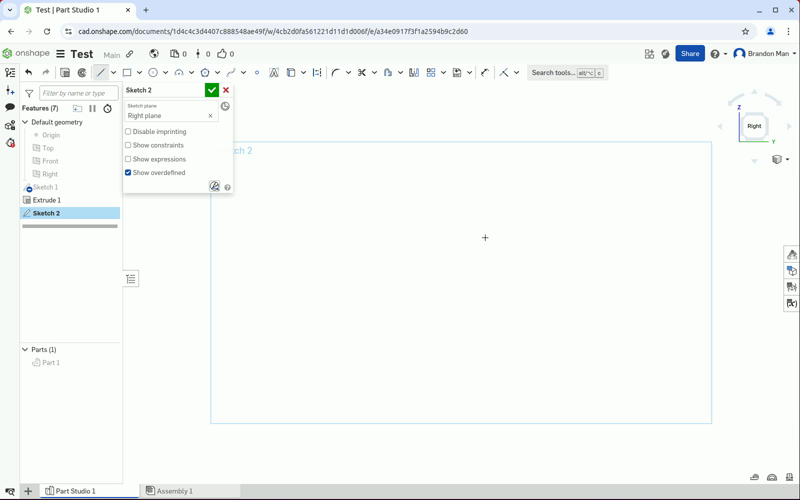
key_up(shift)
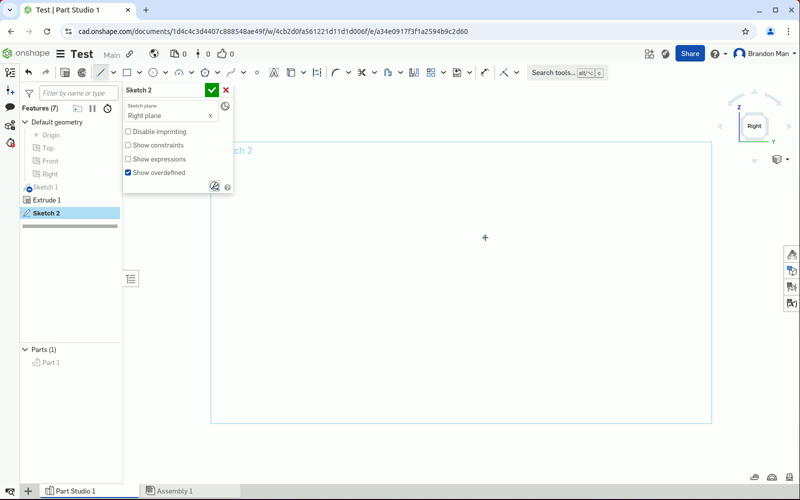
key_down(shift)
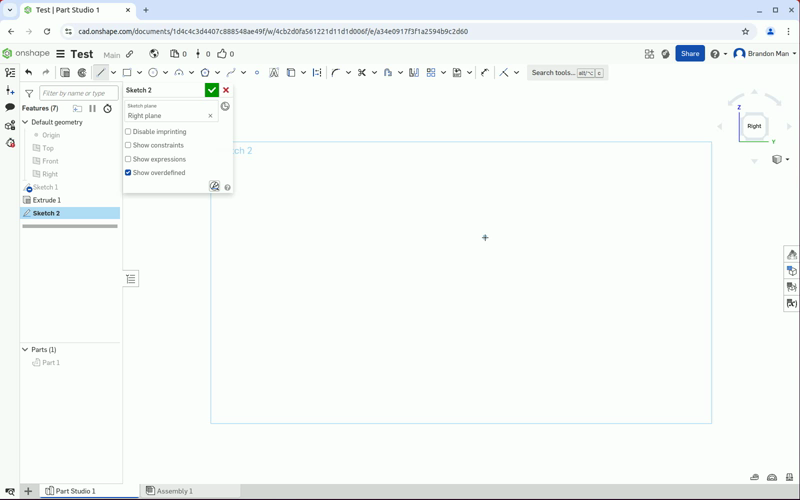
mouse_move(515, 237)
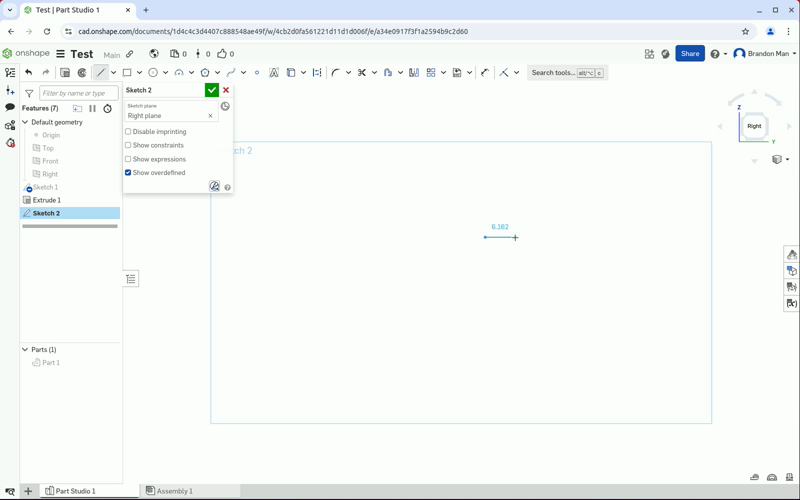
mouse_move(485, 236)
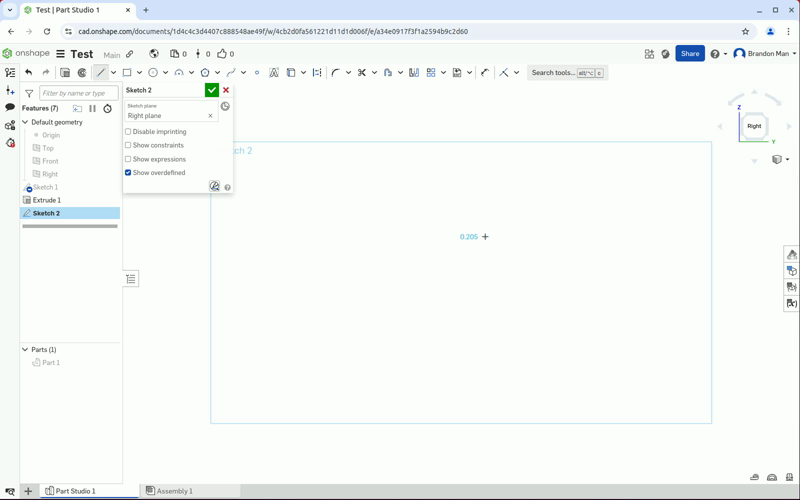
scroll(6)
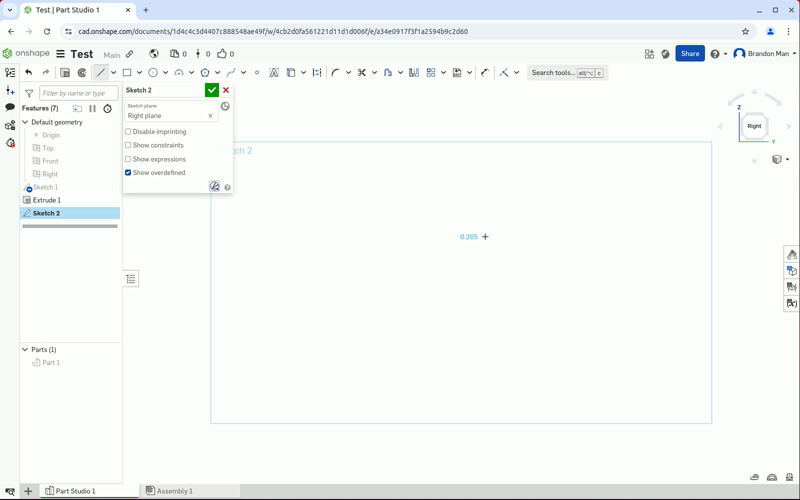
scroll(6)
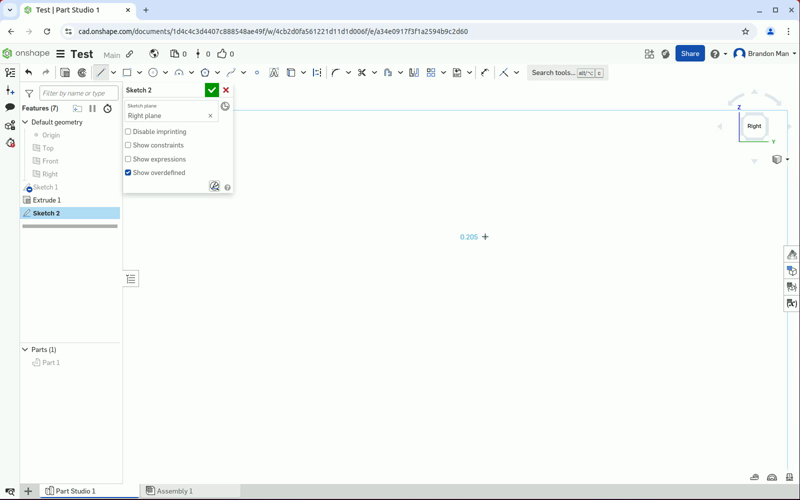
scroll(6)
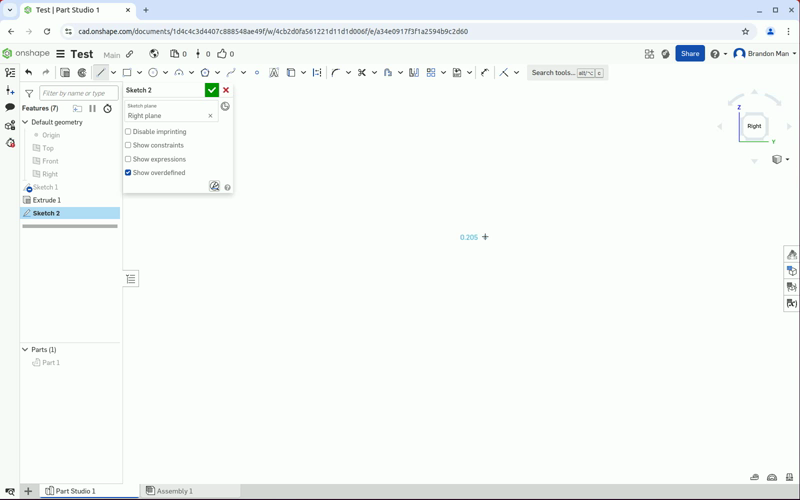
scroll(6)
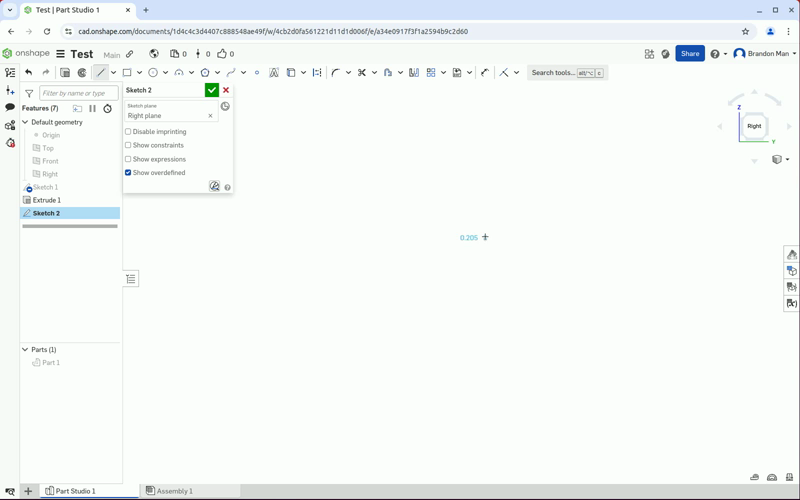
scroll(6)
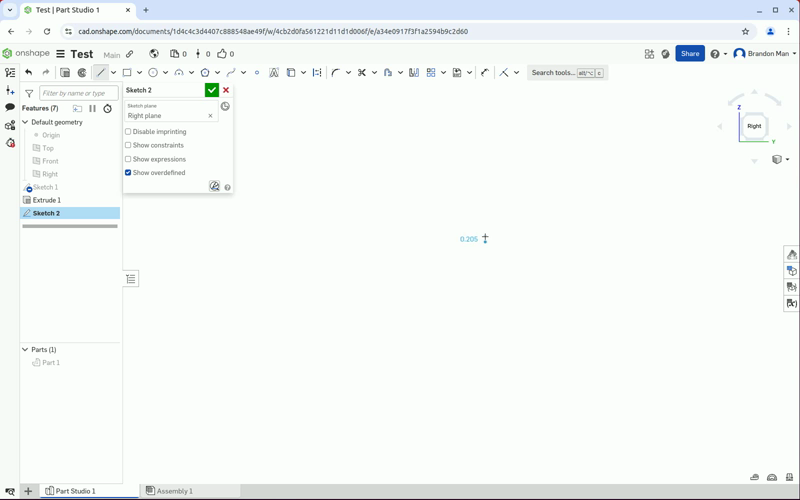
scroll(6)
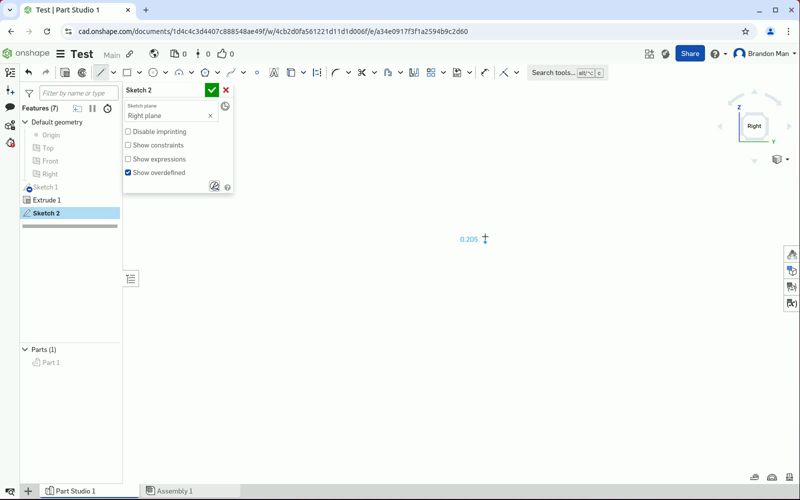
scroll(6)
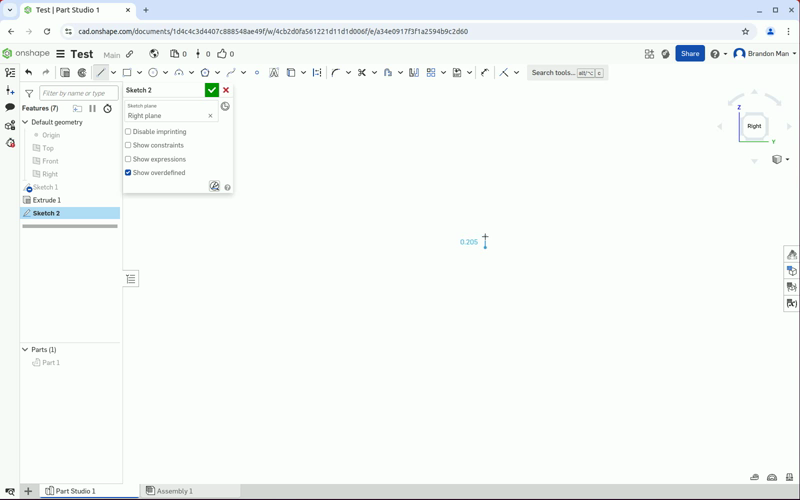
click(485, 236)
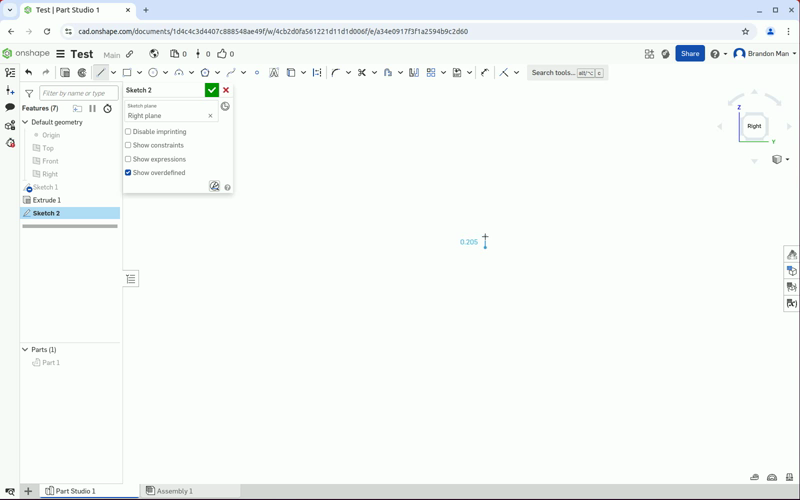
scroll(-6)
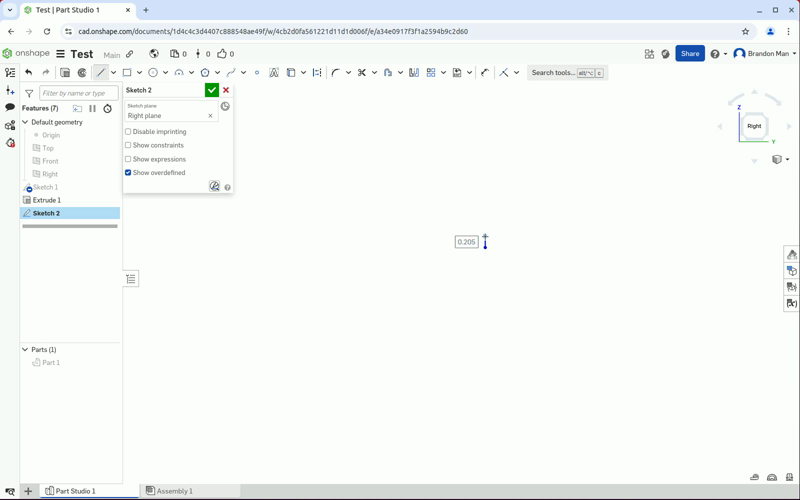
scroll(-6)
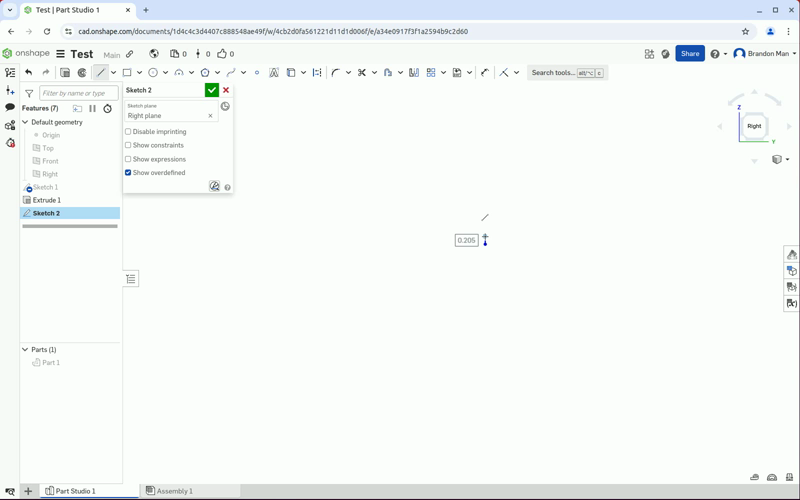
scroll(-6)
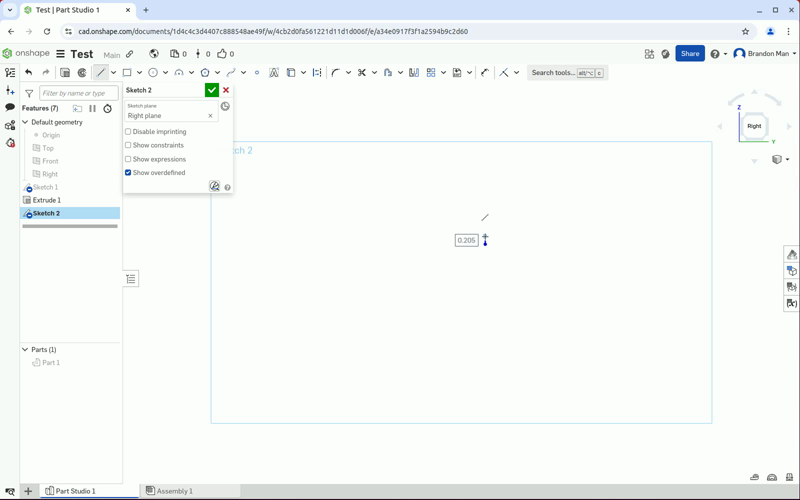
scroll(-6)
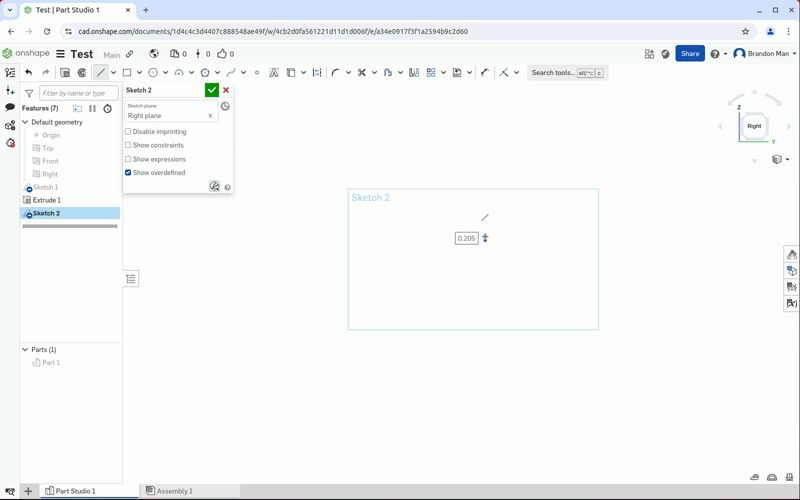
scroll(-6)
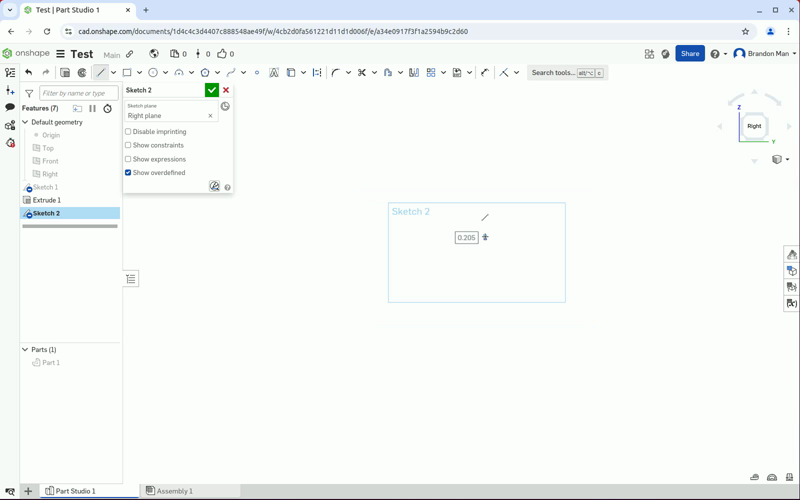
scroll(-6)
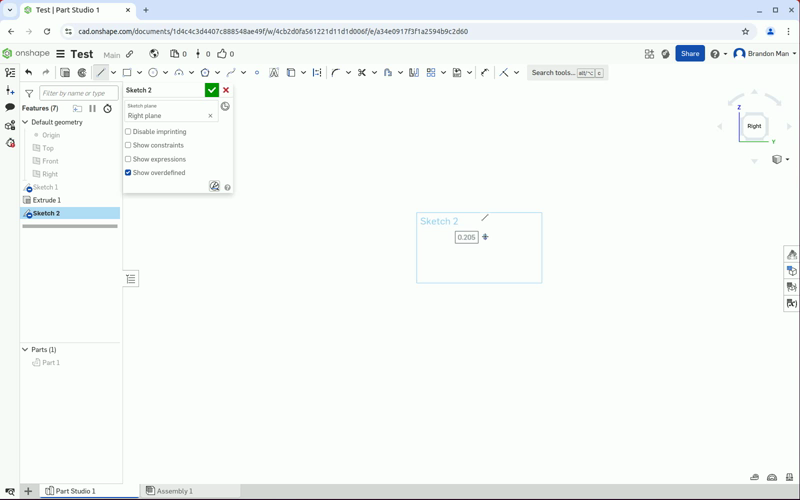
scroll(-6)
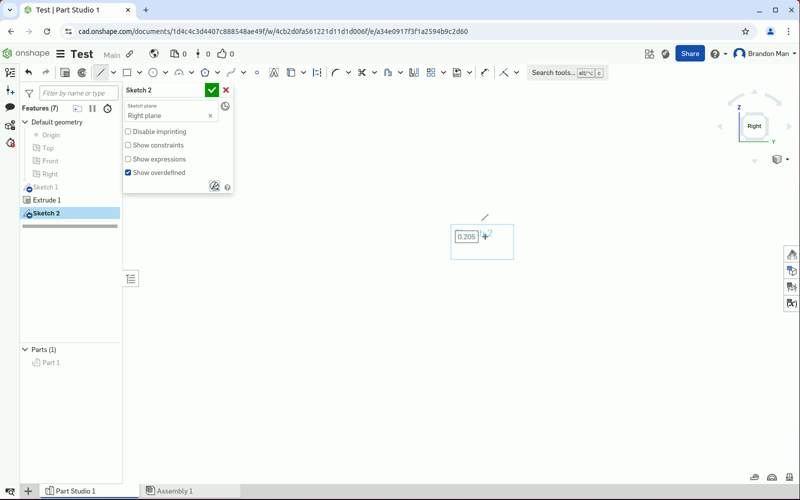
key_up(shift)
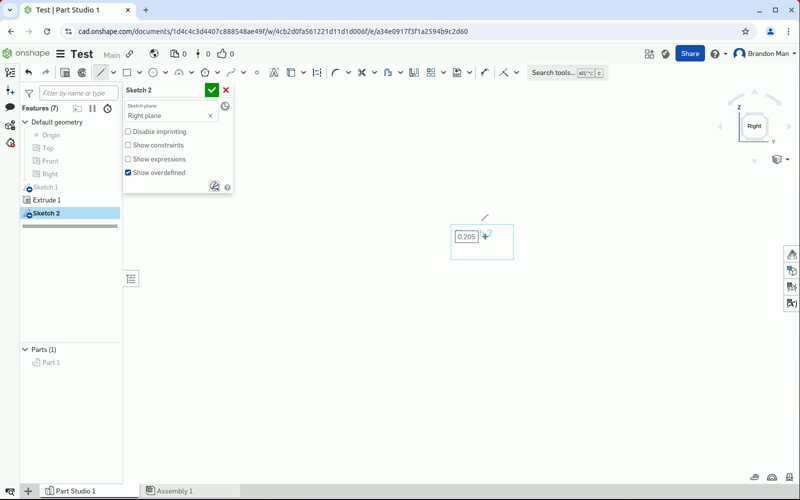
key(esc)
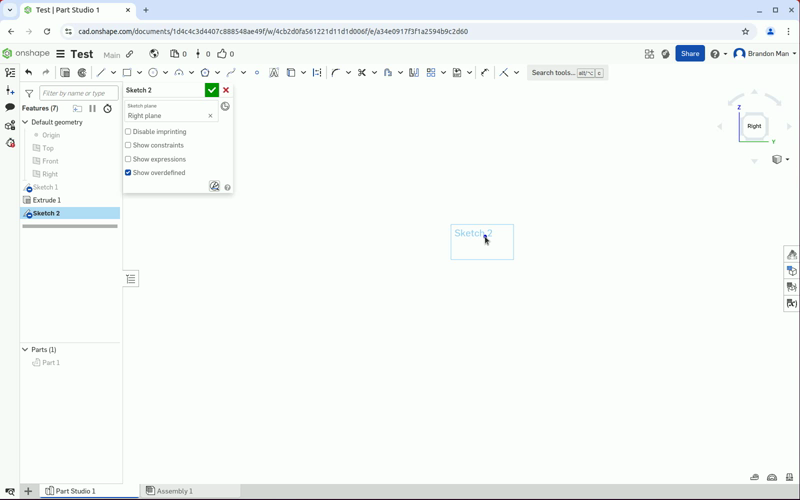
key(a)
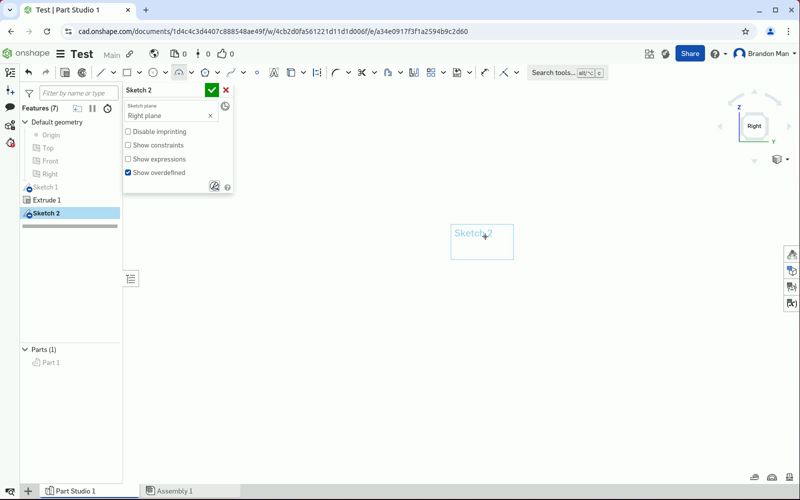
mouse_move(485, 236)
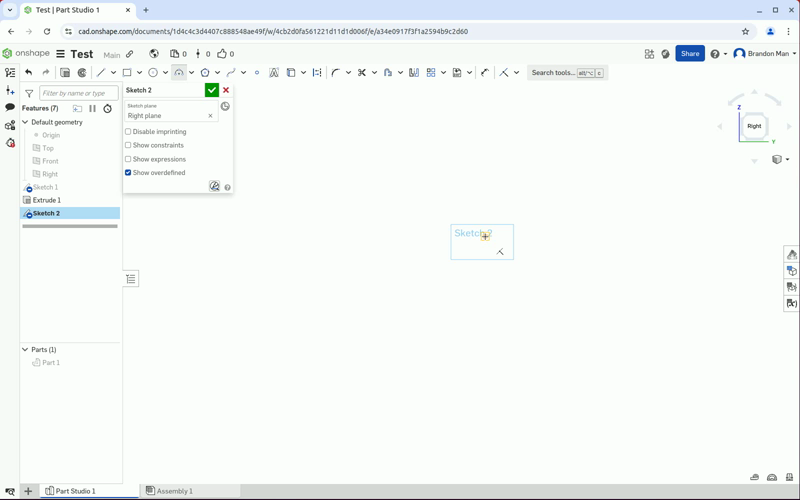
scroll(6)
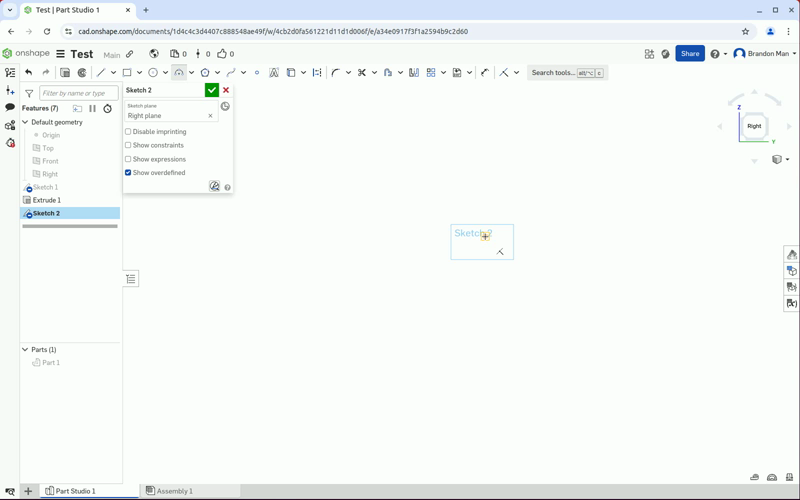
scroll(6)
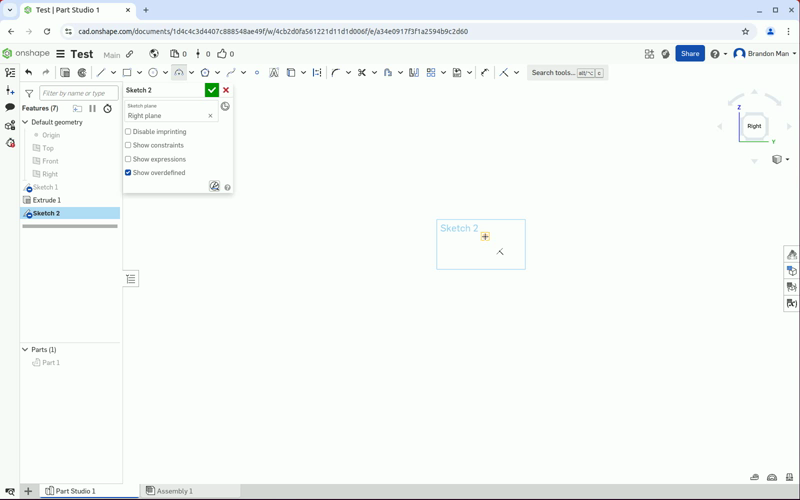
scroll(6)
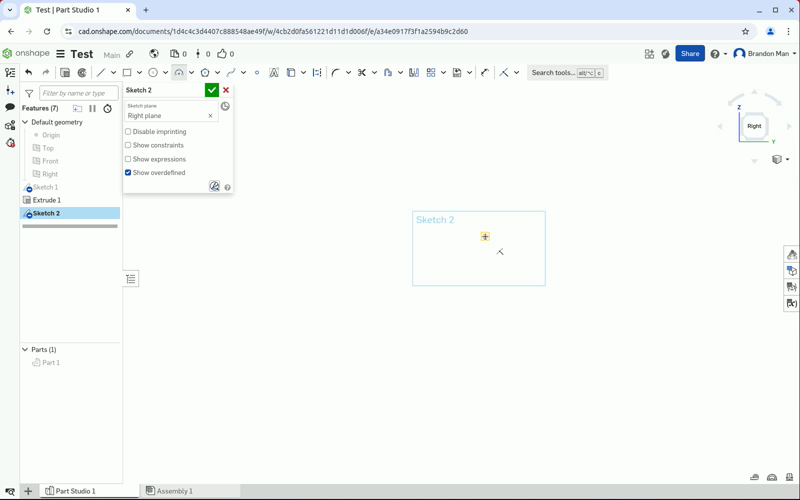
scroll(6)
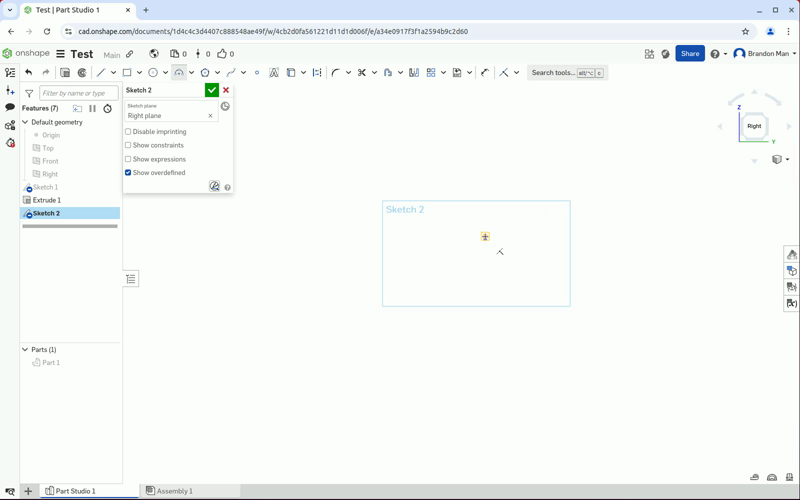
scroll(6)
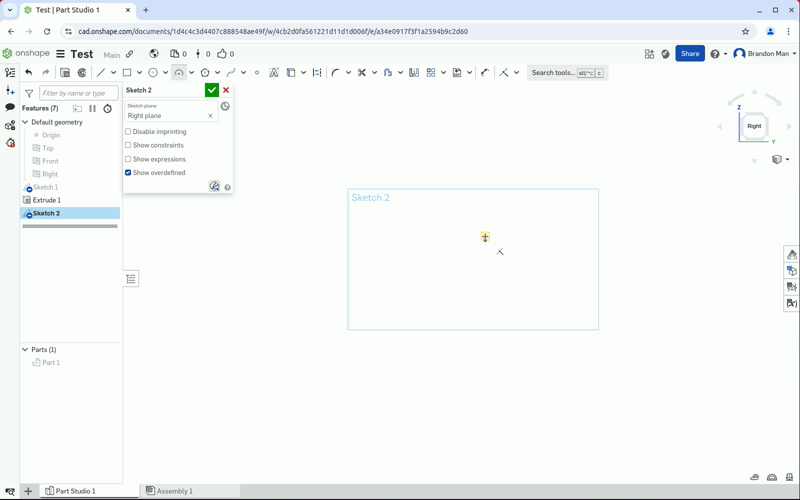
scroll(6)
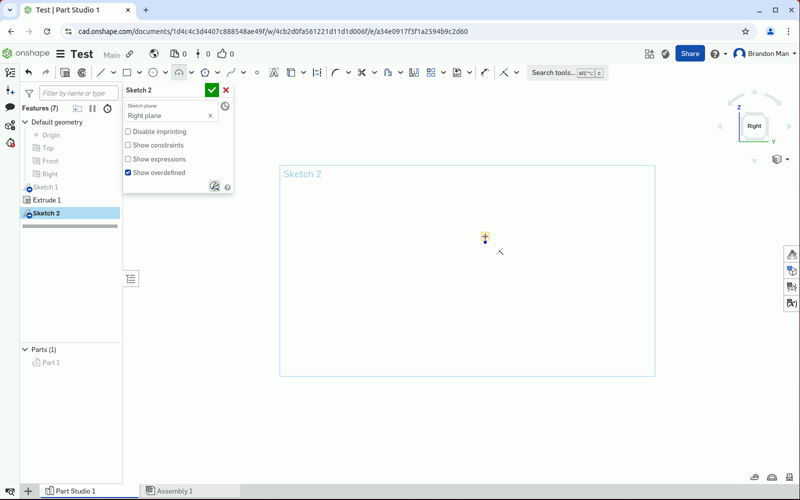
scroll(6)
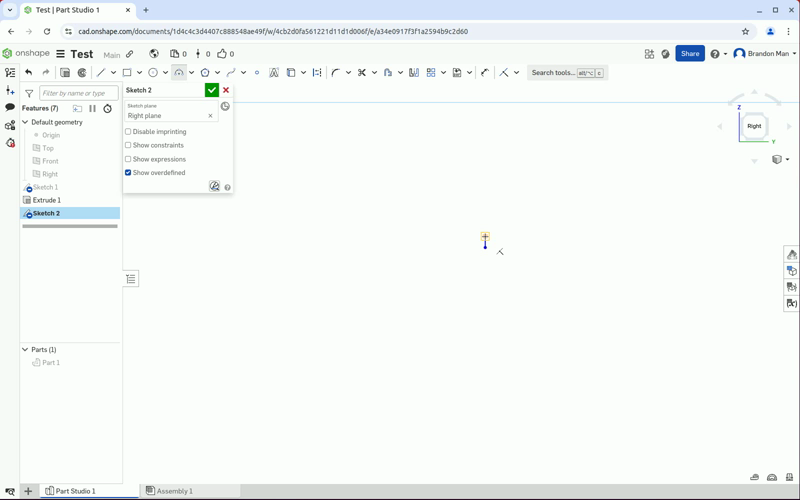
click(485, 236)
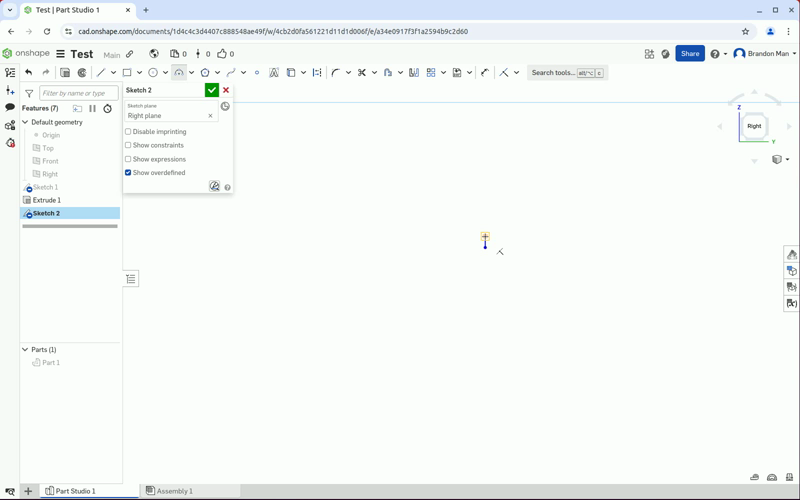
scroll(-6)
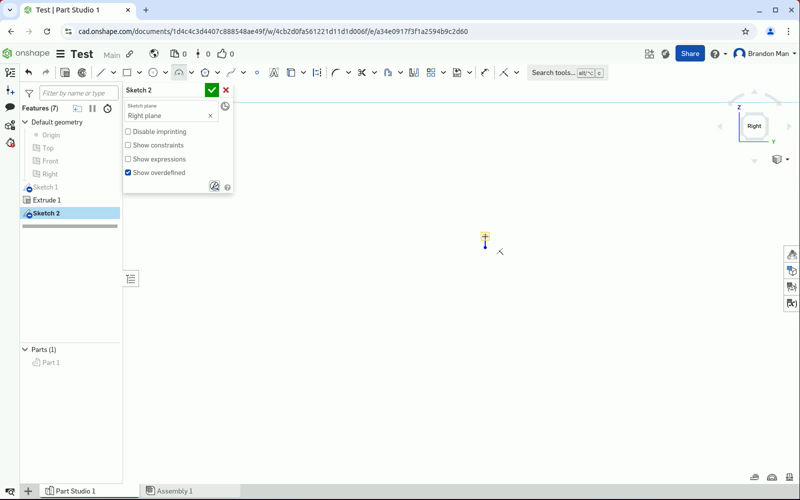
scroll(-6)
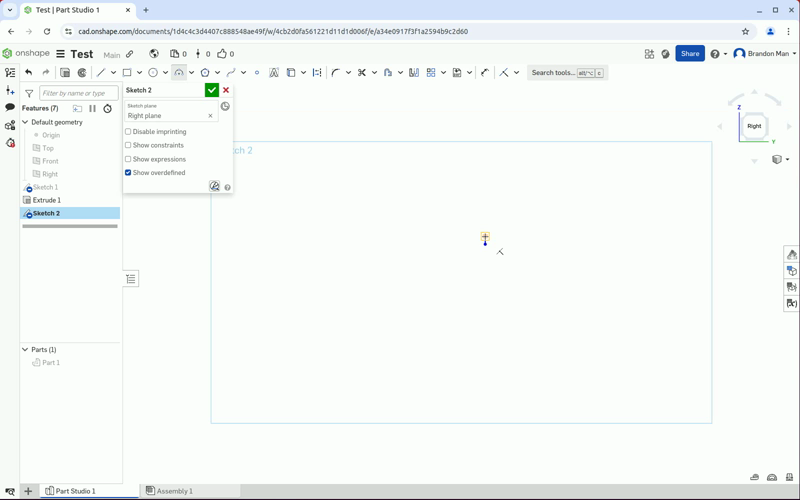
scroll(-6)
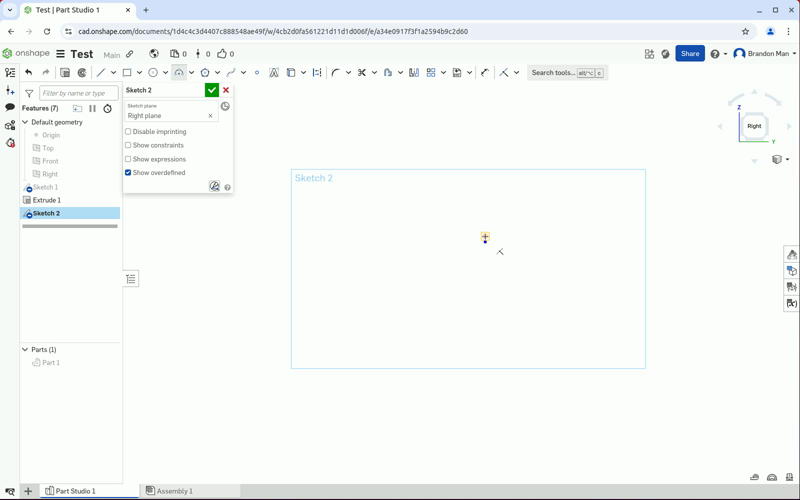
scroll(-6)
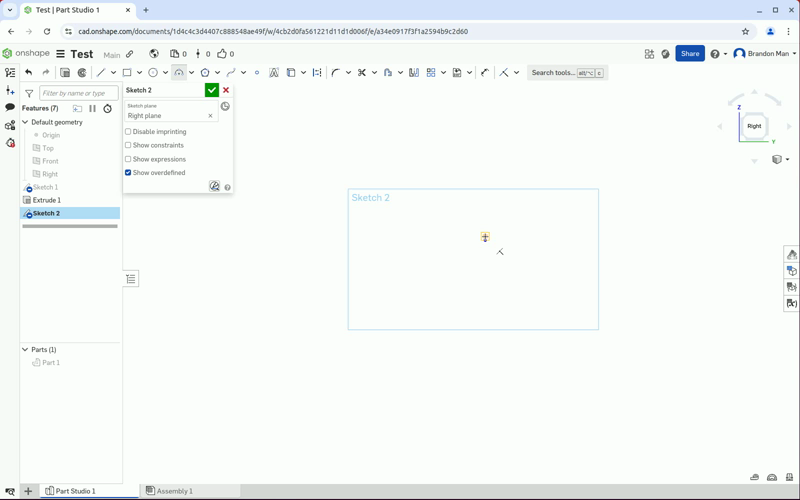
scroll(-6)
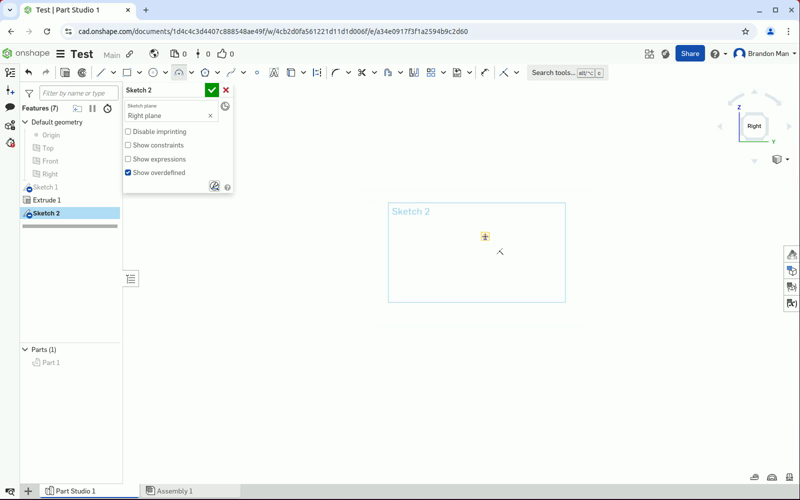
scroll(-6)
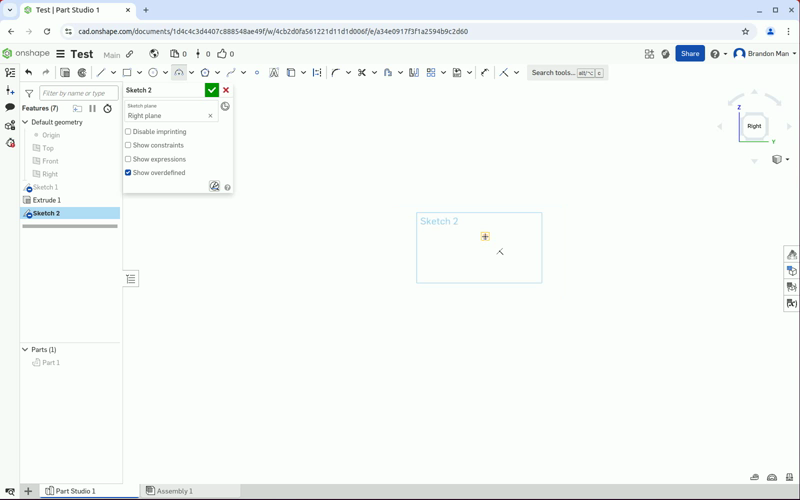
scroll(-6)
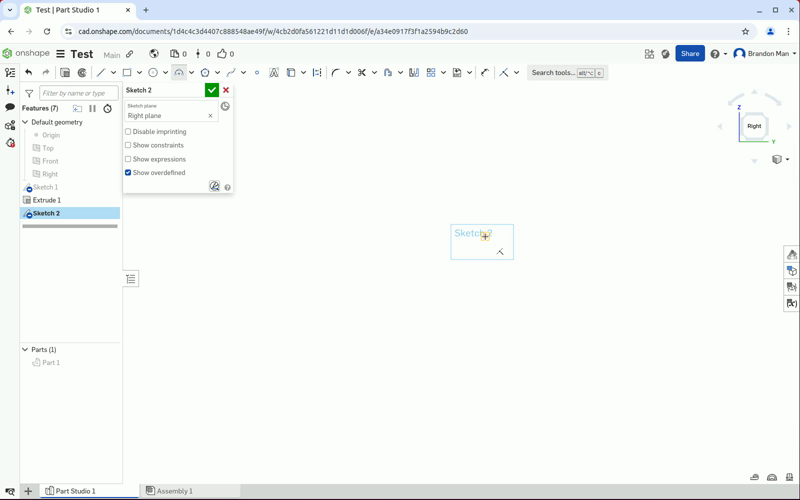
mouse_move(485, 237)
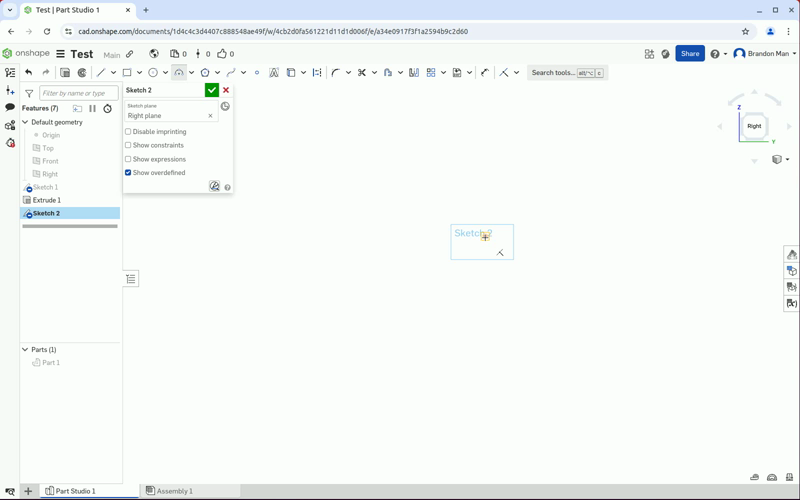
scroll(6)
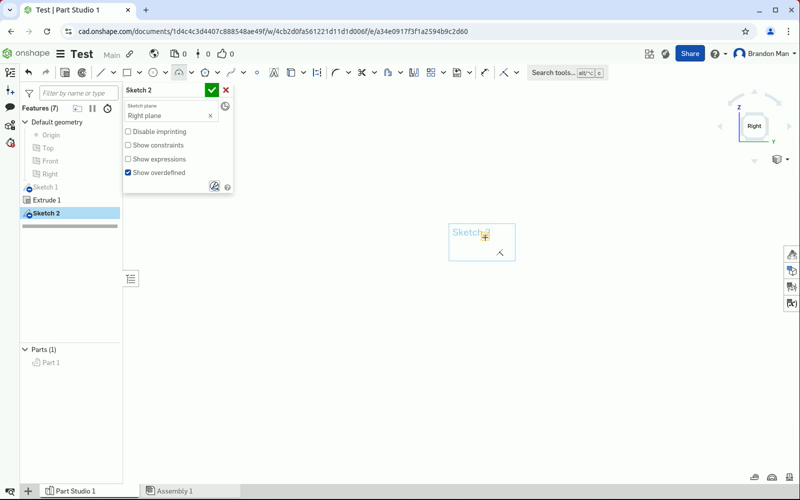
scroll(6)
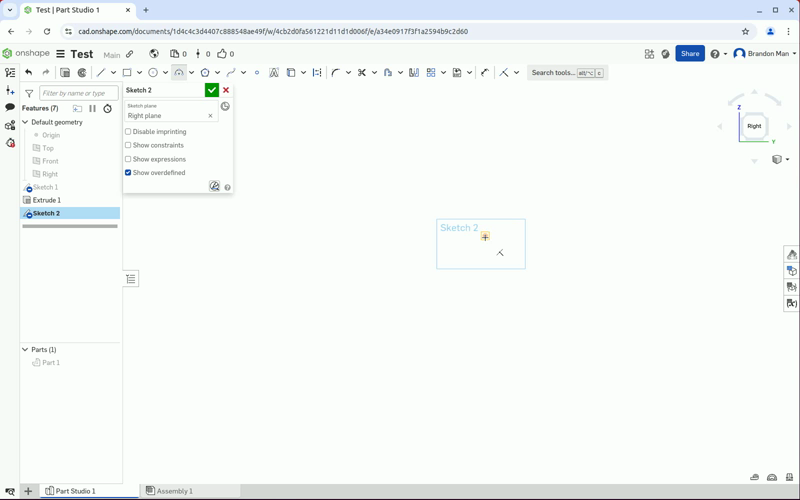
scroll(6)
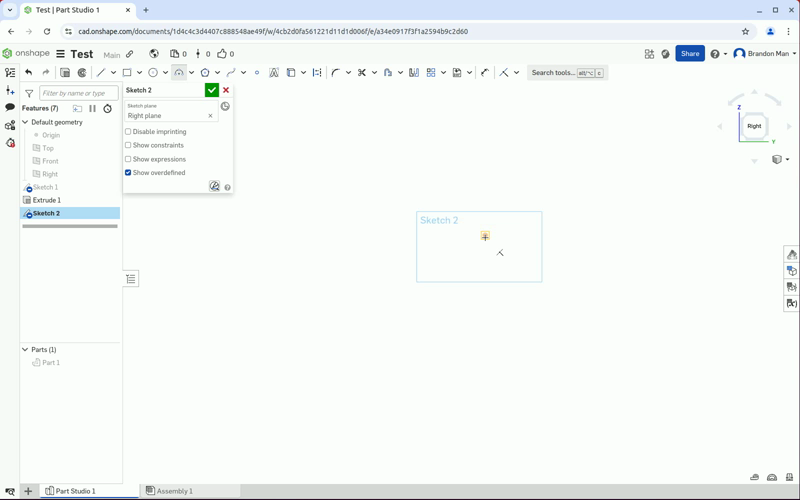
scroll(6)
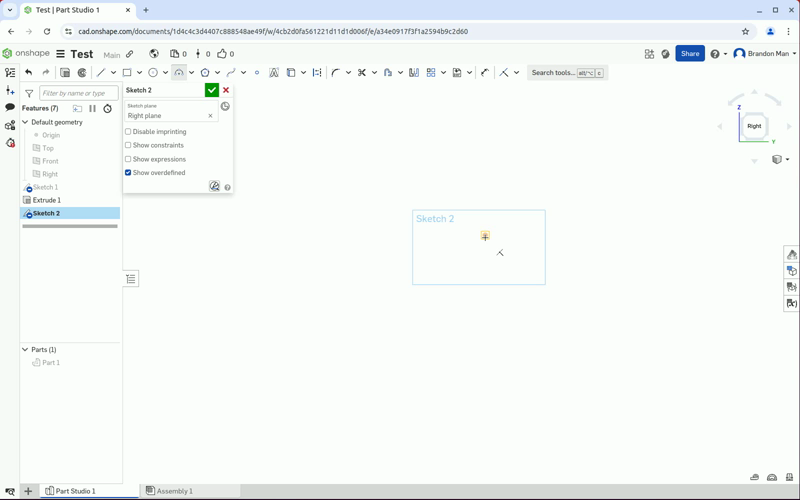
scroll(6)
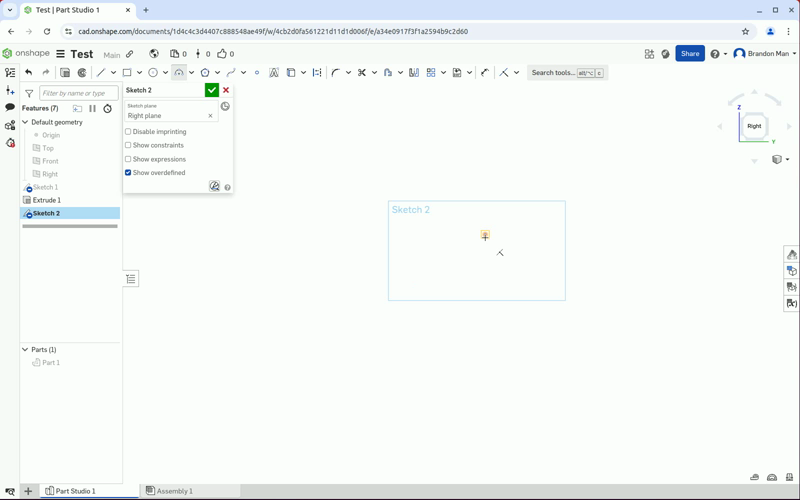
scroll(6)
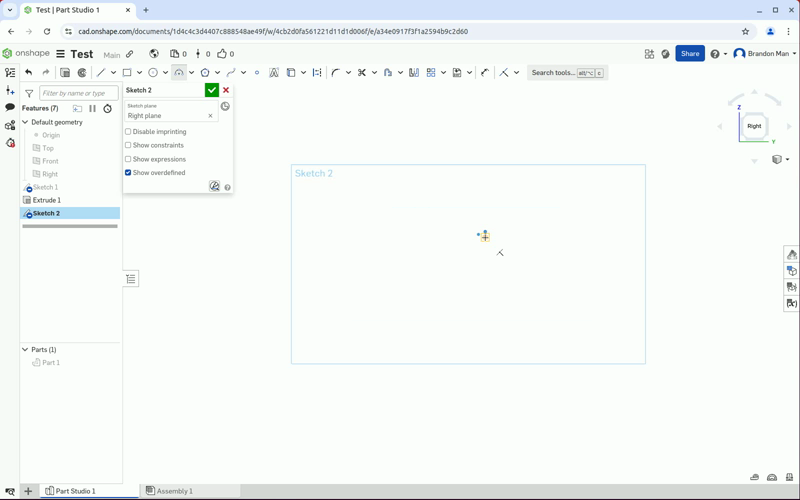
scroll(6)
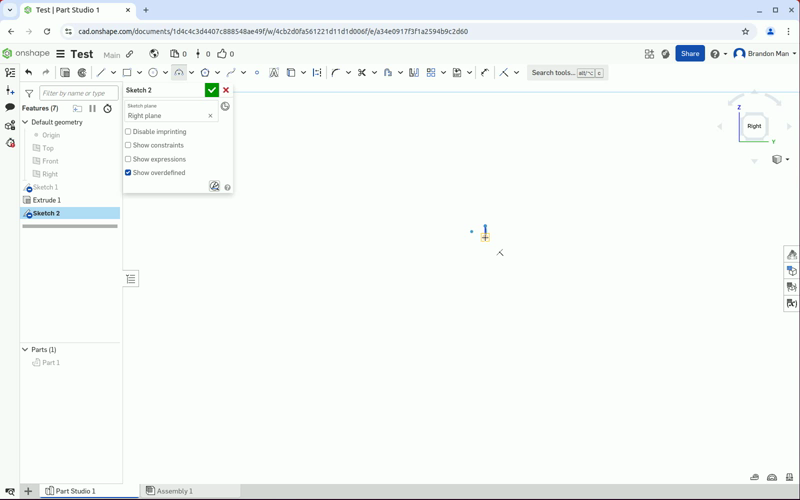
click(485, 237)
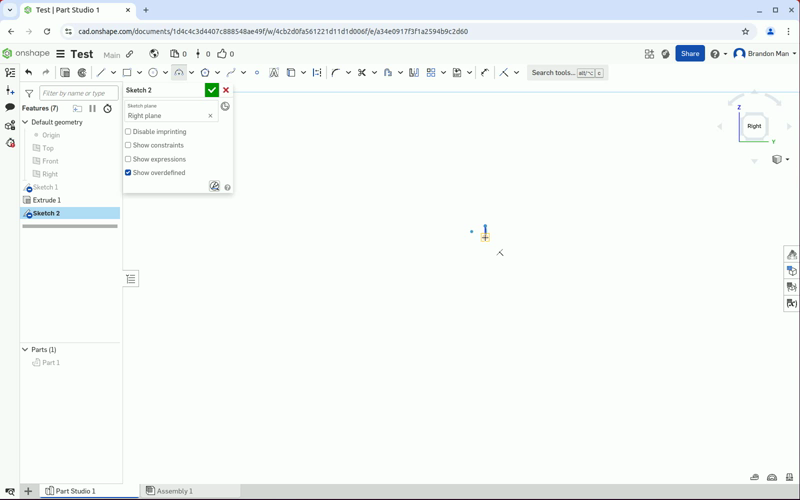
scroll(-6)
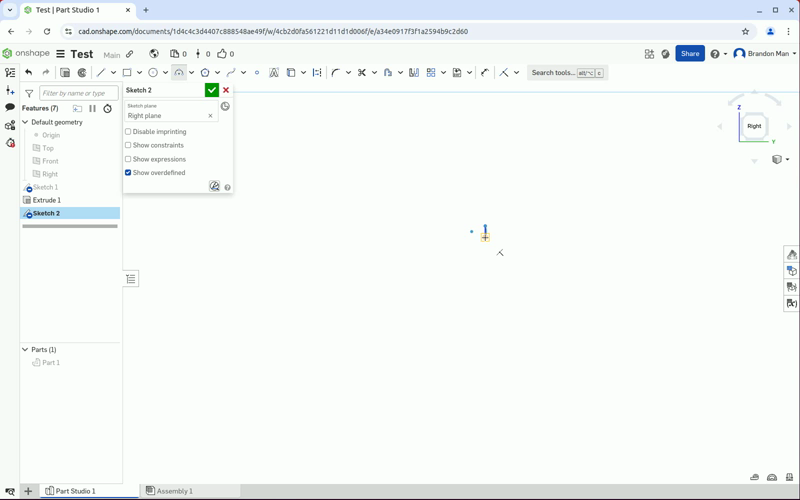
scroll(-6)
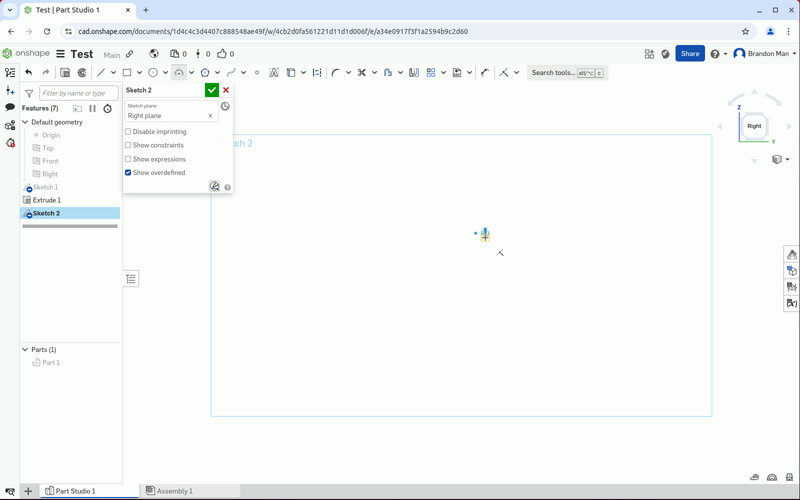
scroll(-6)
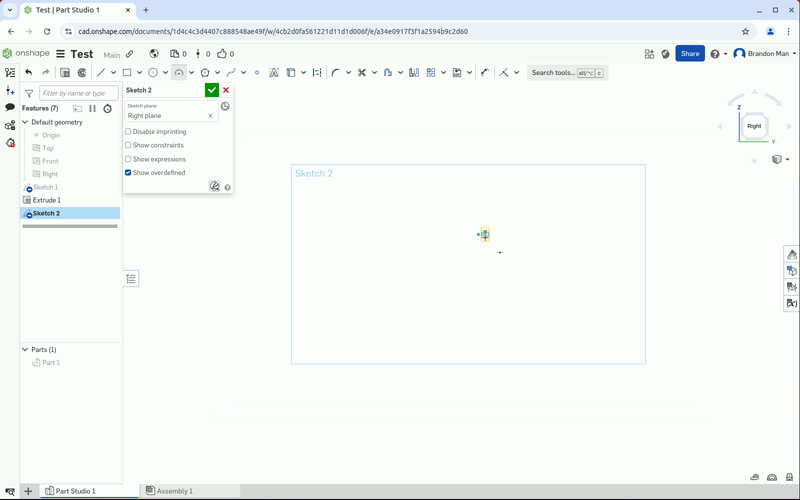
scroll(-6)
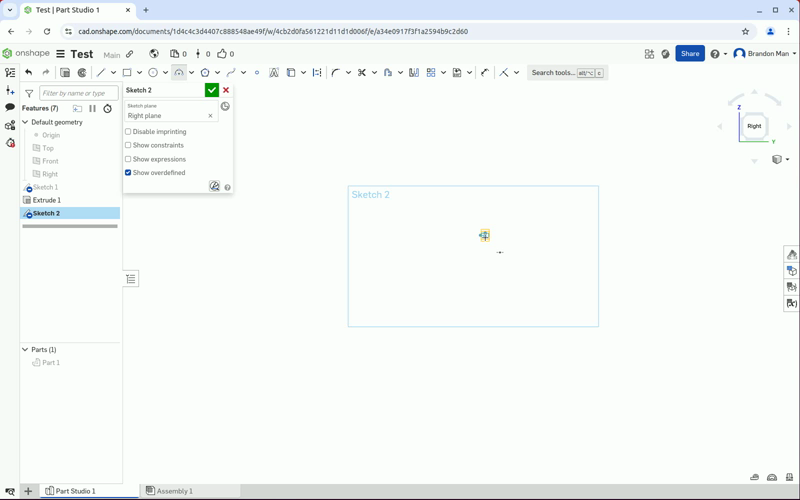
scroll(-6)
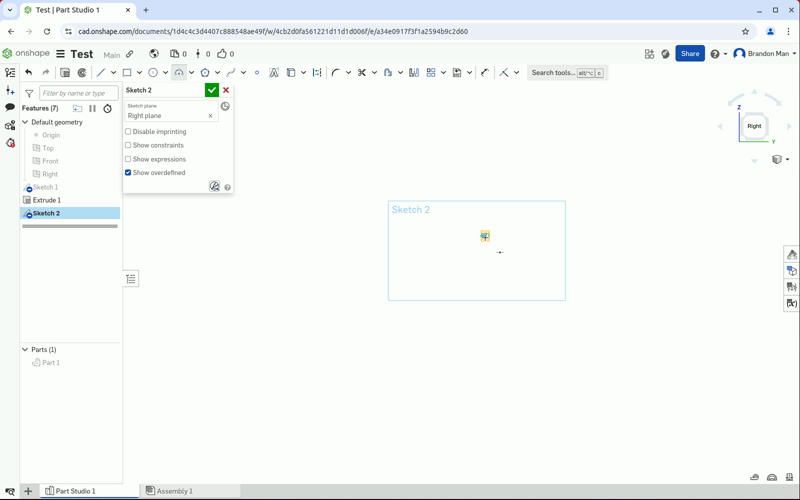
scroll(-6)
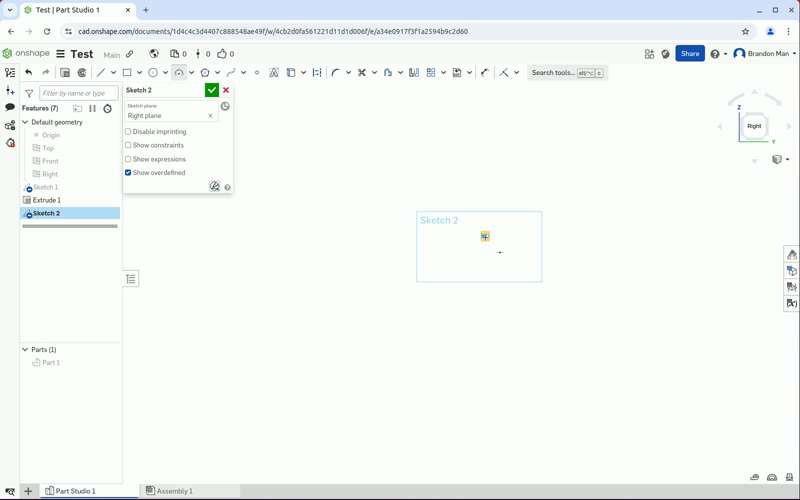
scroll(-6)
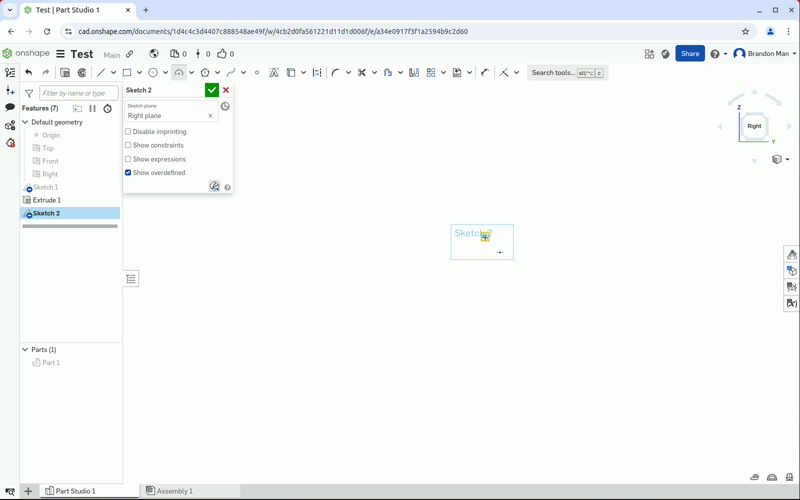
key_down(shift)
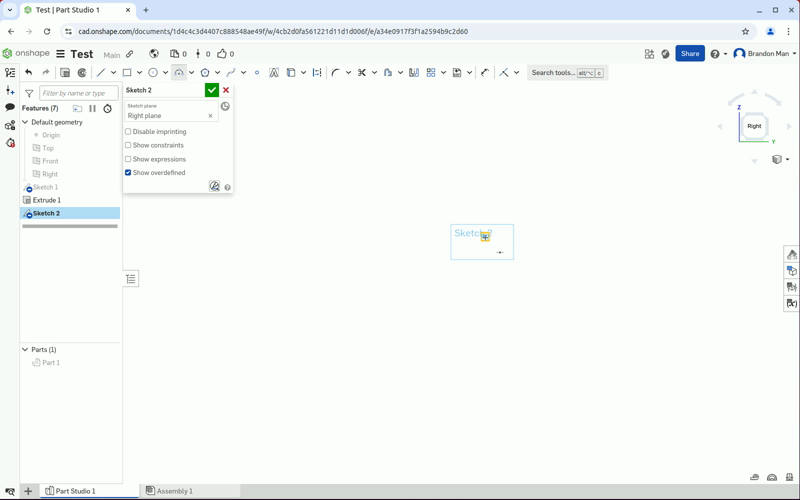
mouse_move(480, 236)
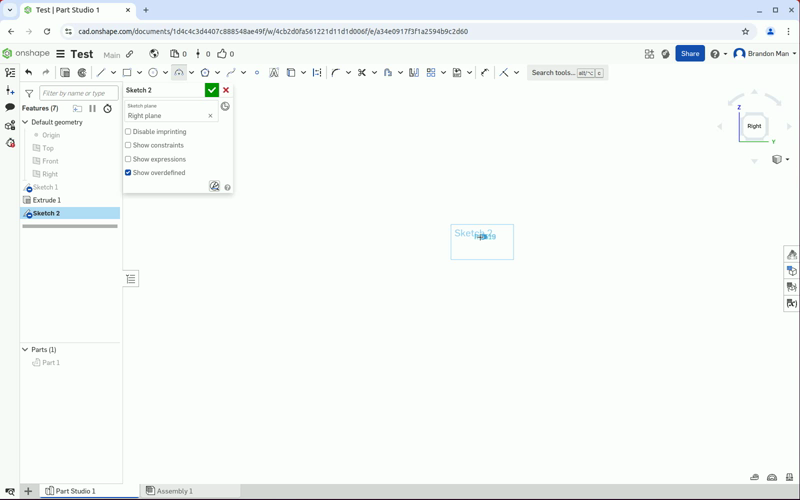
scroll(6)
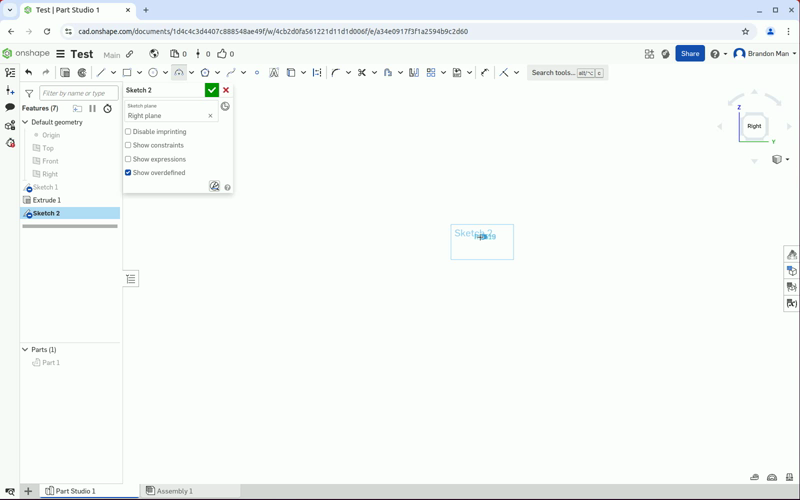
scroll(6)
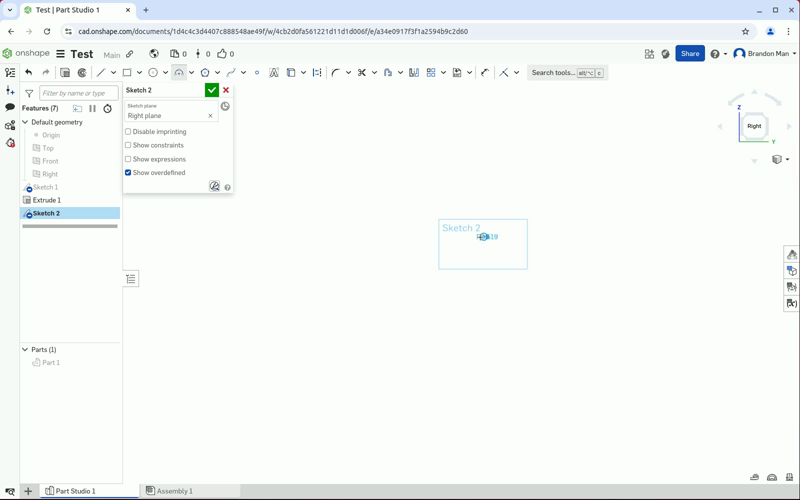
scroll(6)
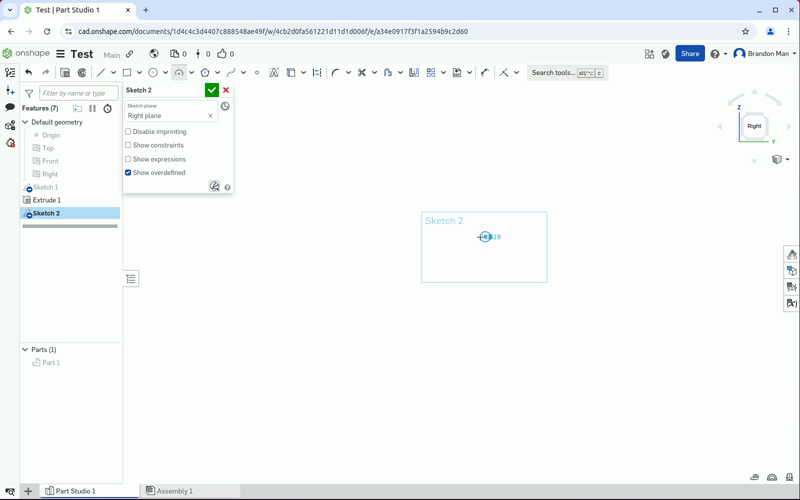
scroll(6)
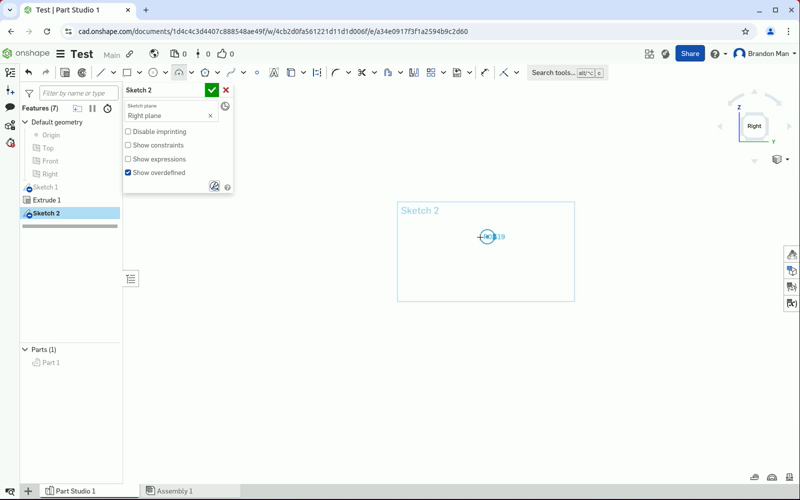
scroll(6)
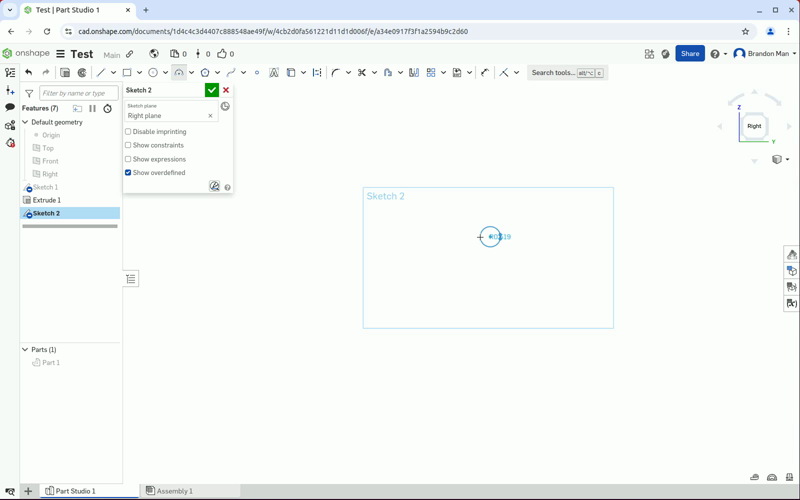
scroll(6)
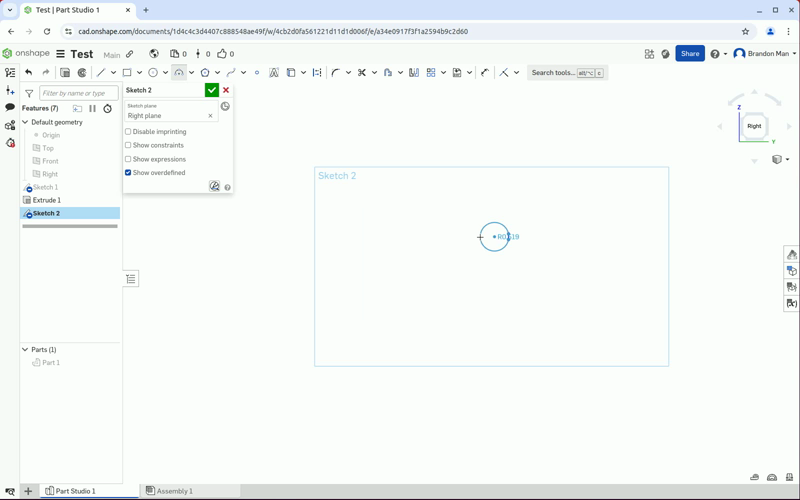
scroll(6)
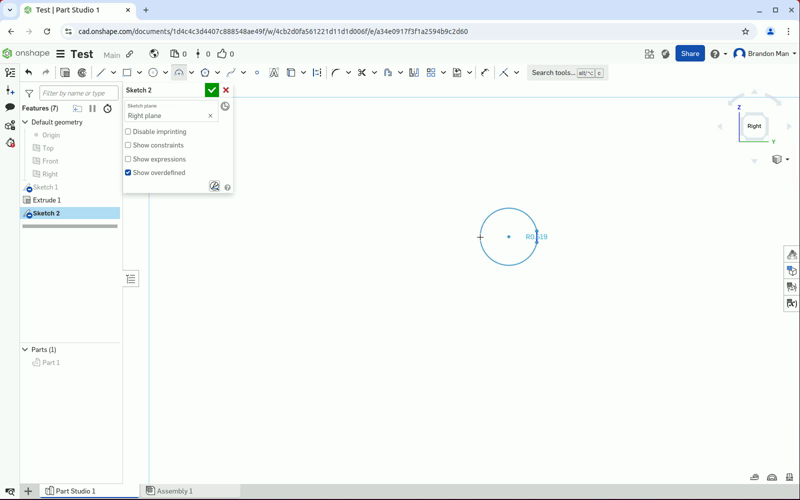
click(480, 236)
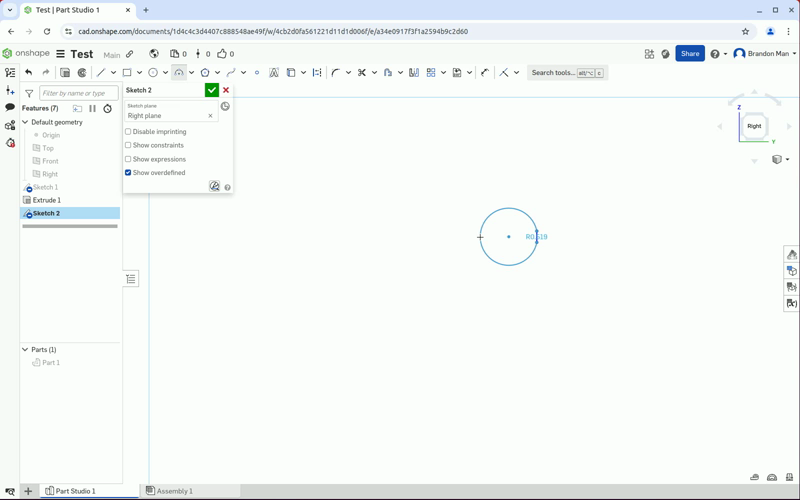
scroll(-6)
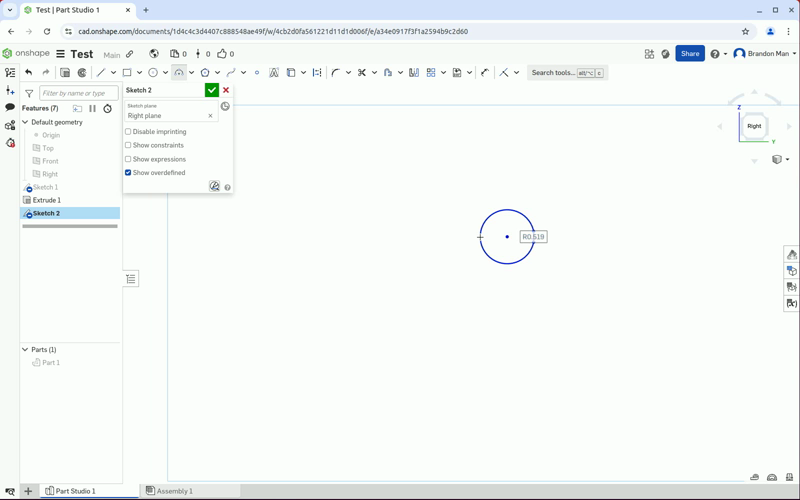
scroll(-6)
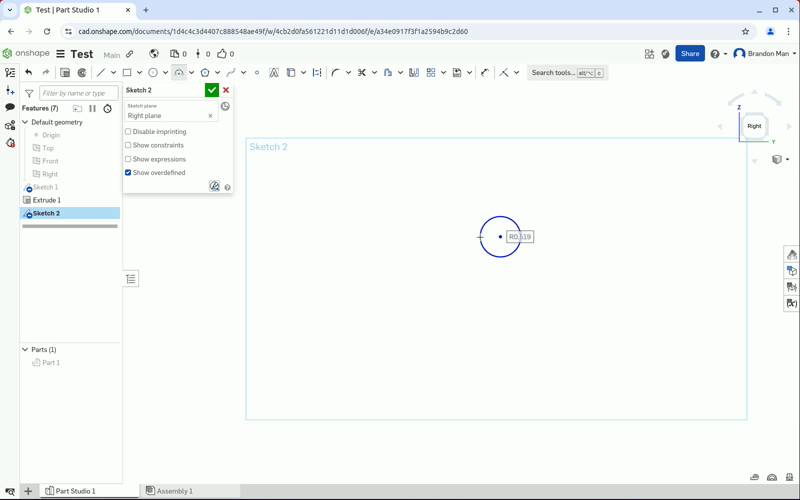
scroll(-6)
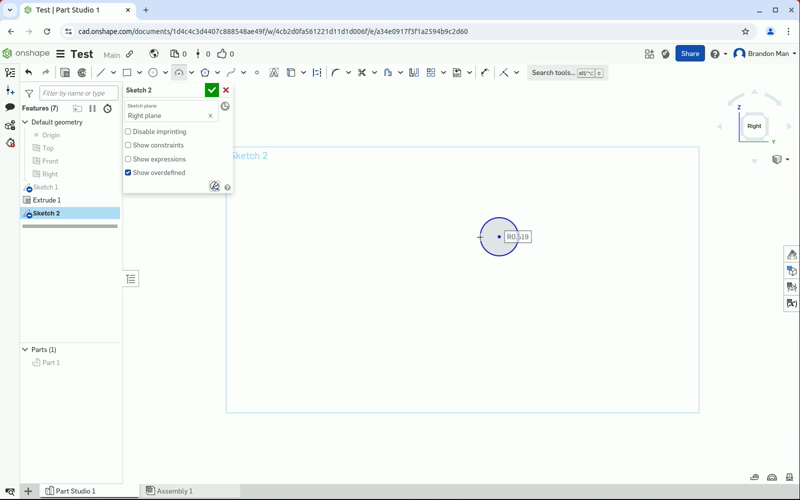
scroll(-6)
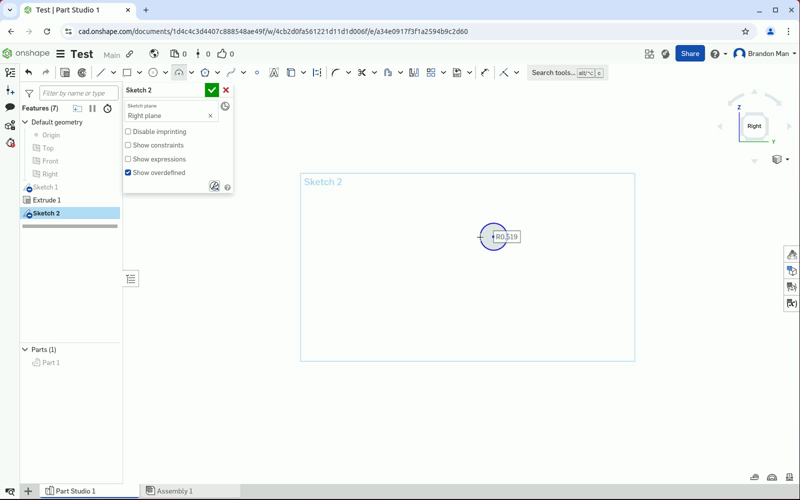
scroll(-6)
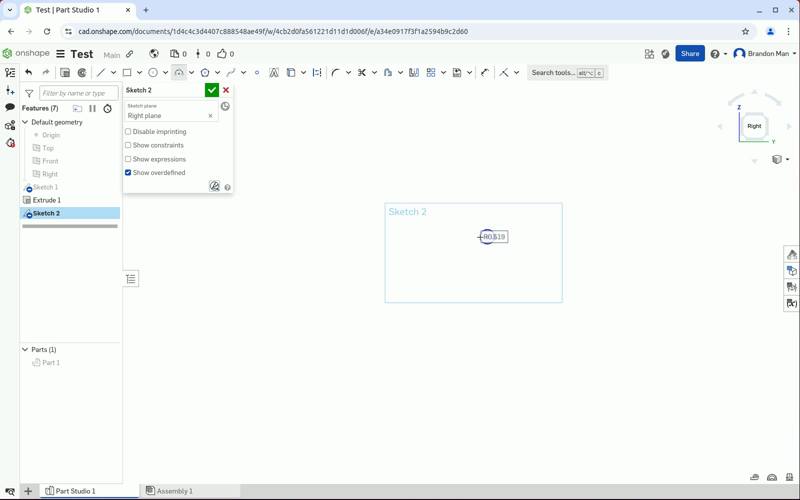
scroll(-6)
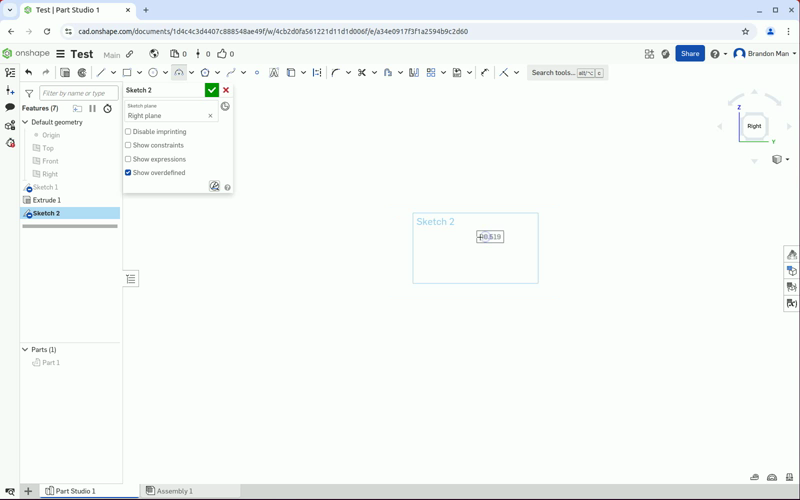
scroll(-6)
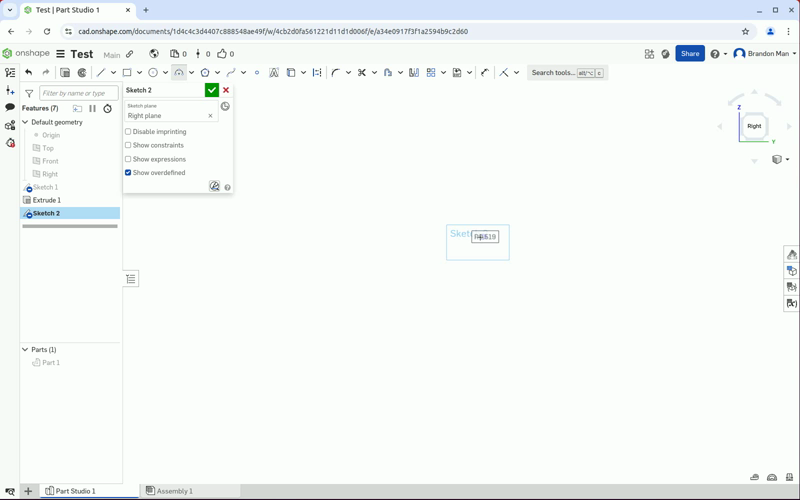
key_up(shift)
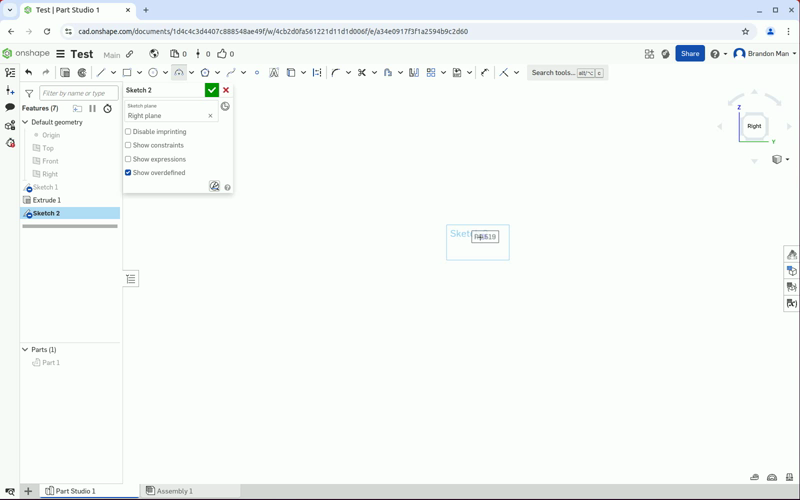
key(esc)
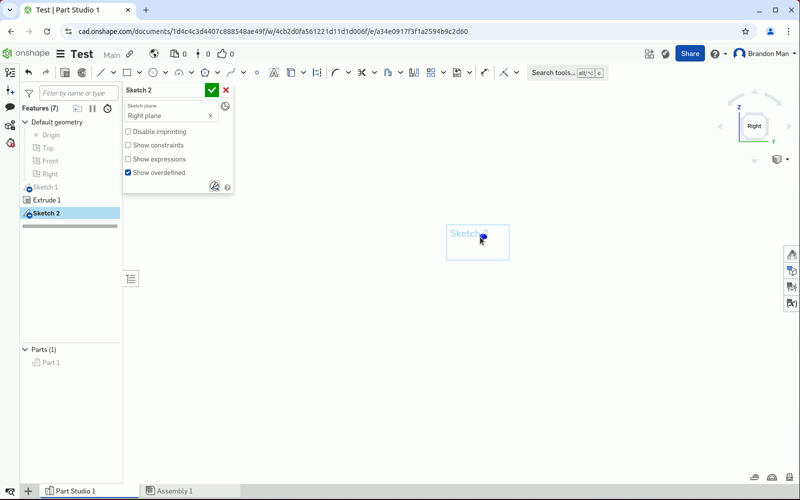
mouse_move(483, 236)
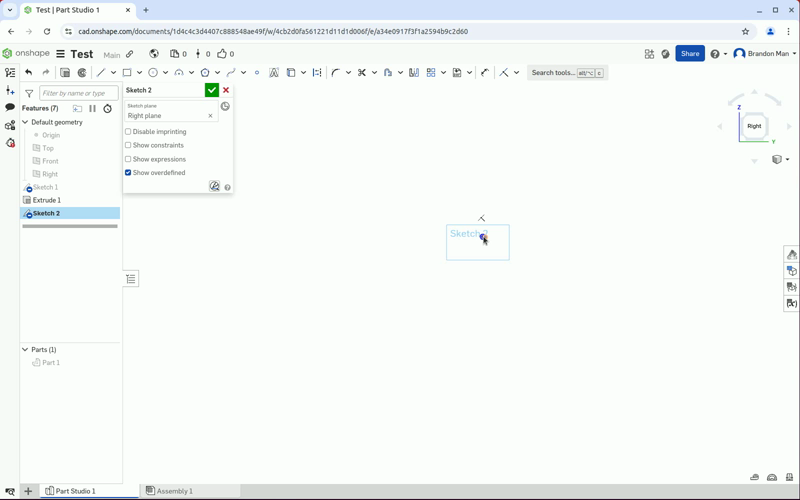
scroll(6)
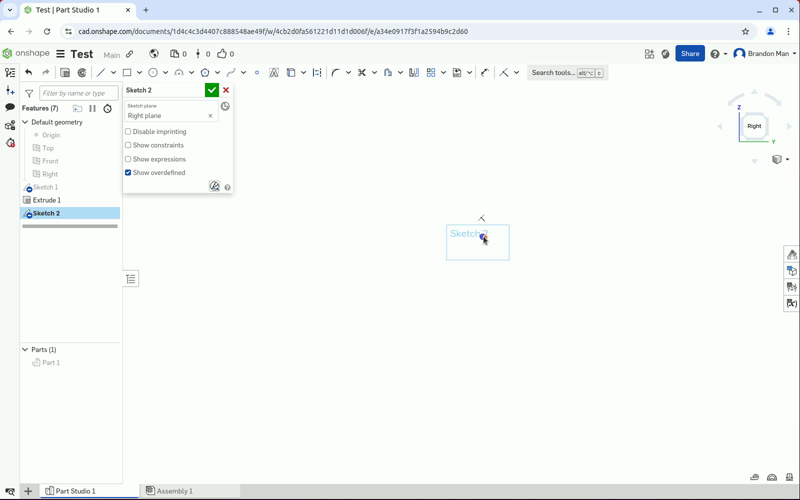
scroll(6)
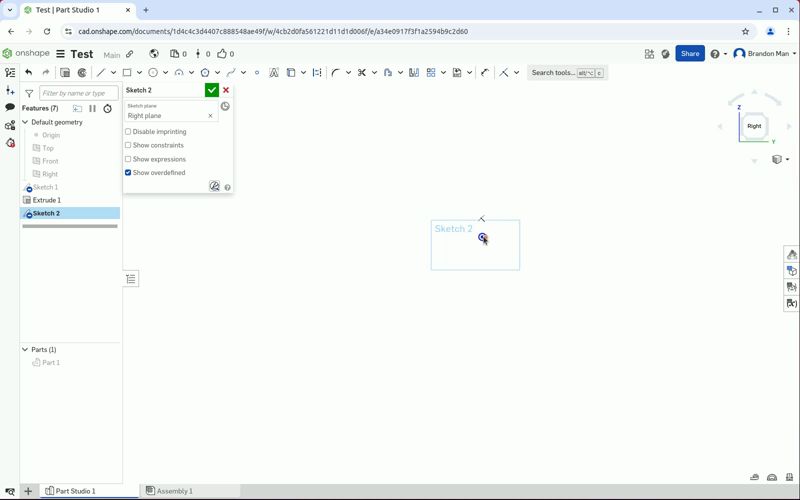
scroll(6)
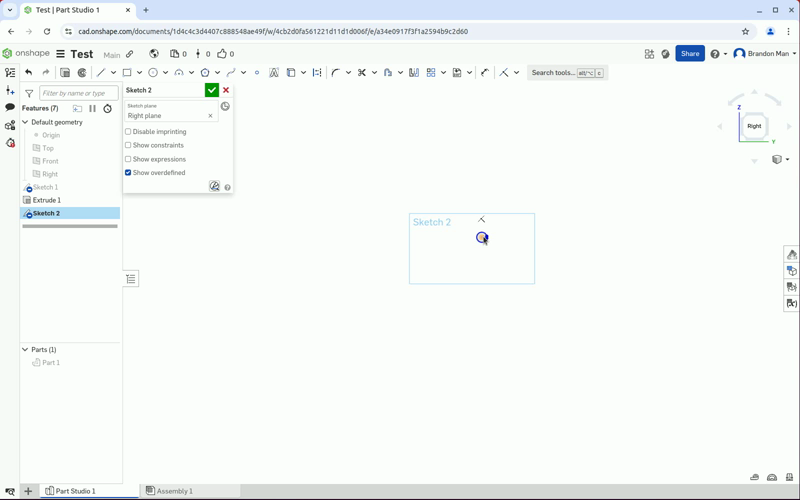
scroll(6)
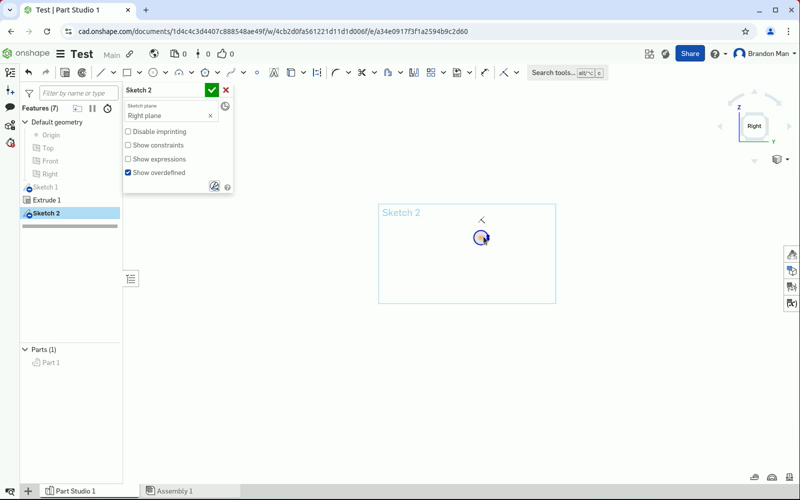
scroll(6)
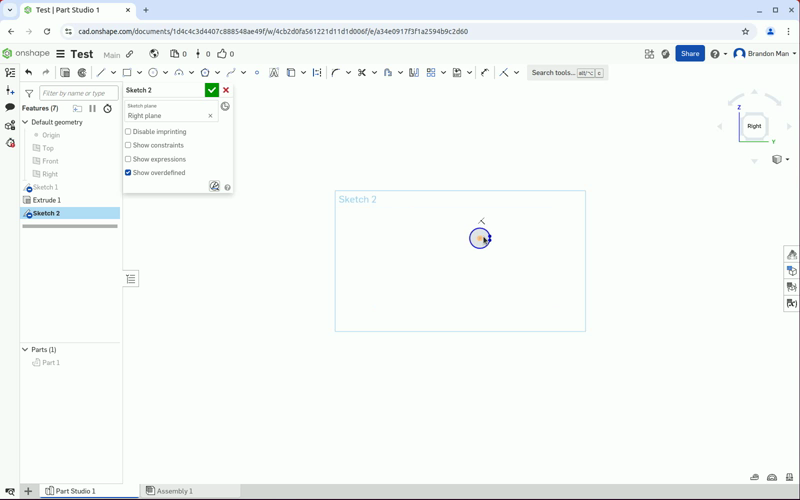
scroll(6)
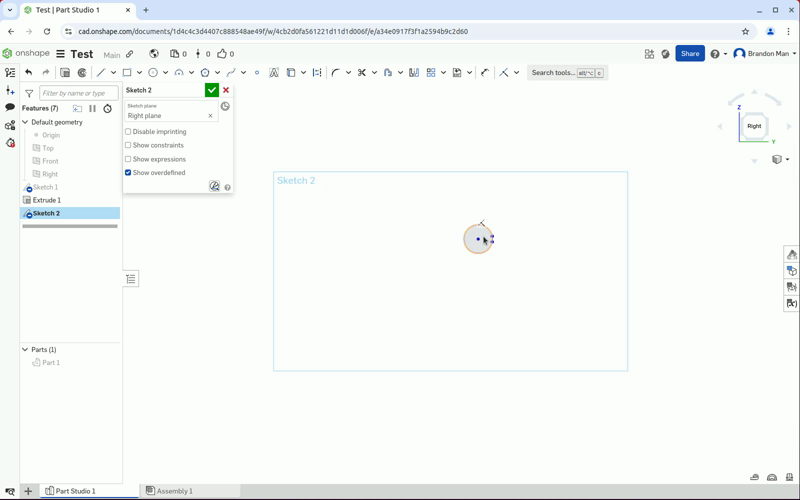
scroll(6)
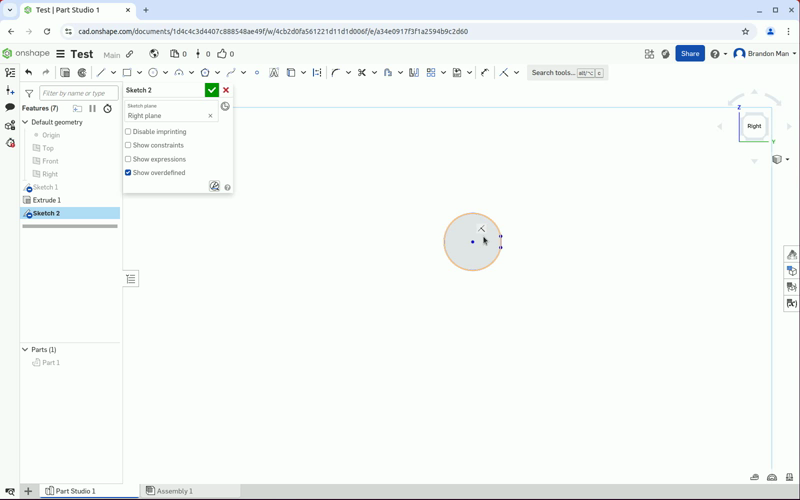
click(483, 236)
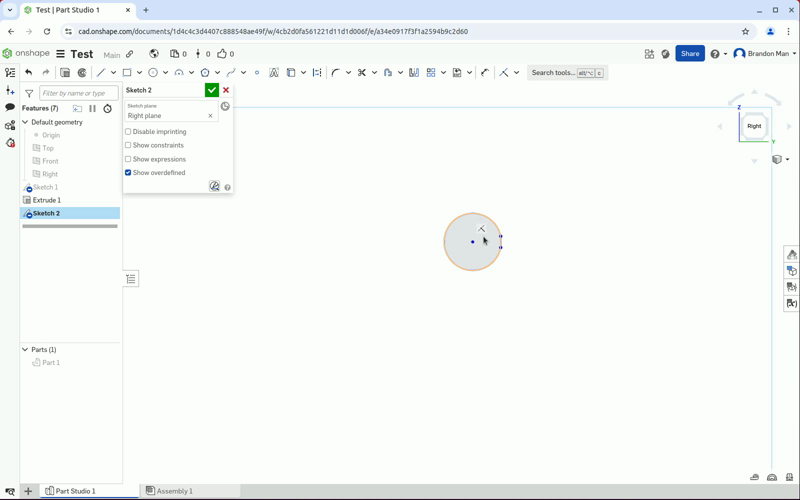
scroll(-6)
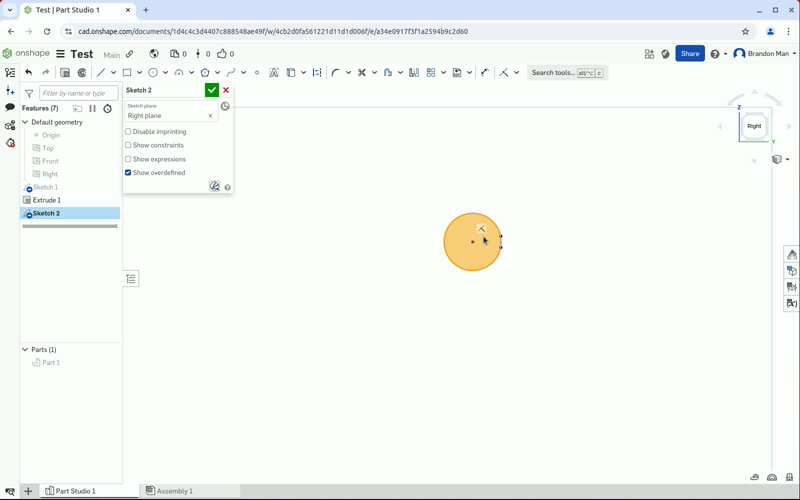
scroll(-6)
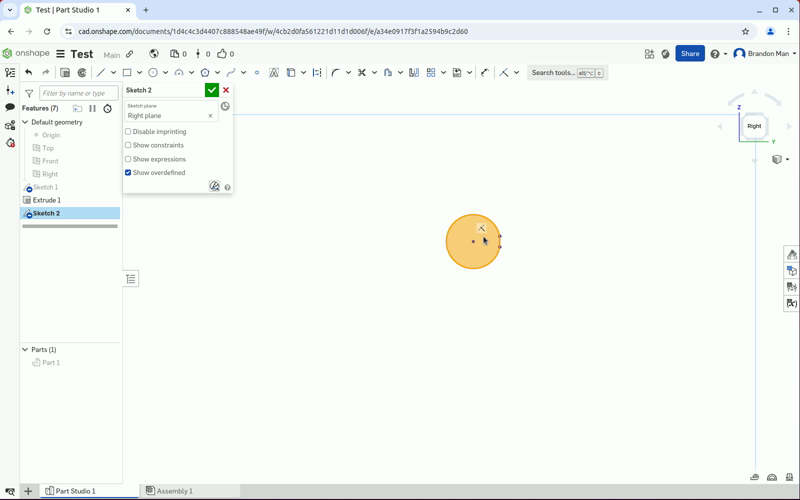
scroll(-6)
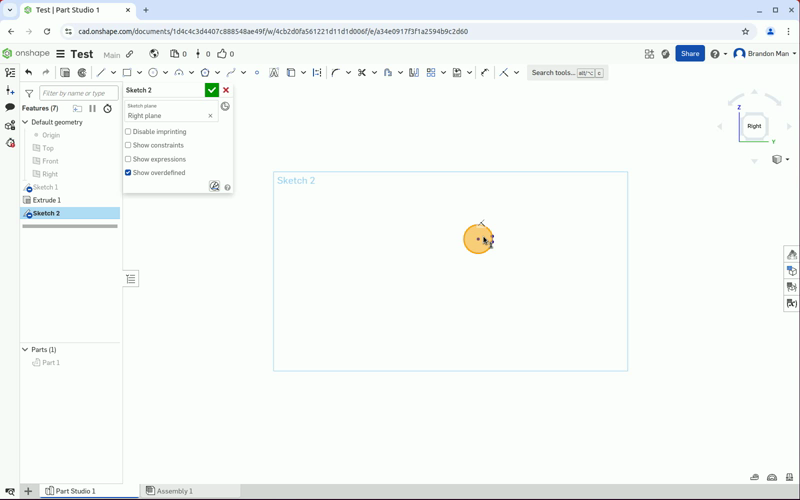
scroll(-6)
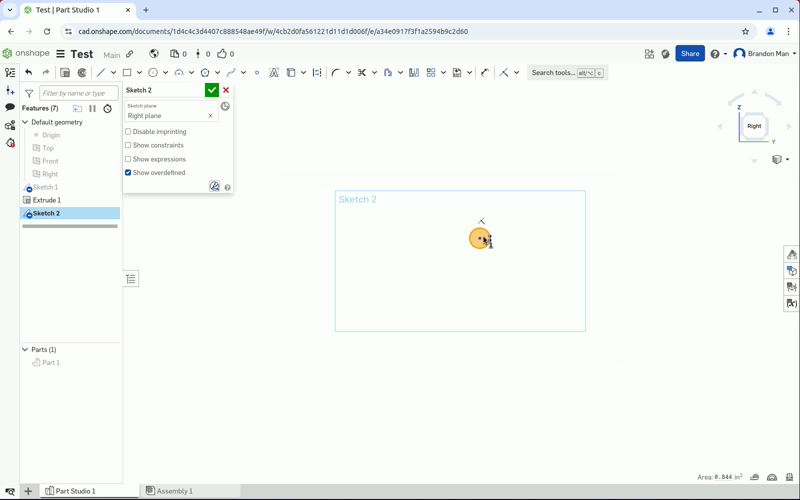
scroll(-6)
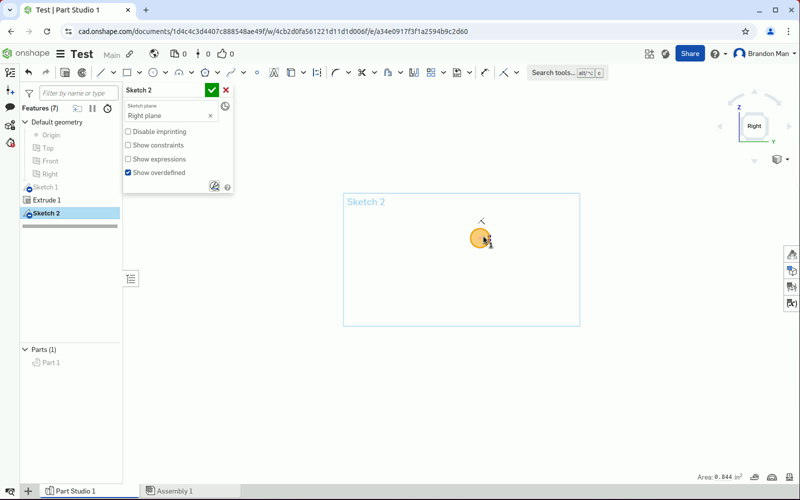
scroll(-6)
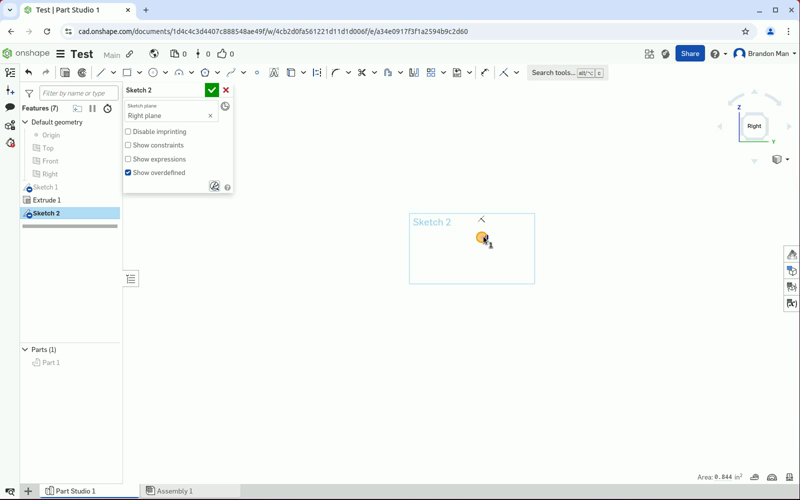
scroll(-6)
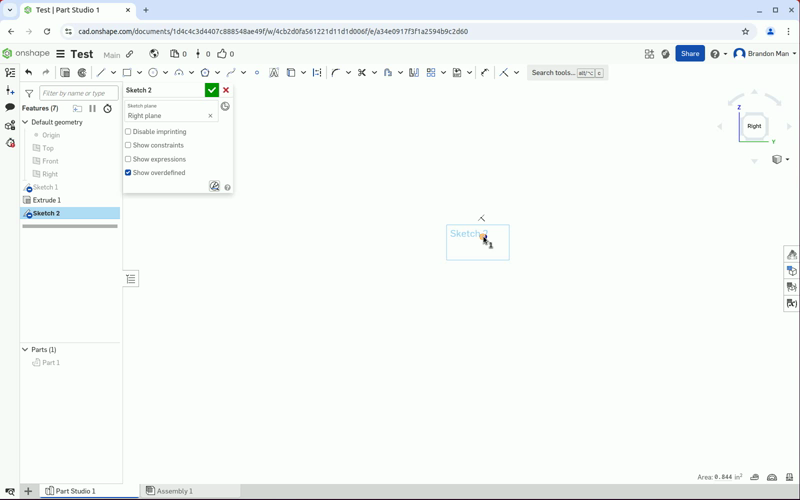
mouse_move(73, 352)
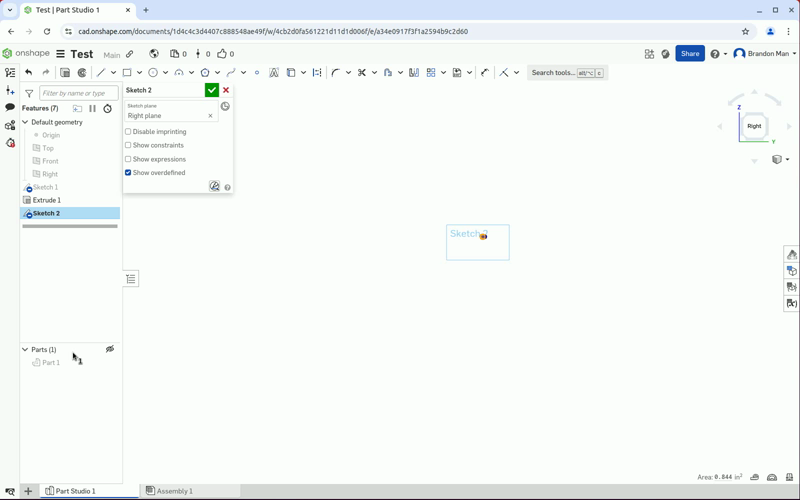
key(shift+y)
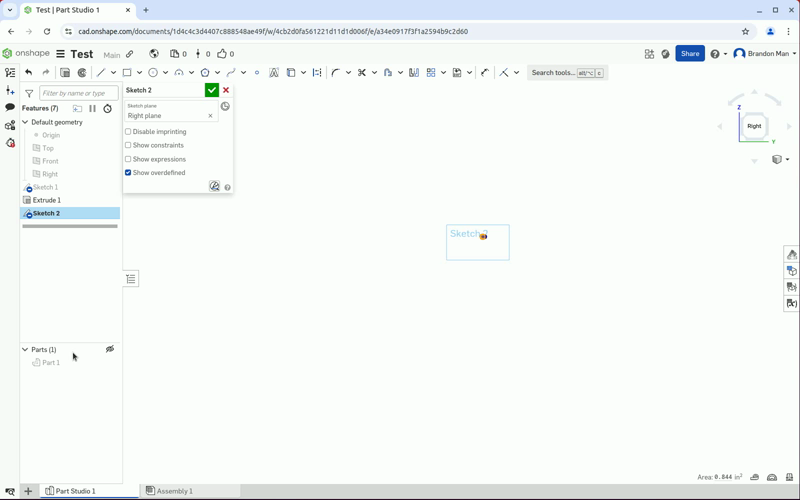
key(shift+e)
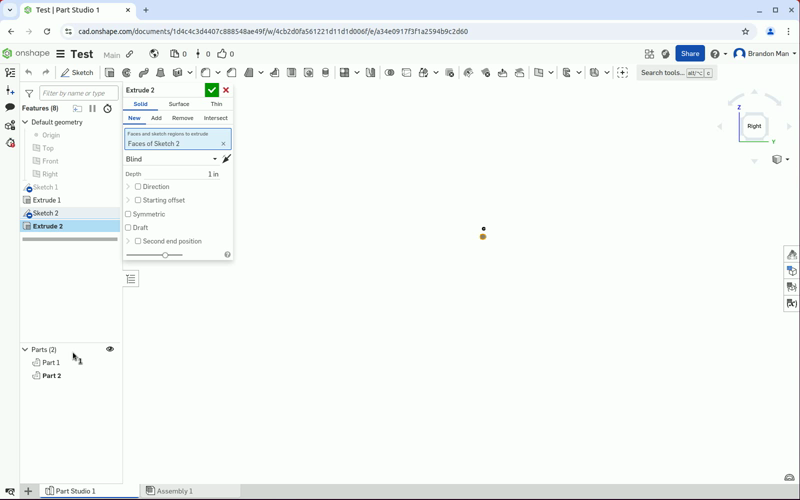
mouse_move(143, 106)
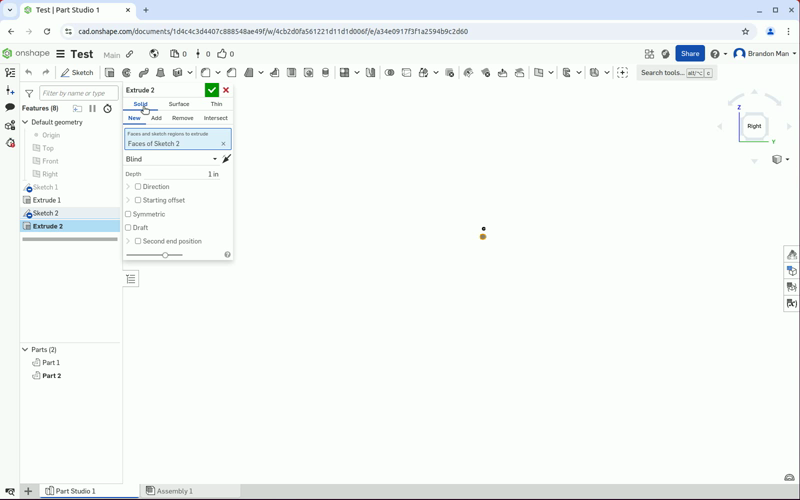
click(143, 106)
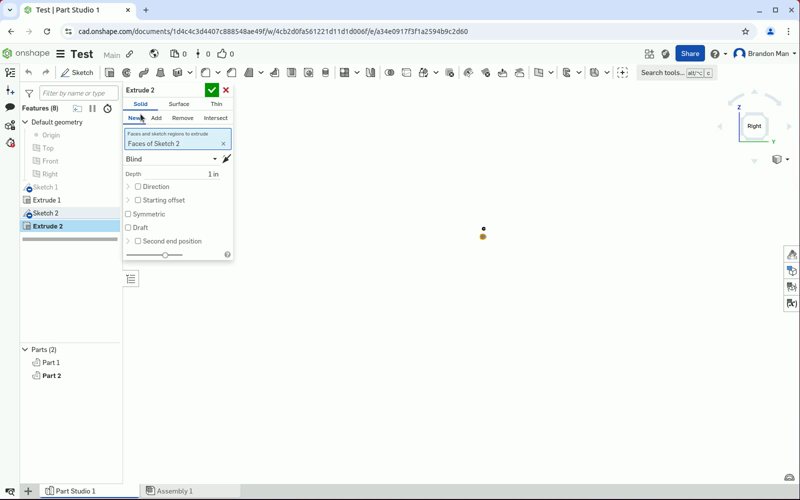
mouse_move(137, 120)
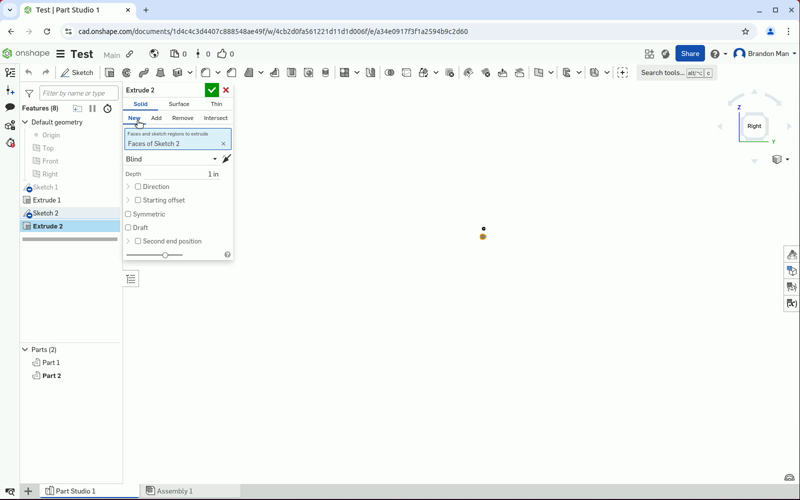
click(137, 120)
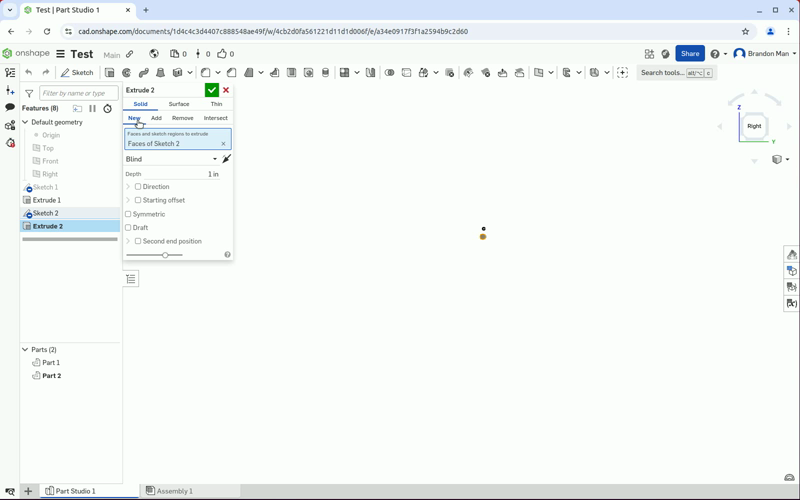
key(tab, 4)
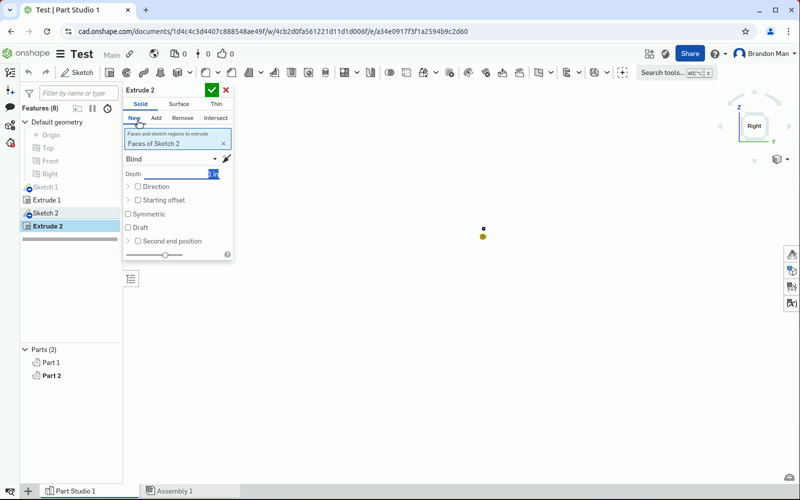
text(-5.536)
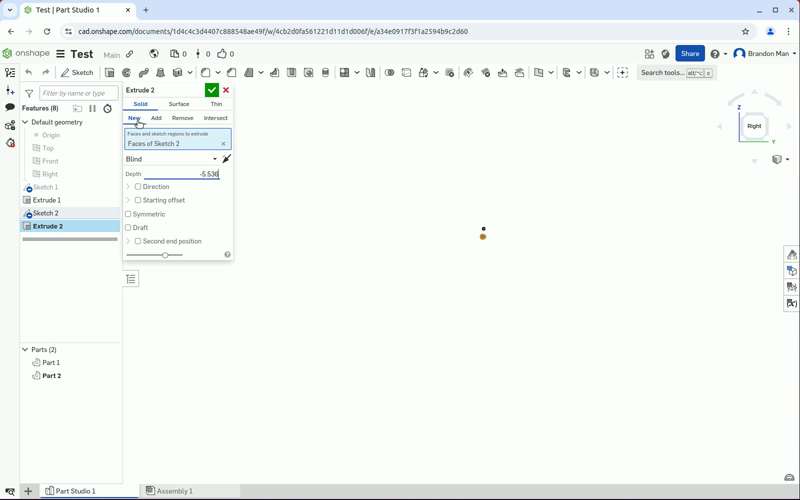
key(enter)
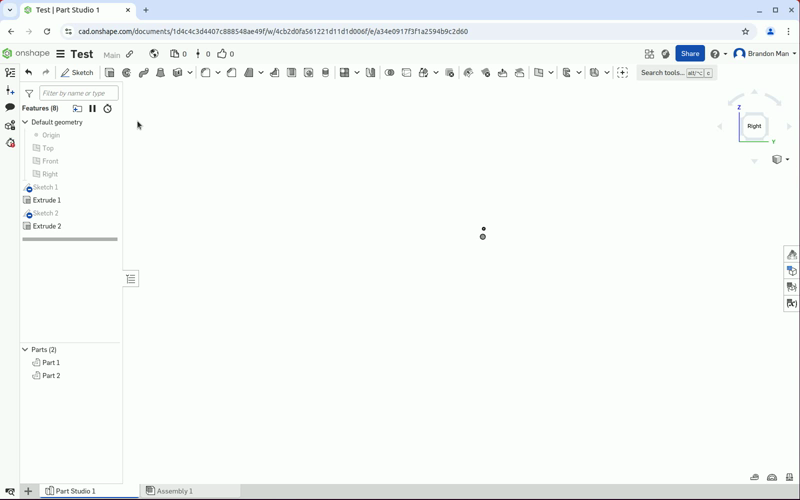
key(shift+h)
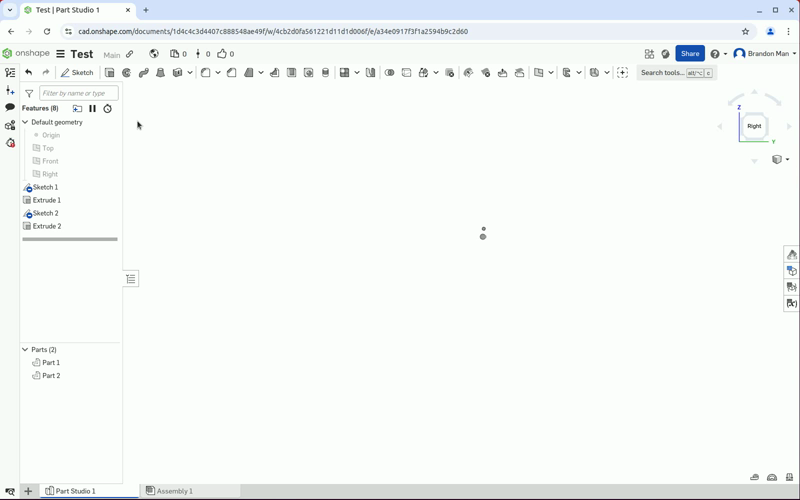
key(shift+h)
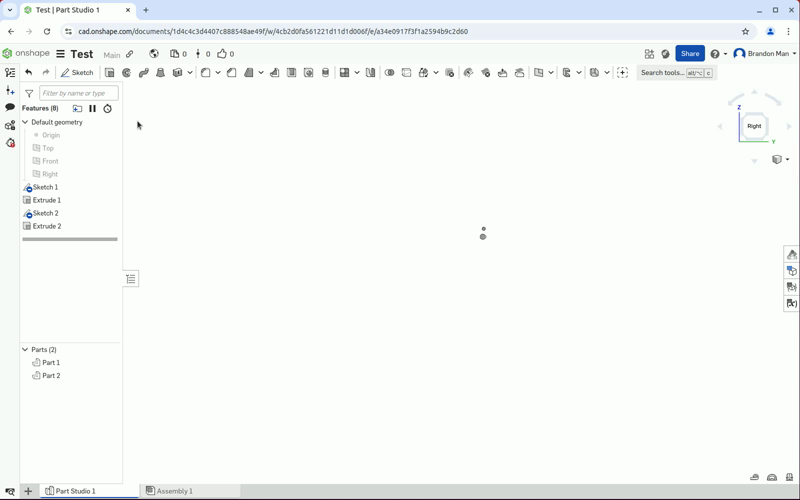
key(shift+7)
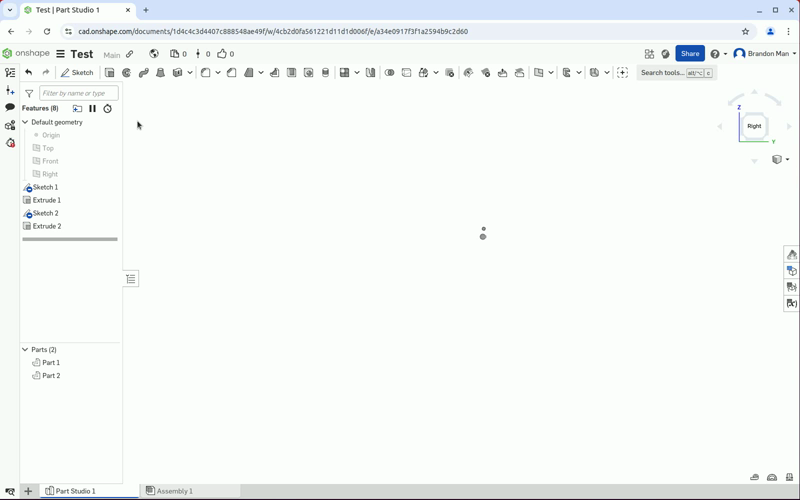
key(right, 2)
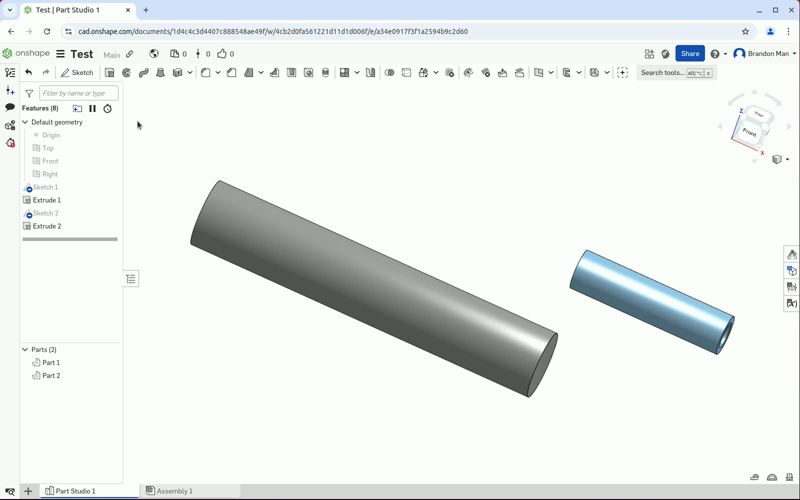
key(down, 2)
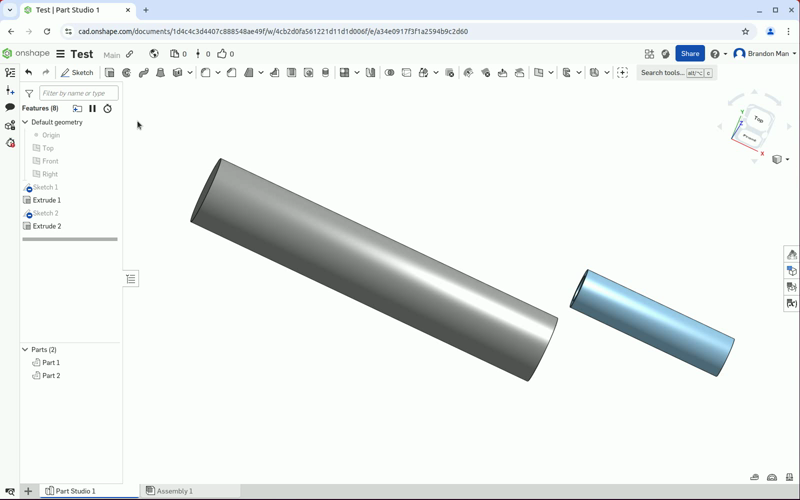
key(up, 2)
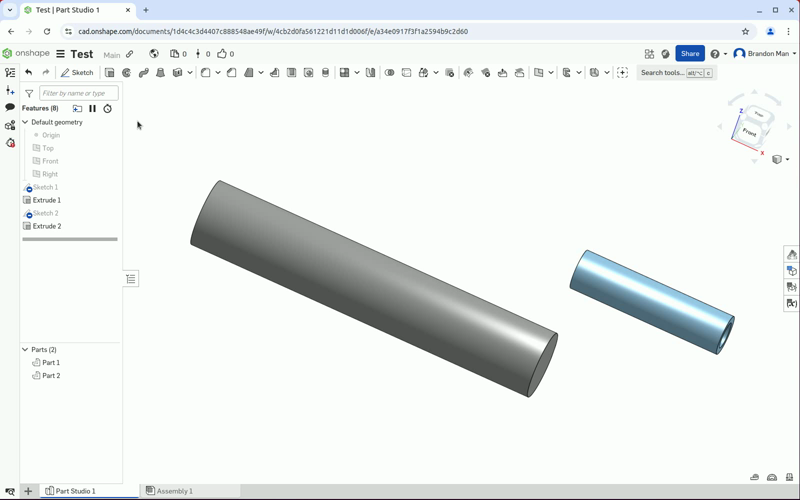
key(left, 2)
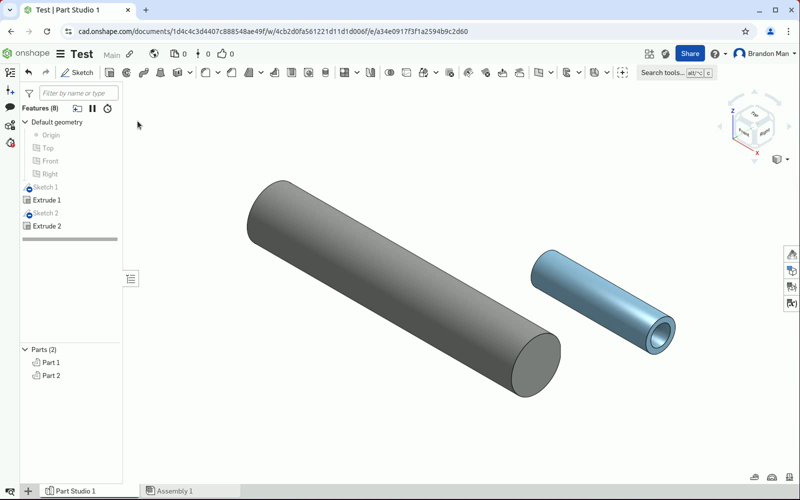
mouse_move(73, 189)
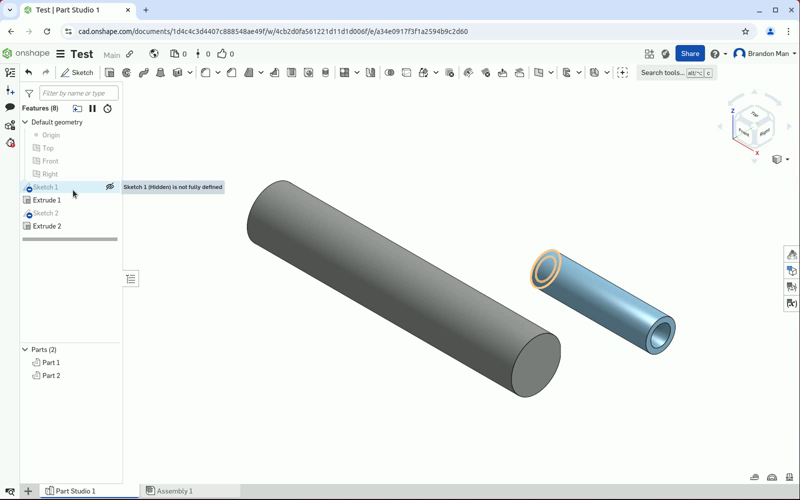
click(73, 189)